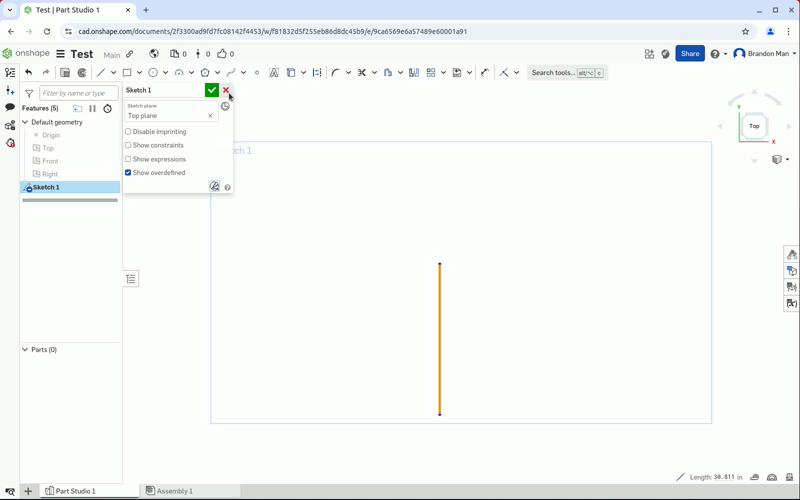
key(shift+h)
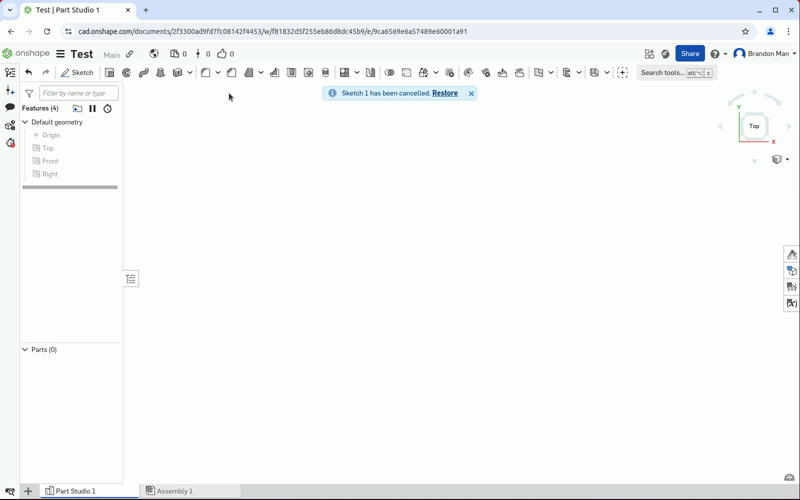
mouse_move(73, 352)
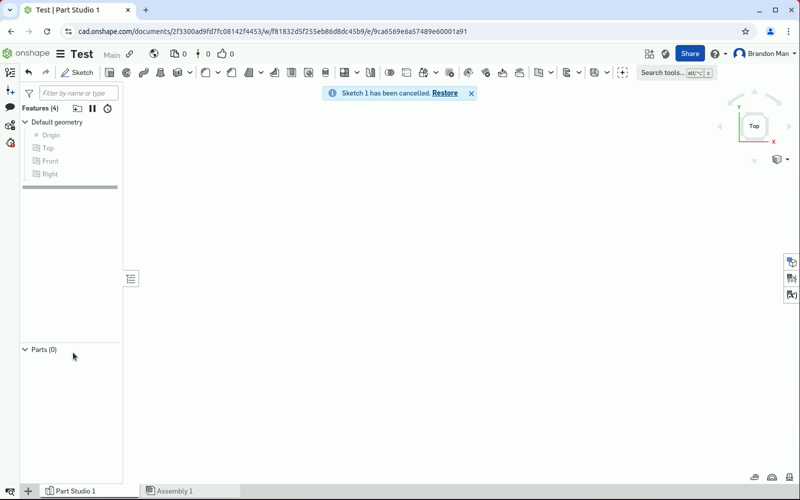
key(y)
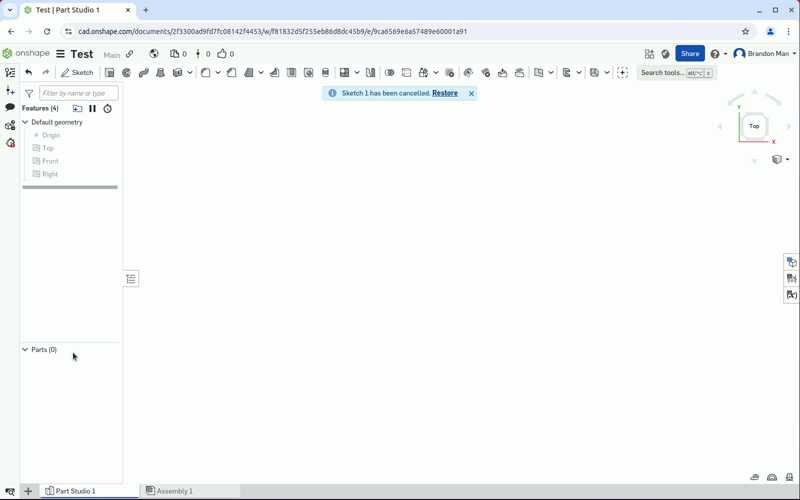
key(shift+p)
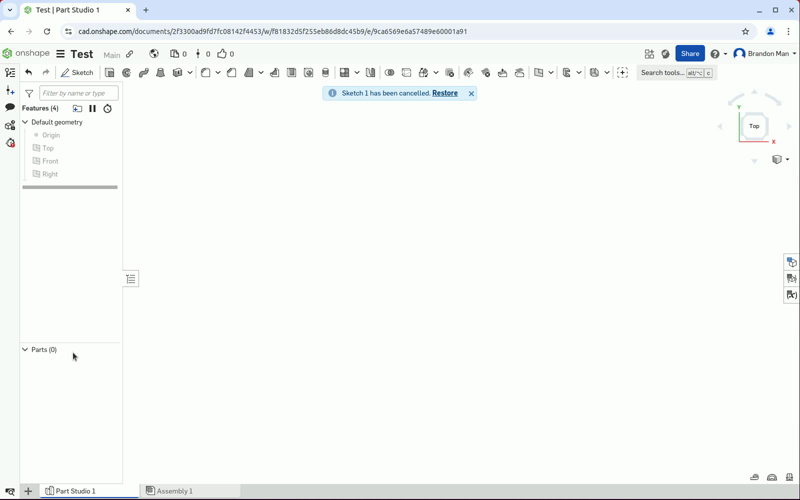
key(space)
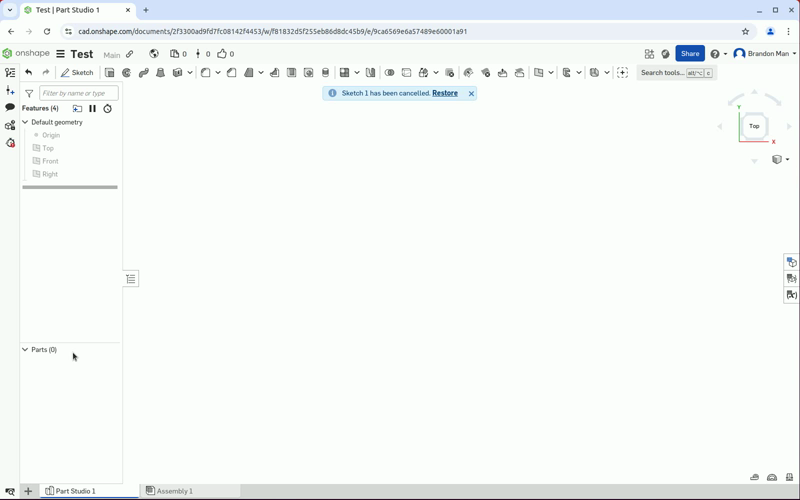
key_down(shift)
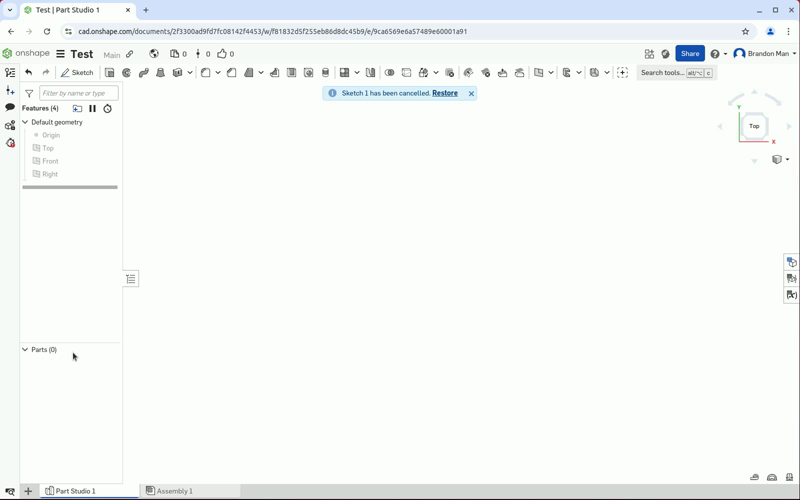
key(up)
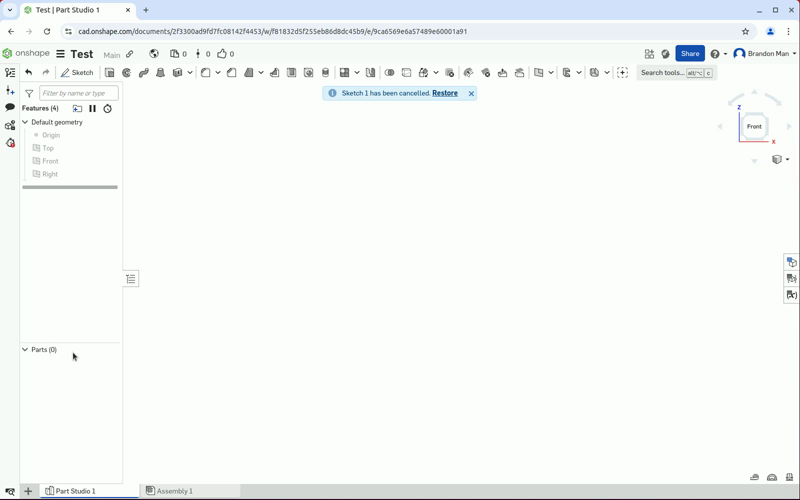
key_up(shift)
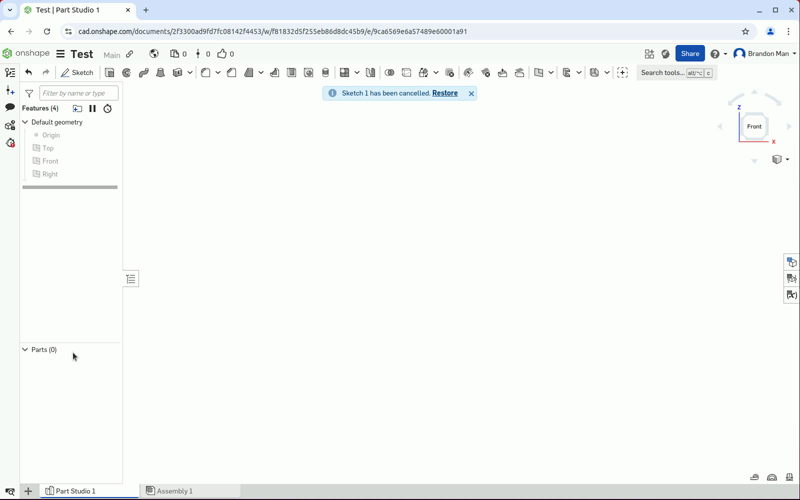
mouse_move(73, 352)
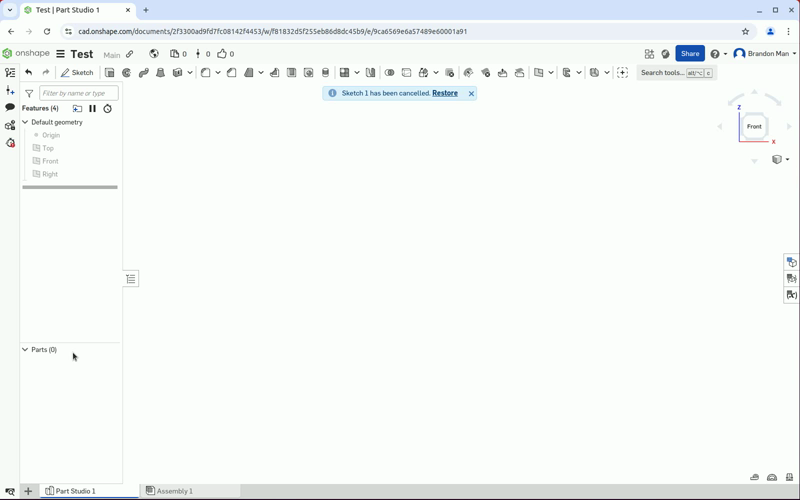
key(shift+y)
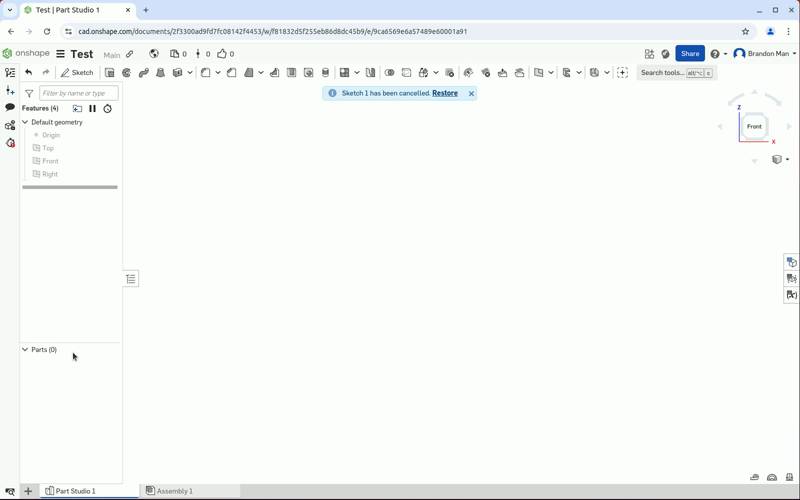
key(shift+s)
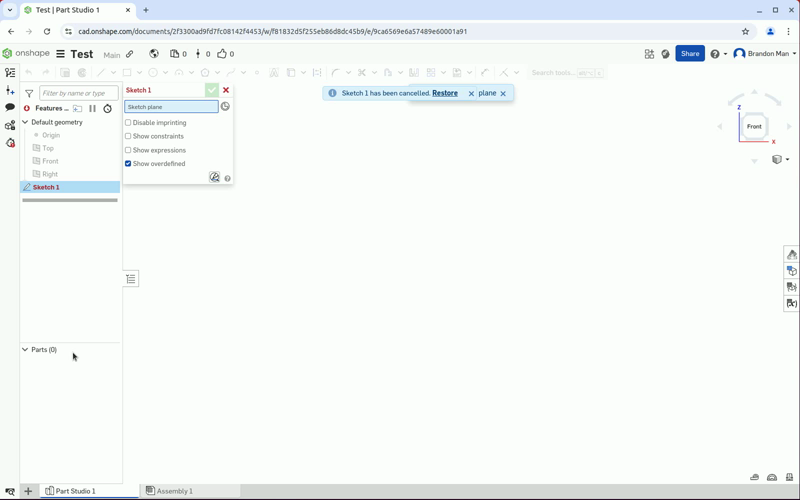
mouse_move(73, 163)
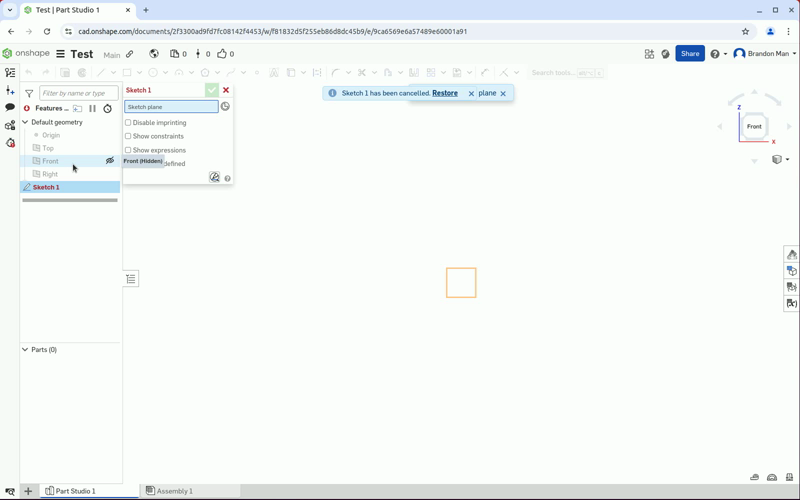
click(73, 163)
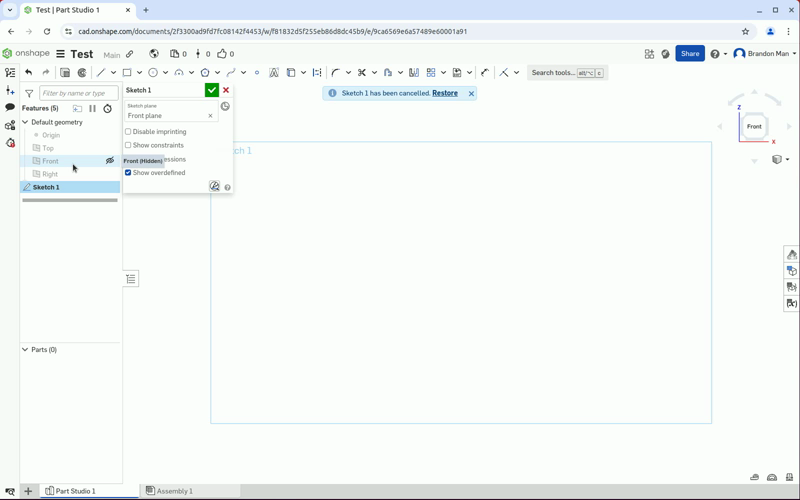
mouse_move(73, 352)
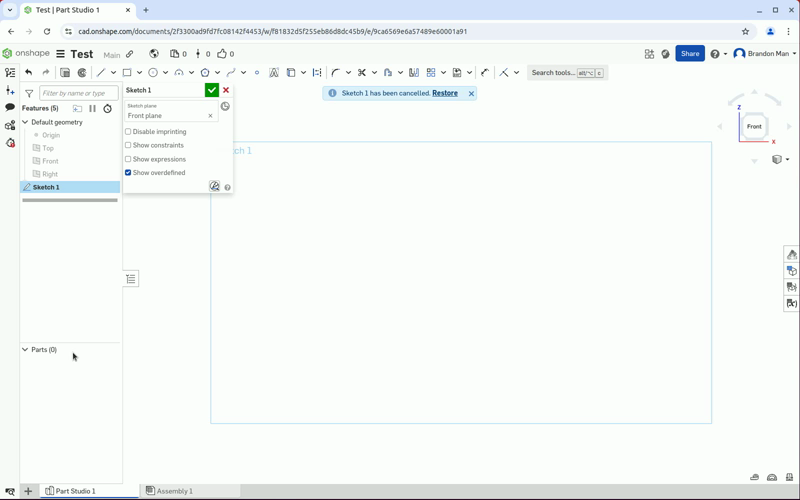
key(y)
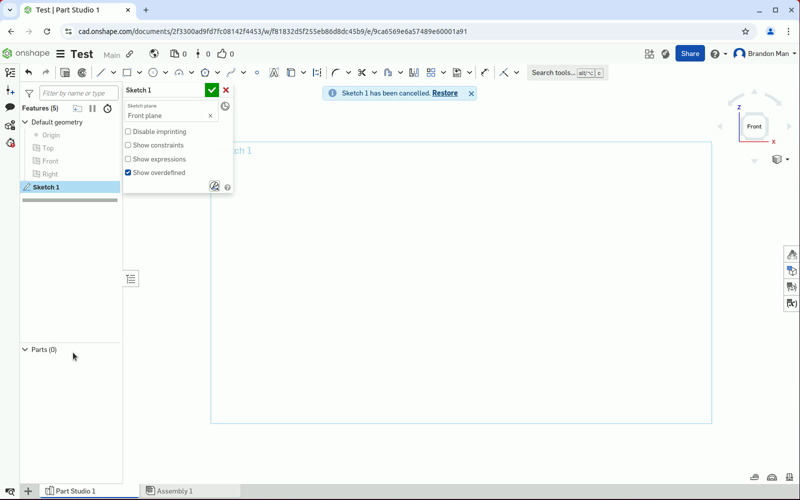
key(l)
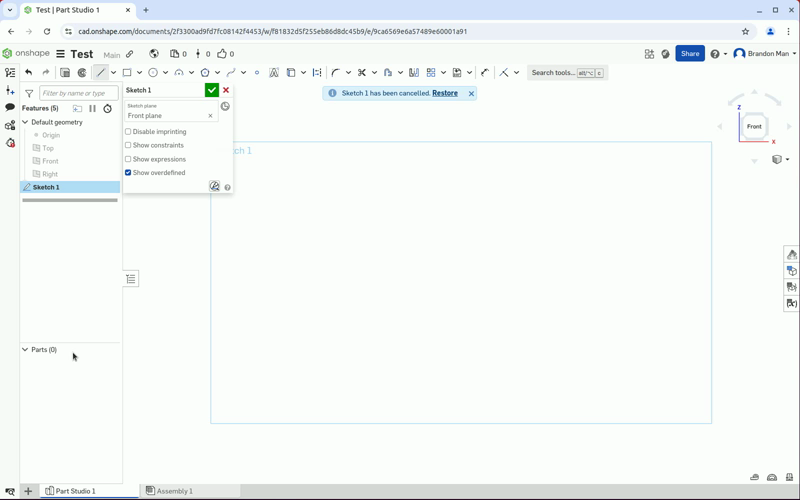
key_down(shift)
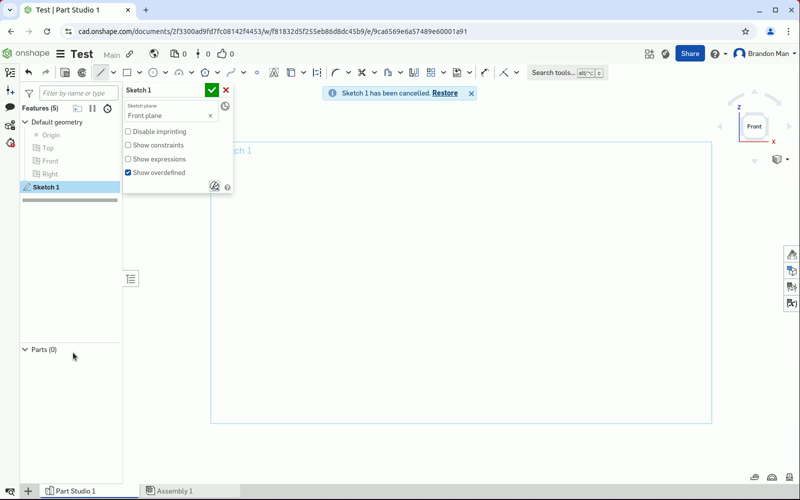
mouse_move(451, 315)
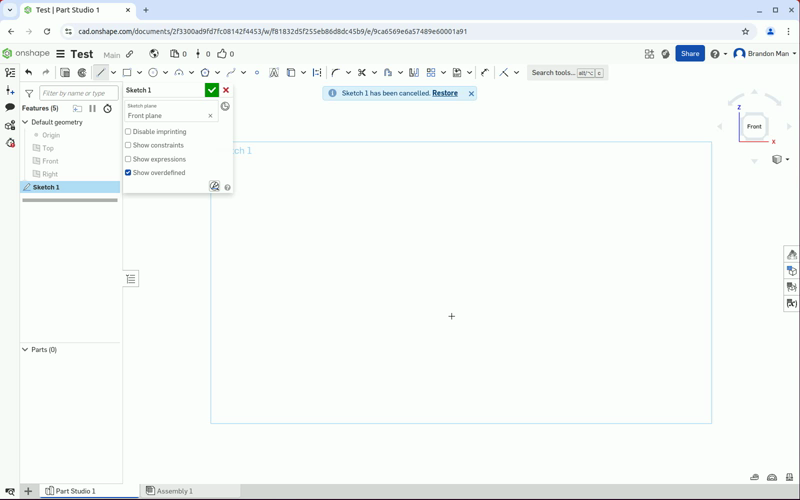
click(451, 315)
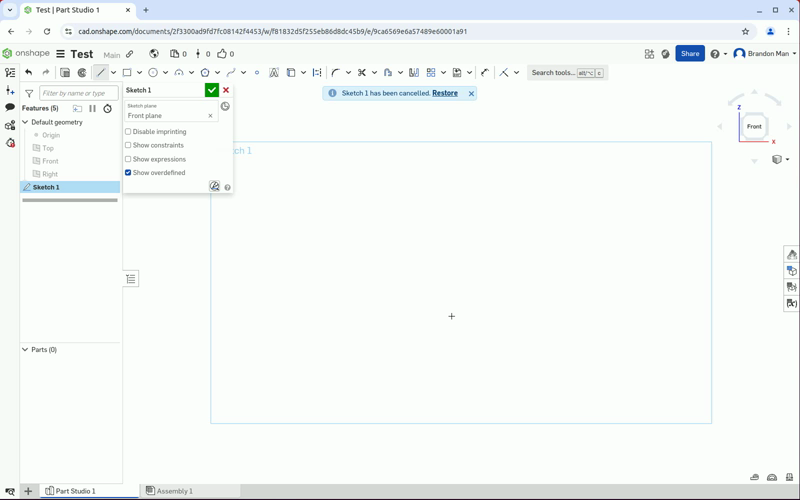
key_up(shift)
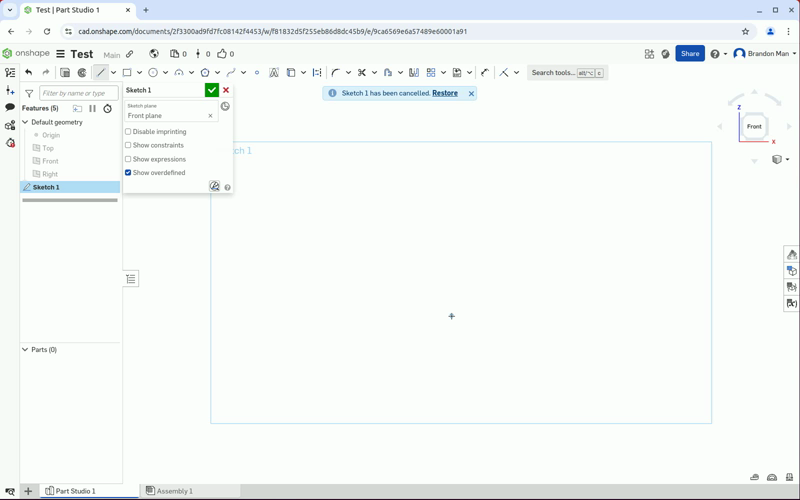
key_down(shift)
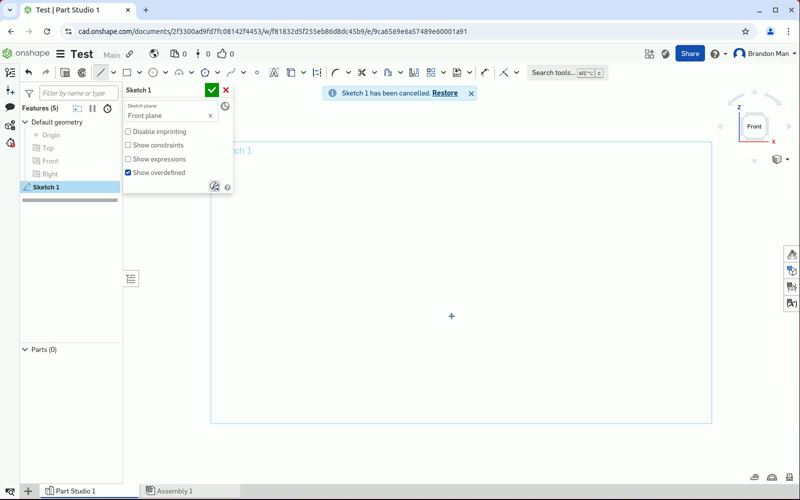
mouse_move(481, 315)
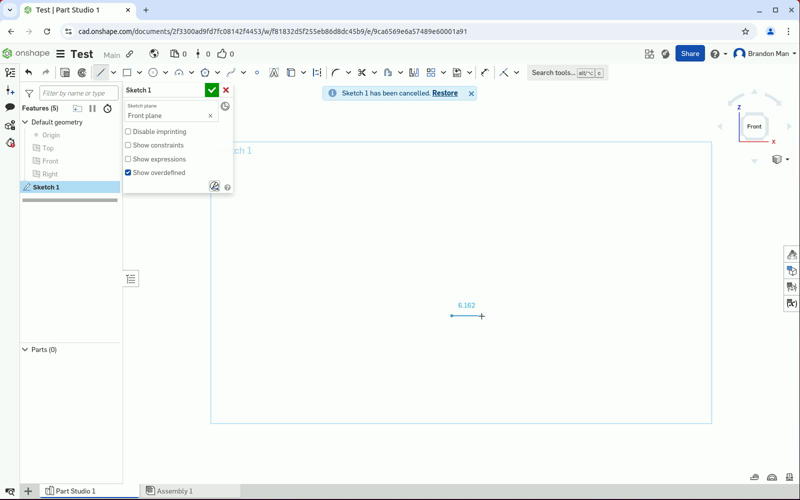
mouse_move(472, 329)
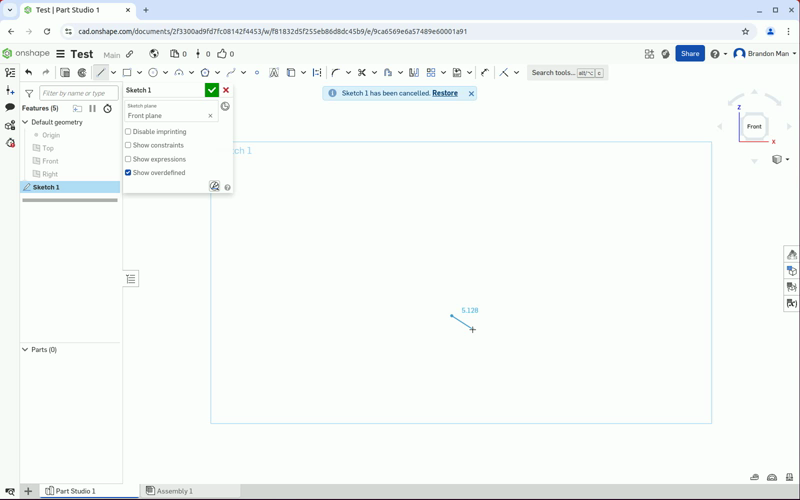
click(472, 329)
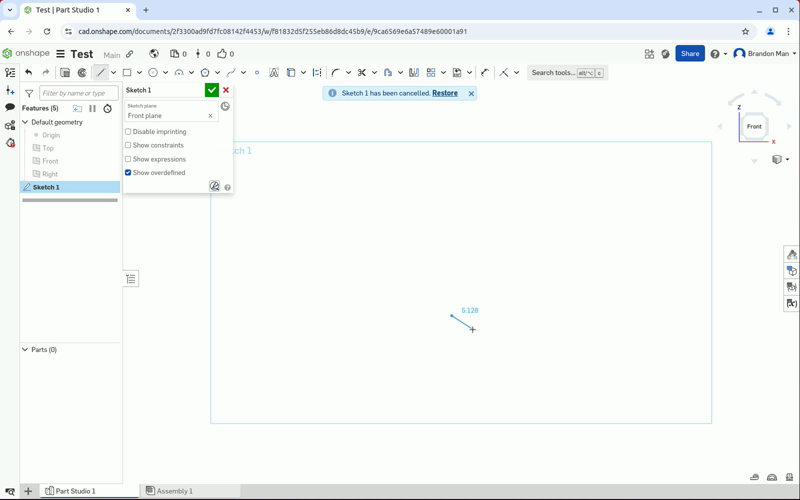
key_up(shift)
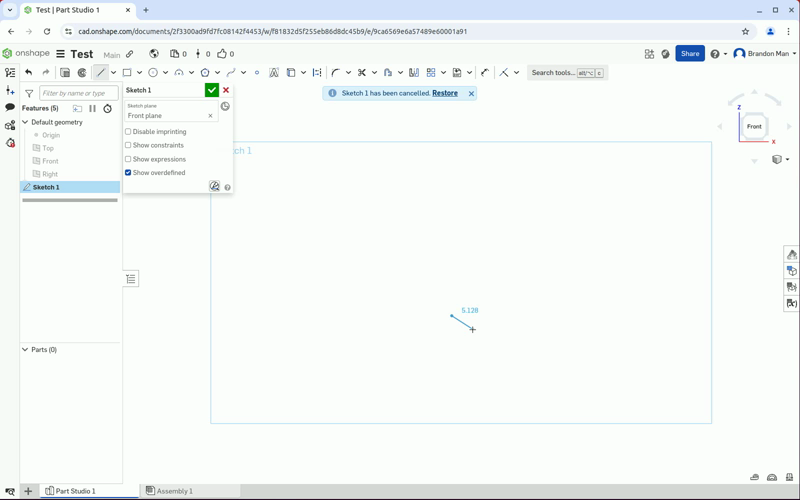
key_down(shift)
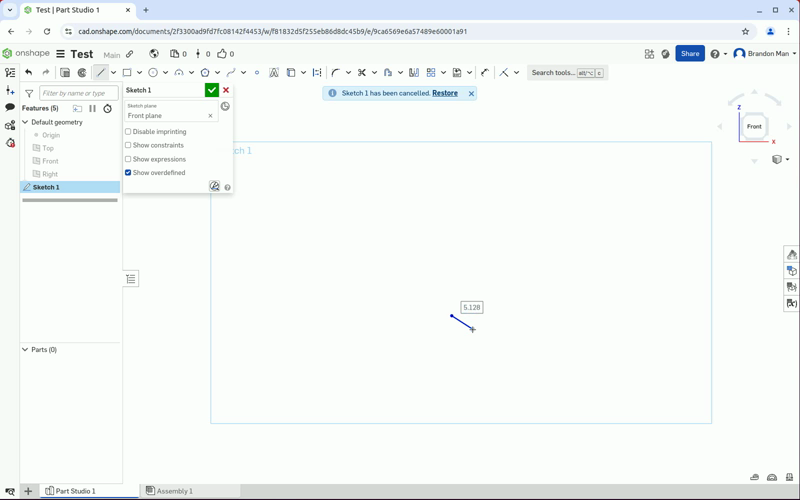
mouse_move(502, 329)
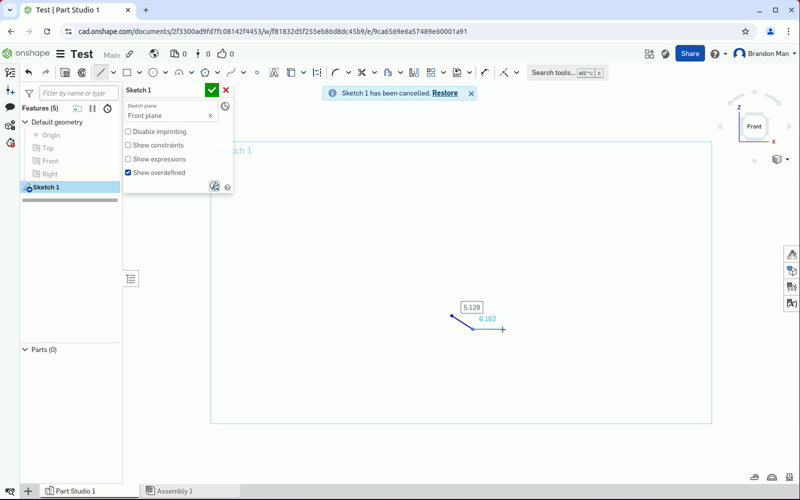
mouse_move(500, 329)
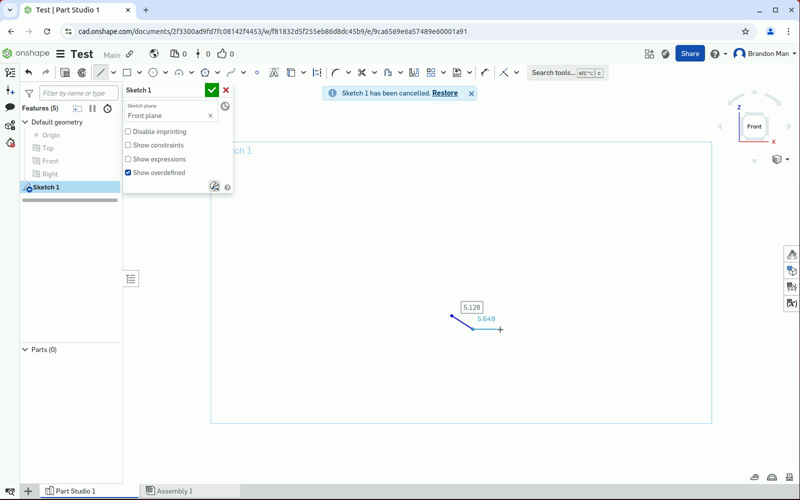
click(500, 329)
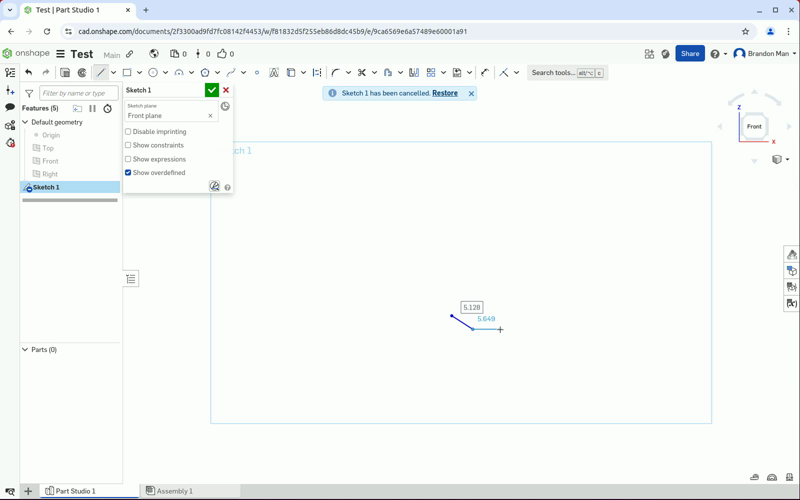
key_up(shift)
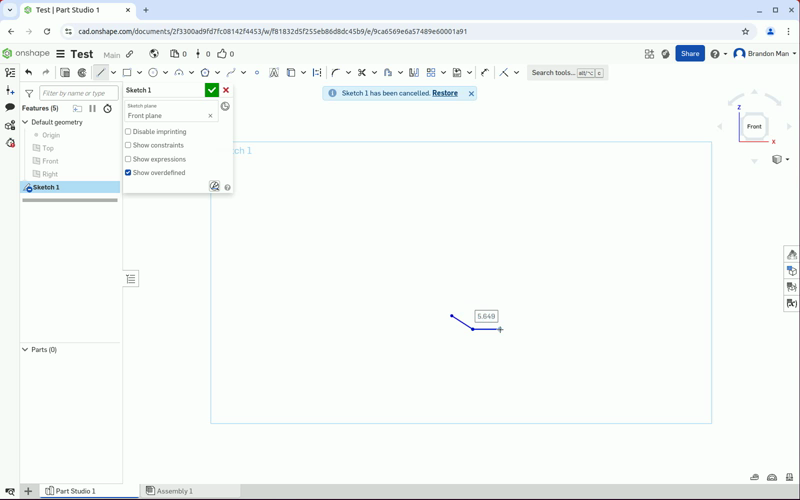
key_down(shift)
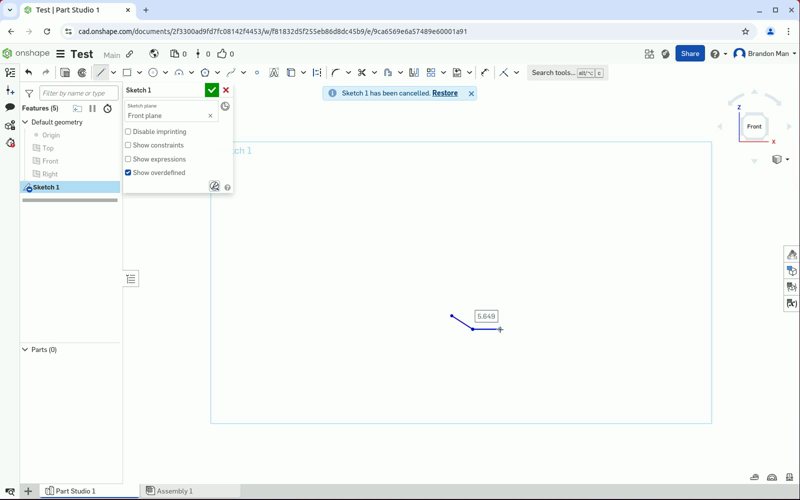
mouse_move(530, 329)
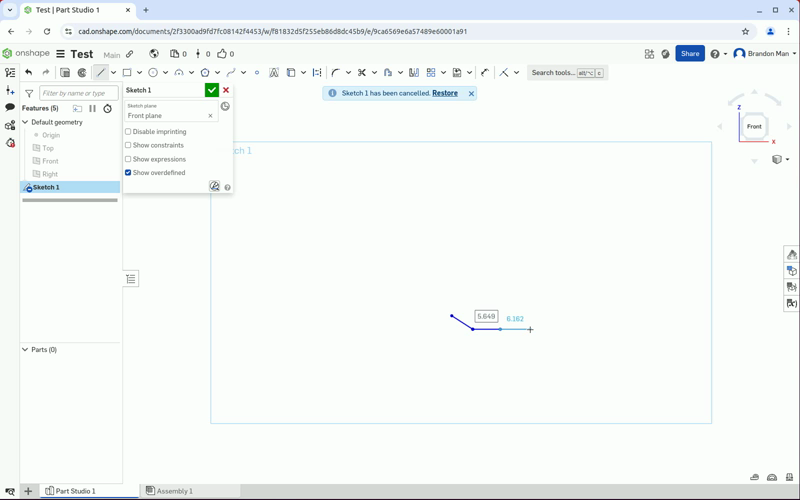
mouse_move(524, 314)
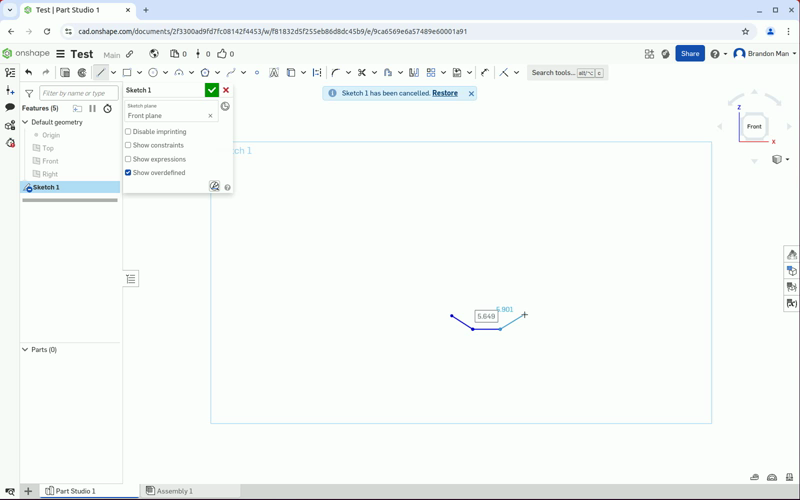
click(524, 314)
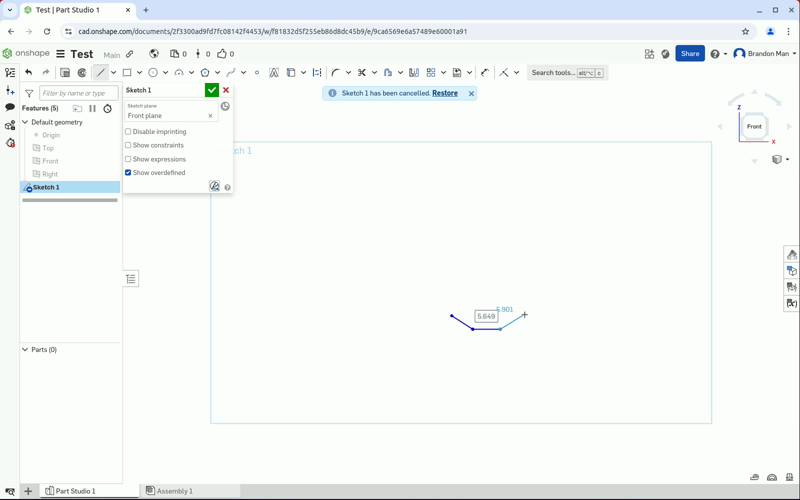
key_up(shift)
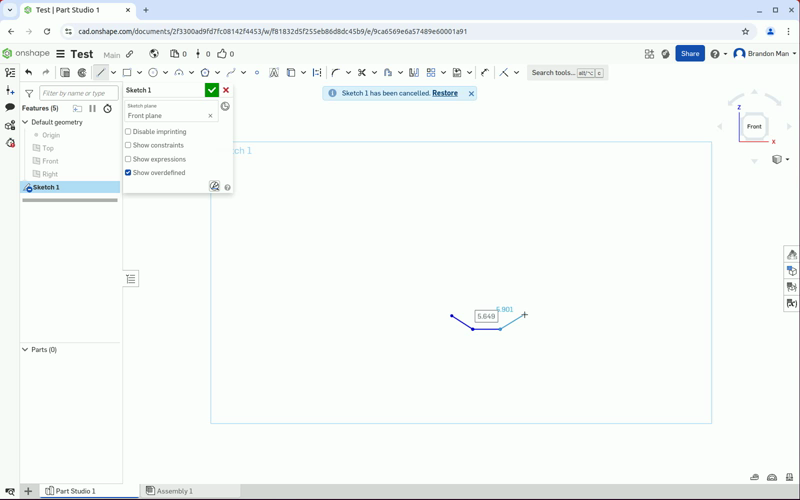
key_down(shift)
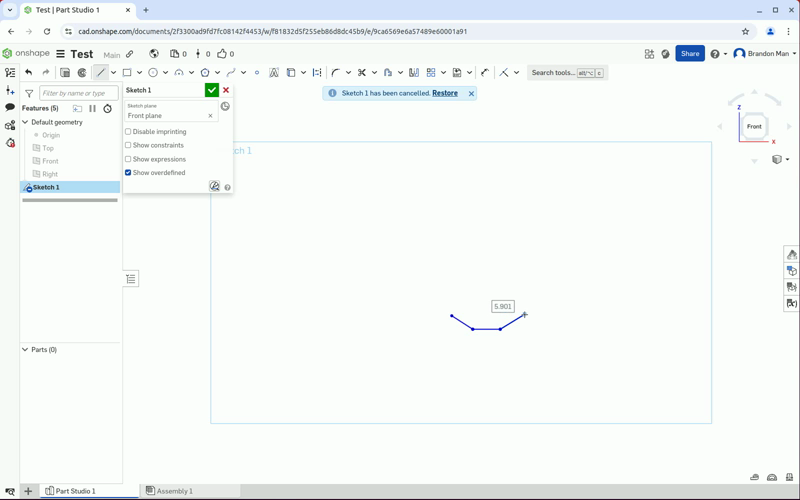
mouse_move(554, 314)
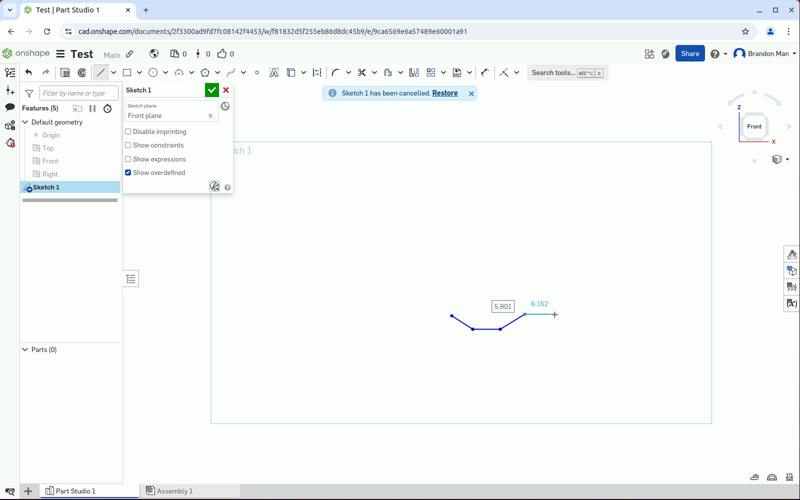
mouse_move(536, 288)
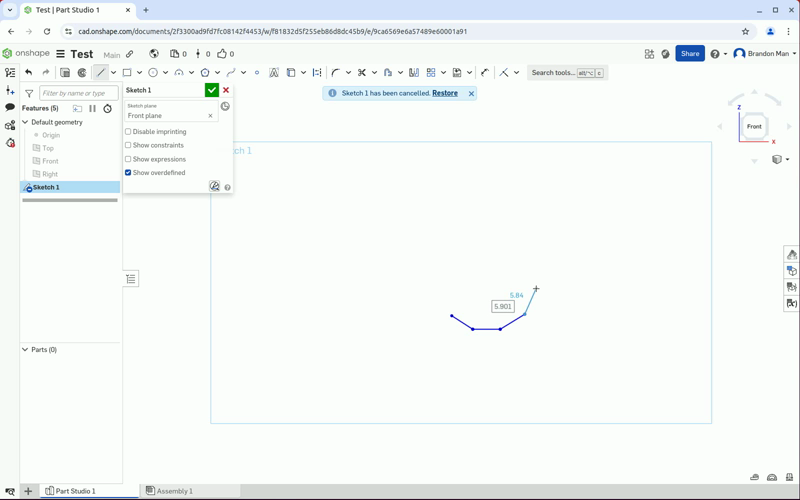
click(536, 288)
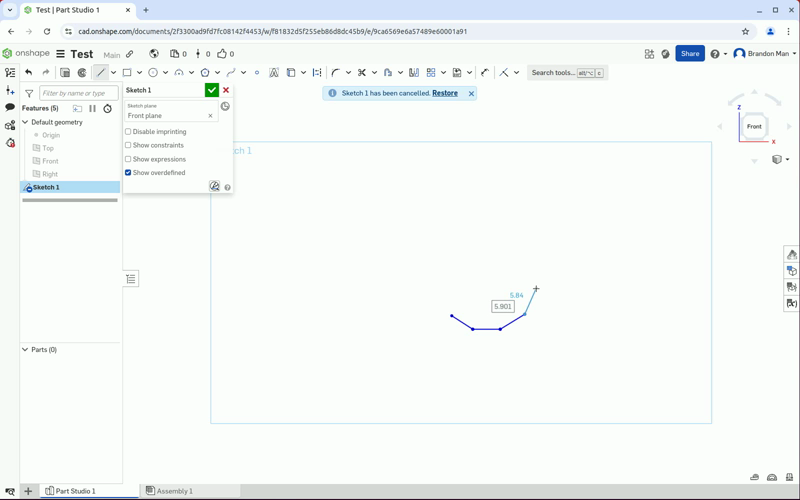
key_up(shift)
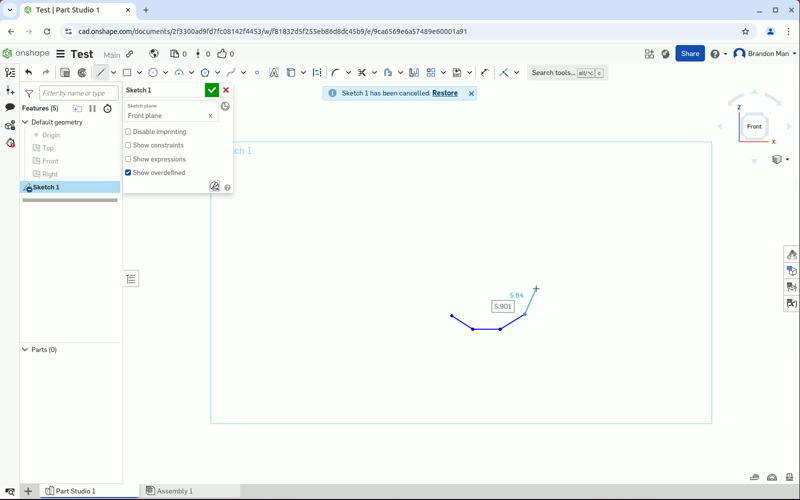
key_down(shift)
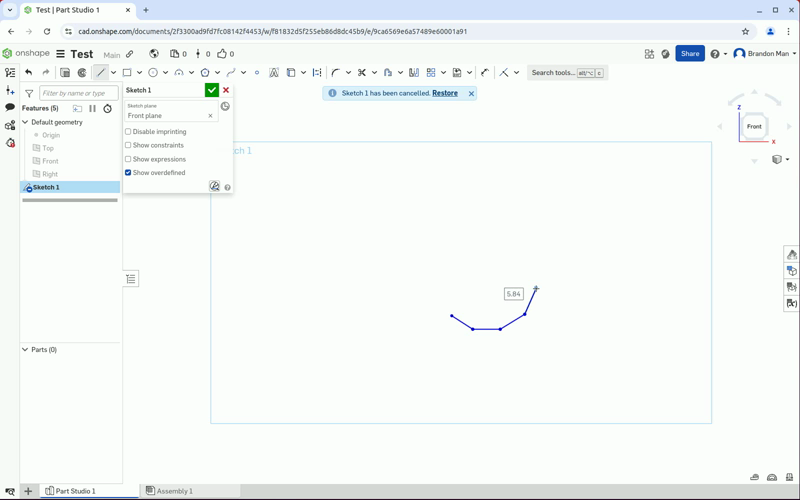
mouse_move(566, 288)
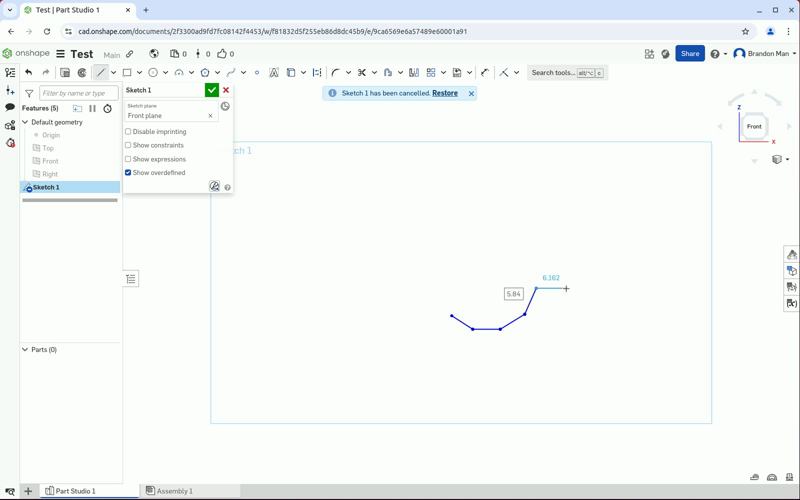
mouse_move(531, 260)
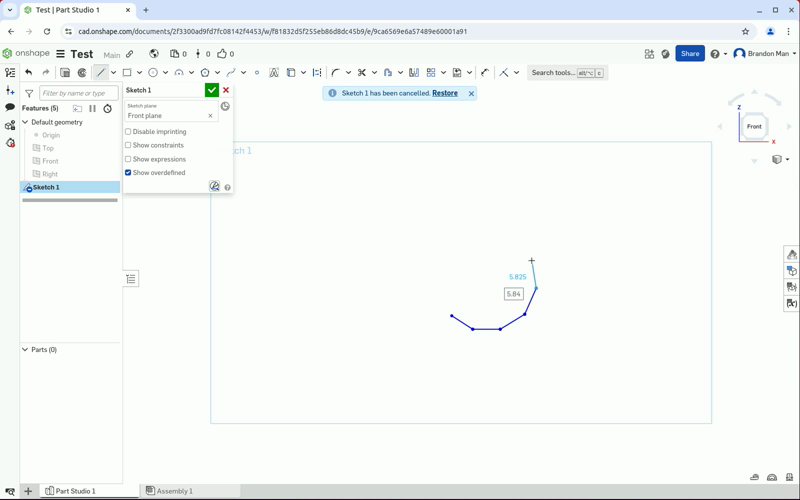
click(531, 260)
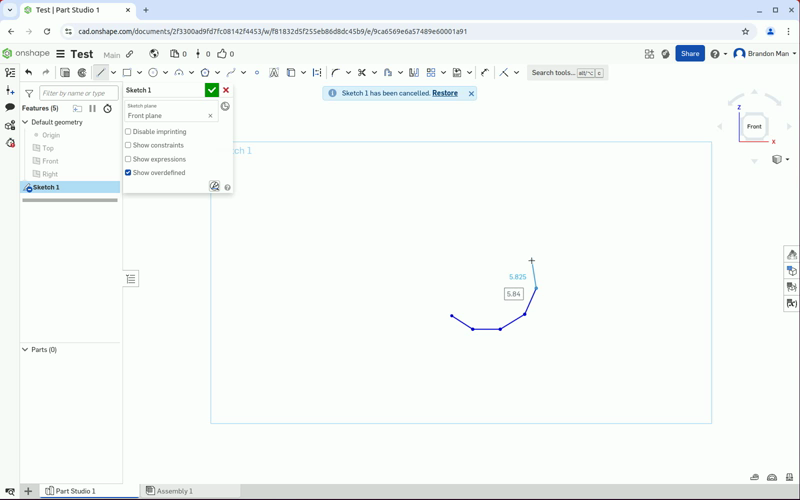
key_up(shift)
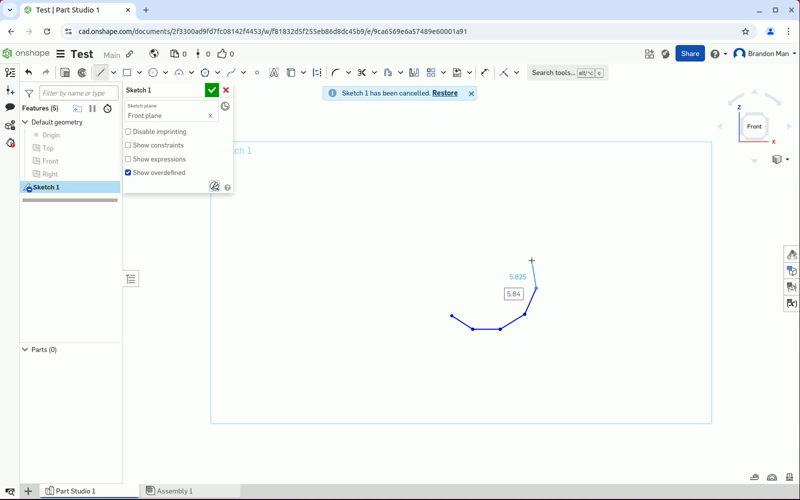
key_down(shift)
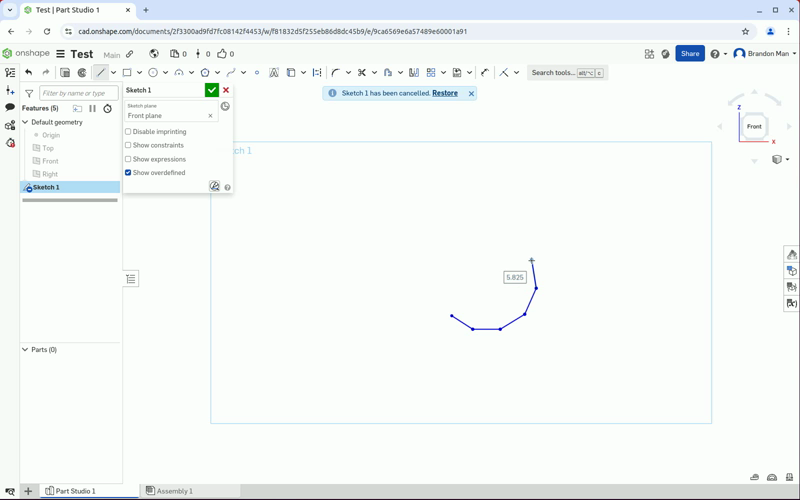
mouse_move(561, 260)
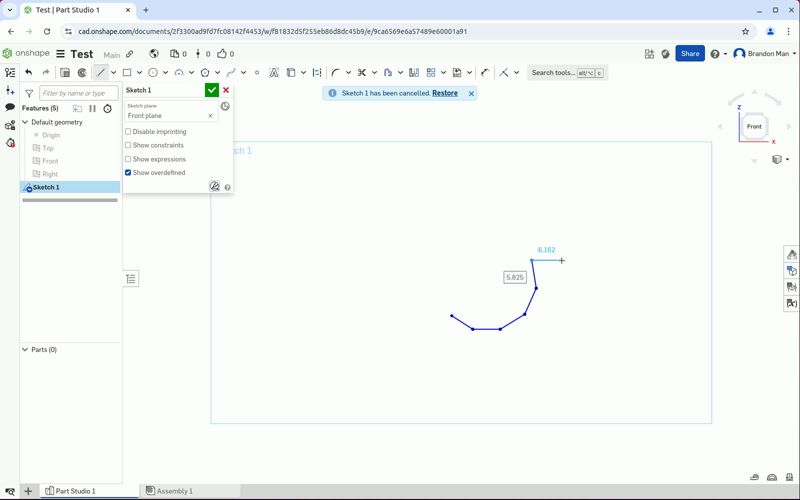
mouse_move(513, 239)
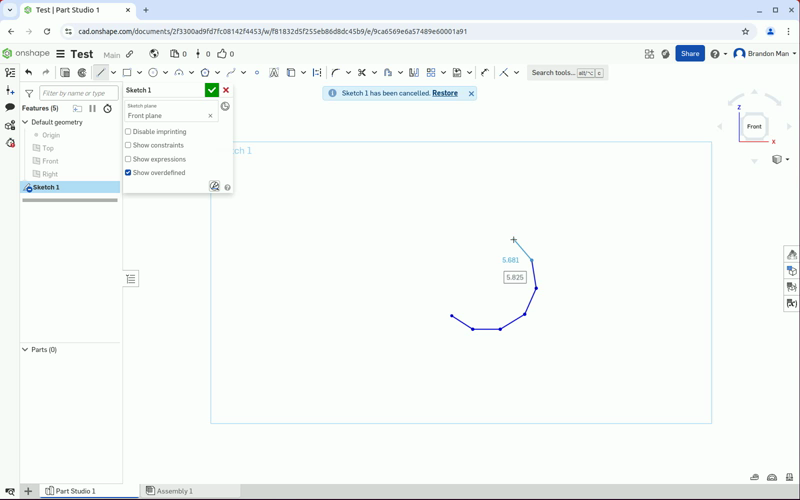
click(513, 239)
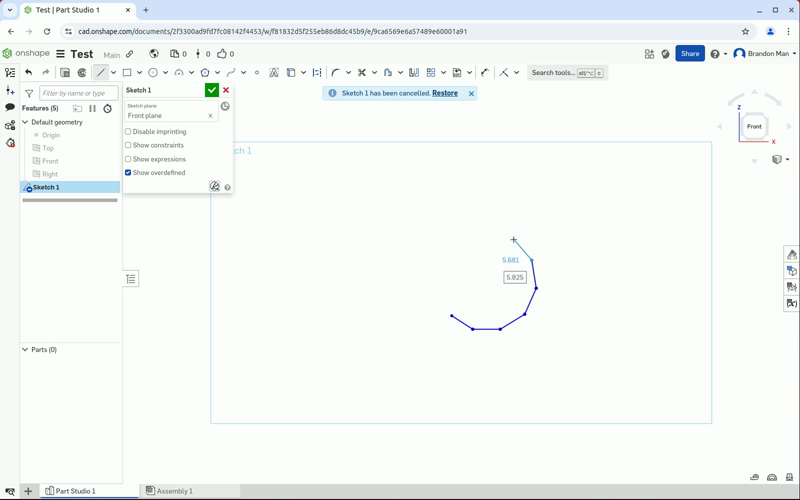
key_up(shift)
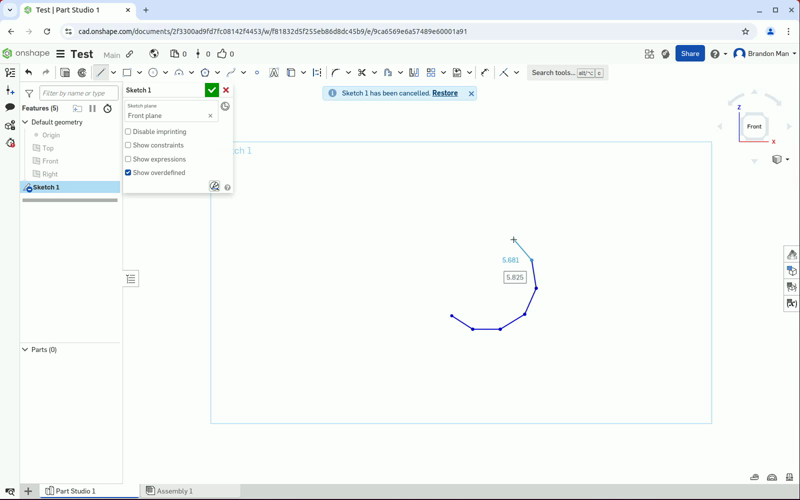
key_down(shift)
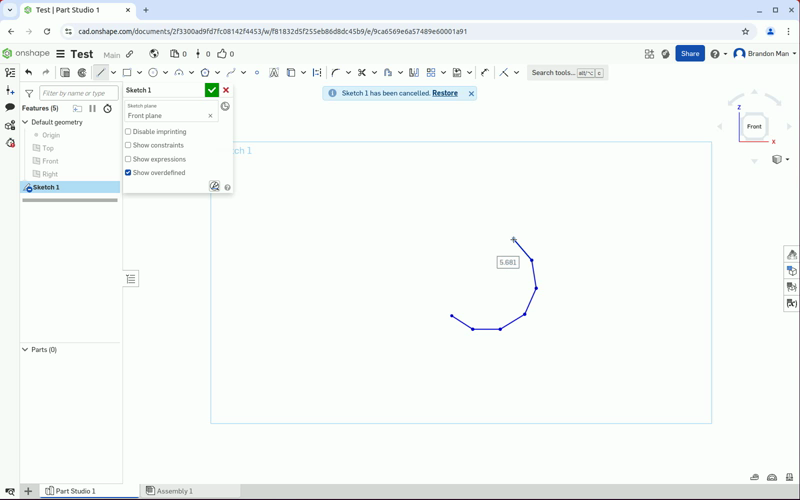
mouse_move(543, 239)
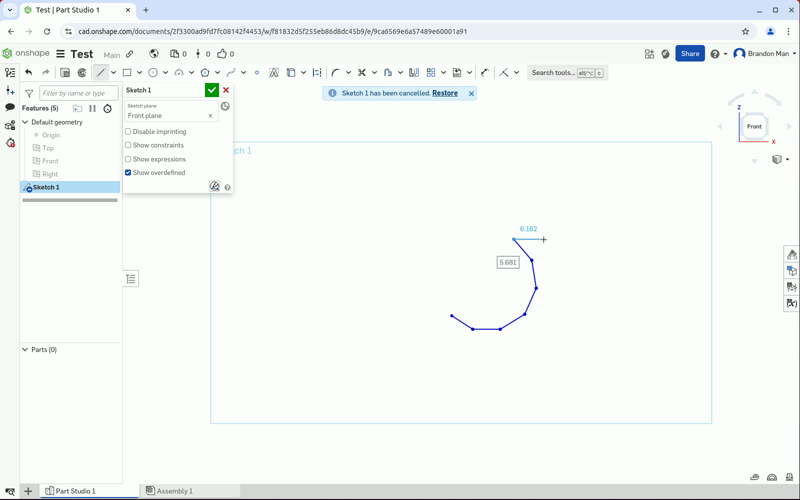
mouse_move(486, 231)
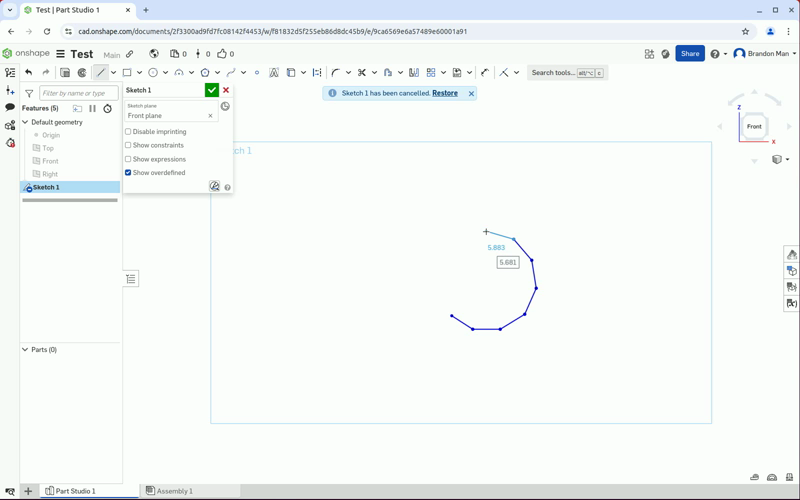
click(486, 231)
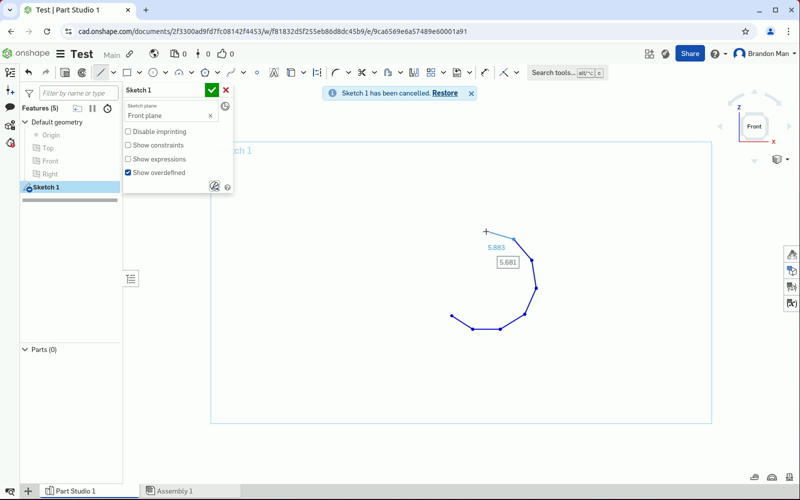
key_up(shift)
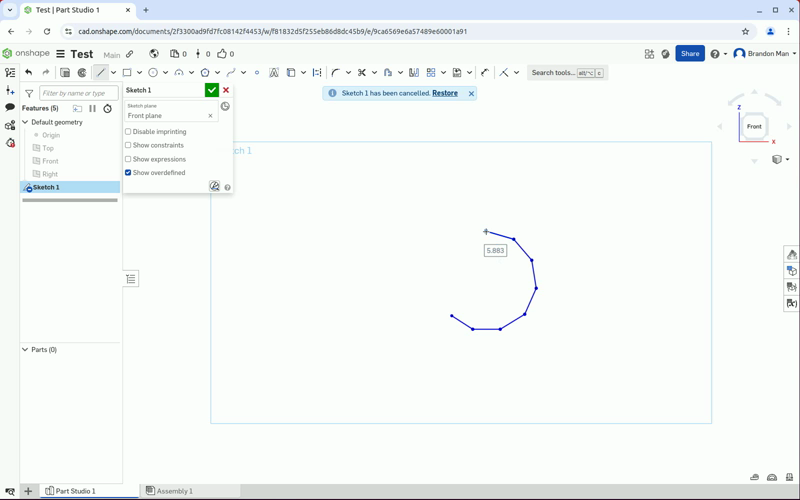
key_down(shift)
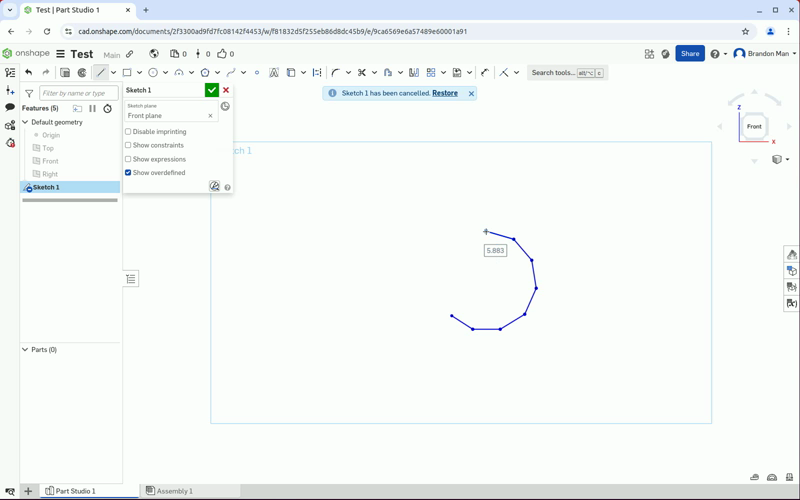
mouse_move(516, 231)
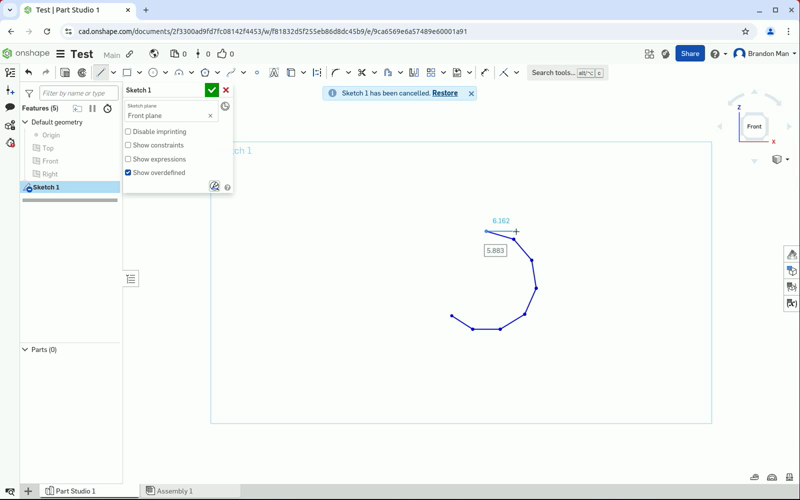
mouse_move(474, 234)
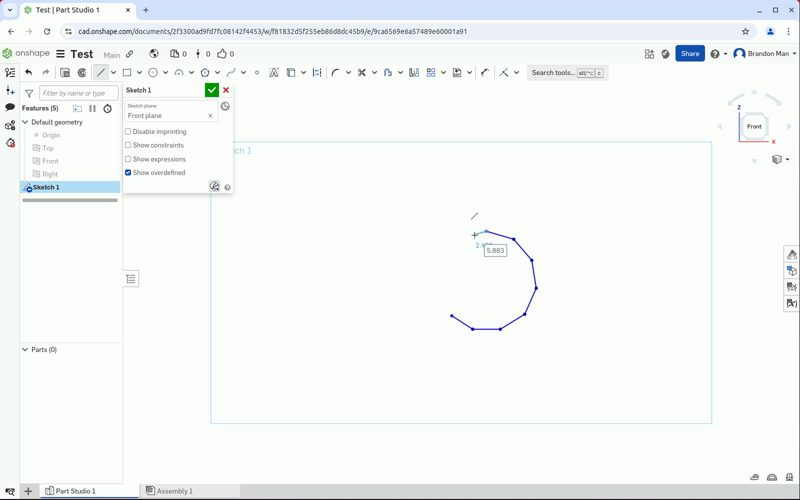
click(474, 234)
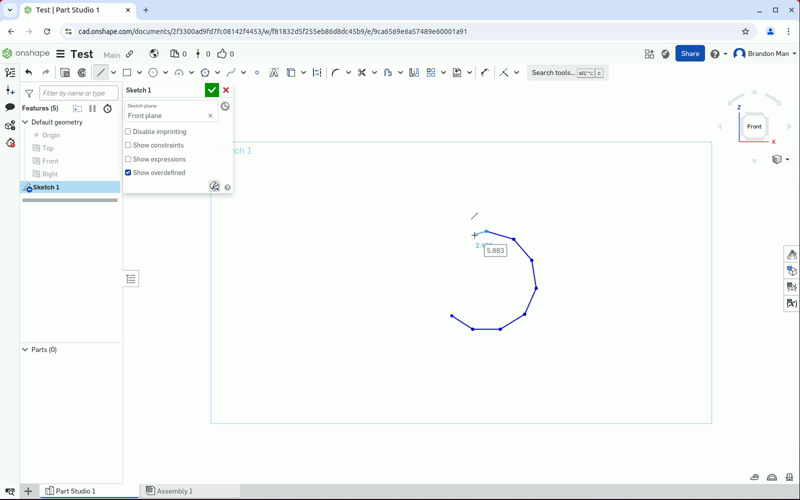
key_up(shift)
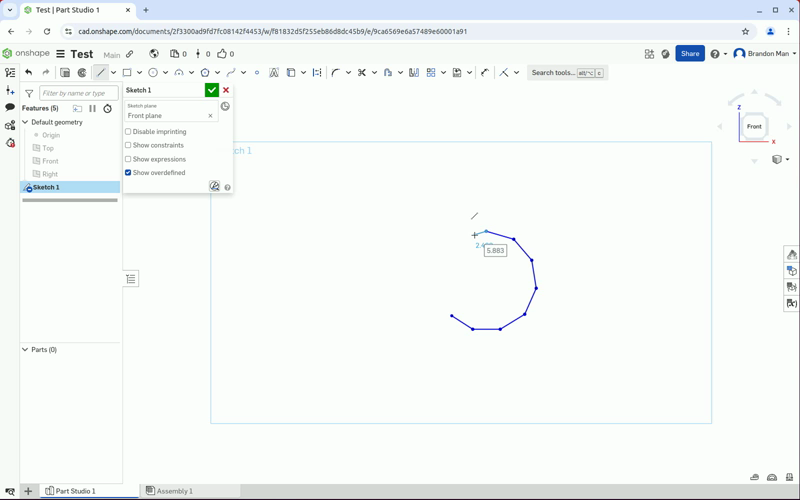
key_down(shift)
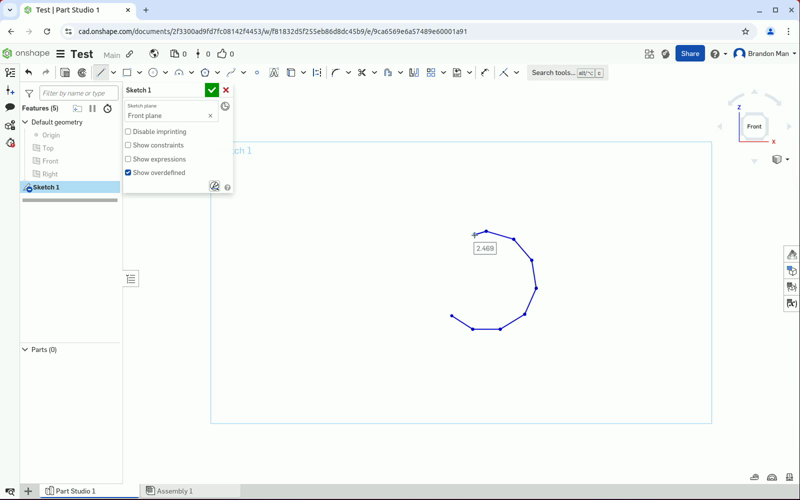
mouse_move(504, 234)
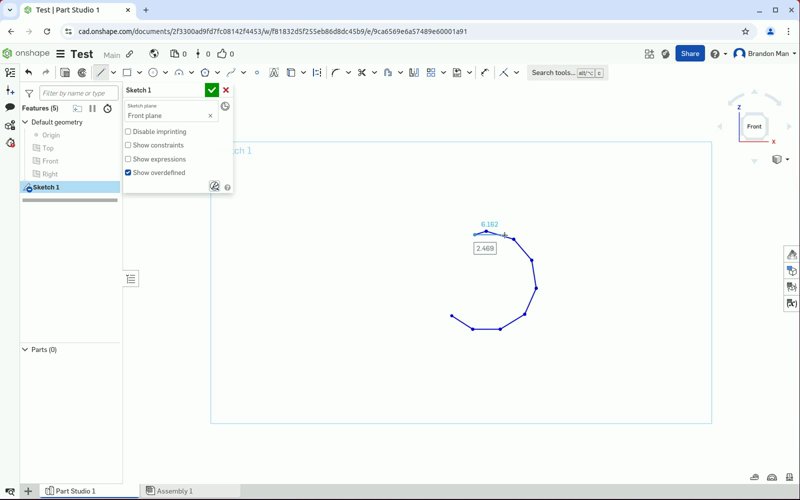
mouse_move(486, 281)
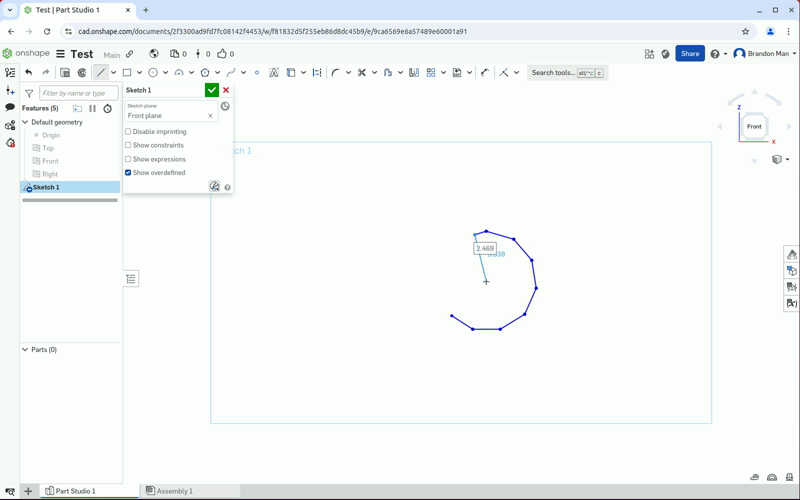
click(486, 281)
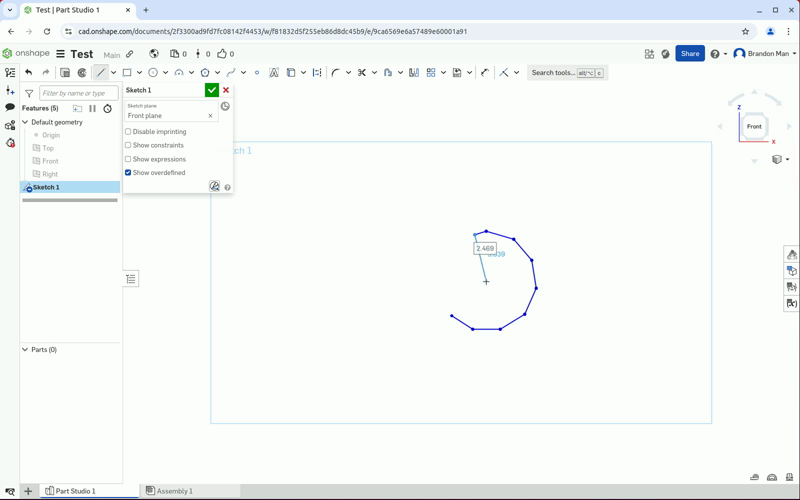
key_up(shift)
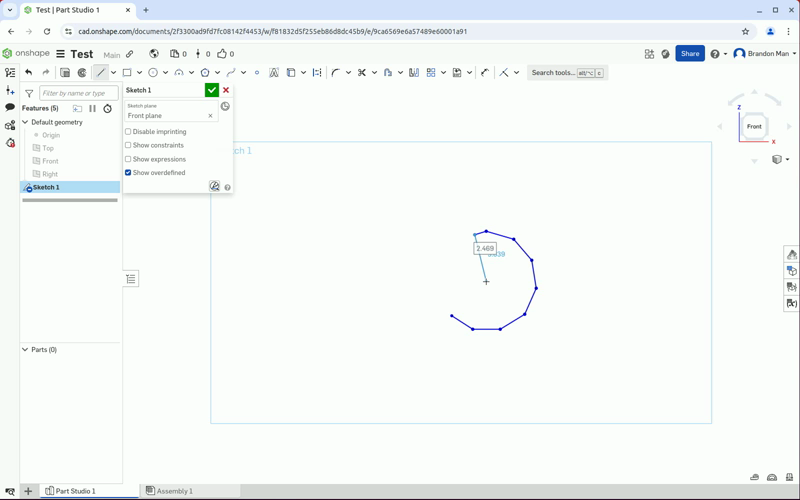
mouse_move(516, 281)
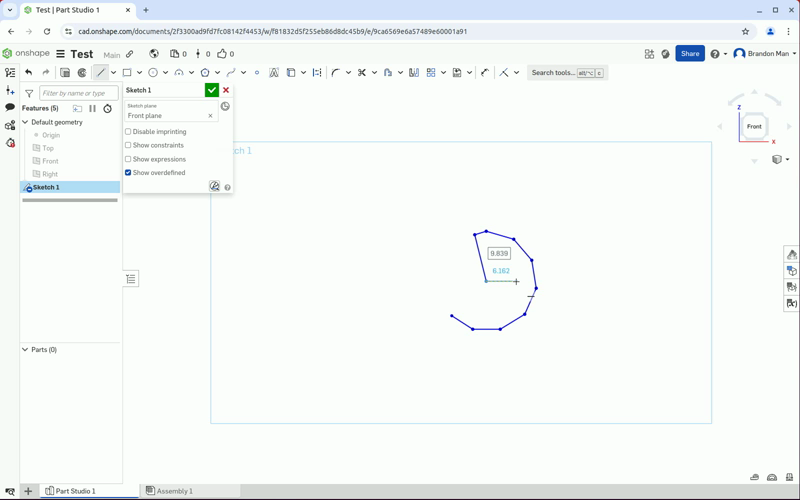
key_down(shift)
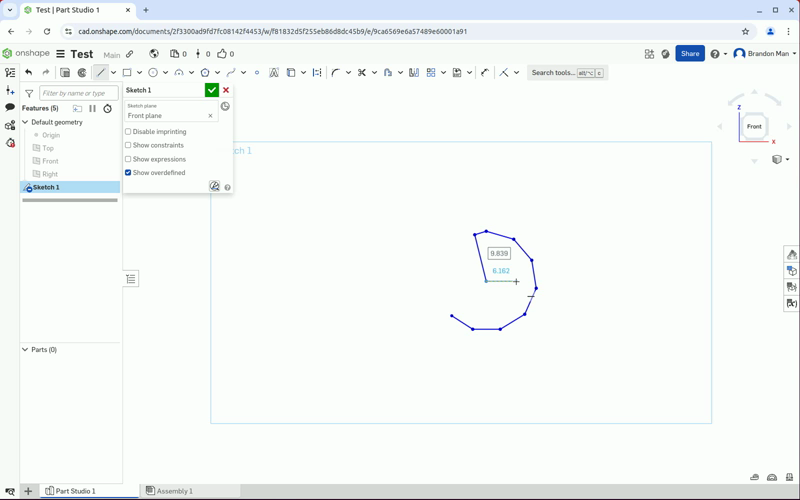
mouse_move(451, 315)
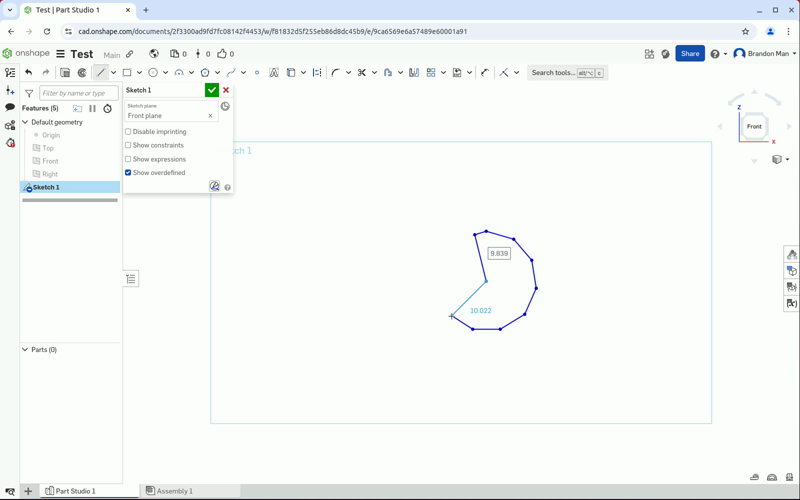
key_up(shift)
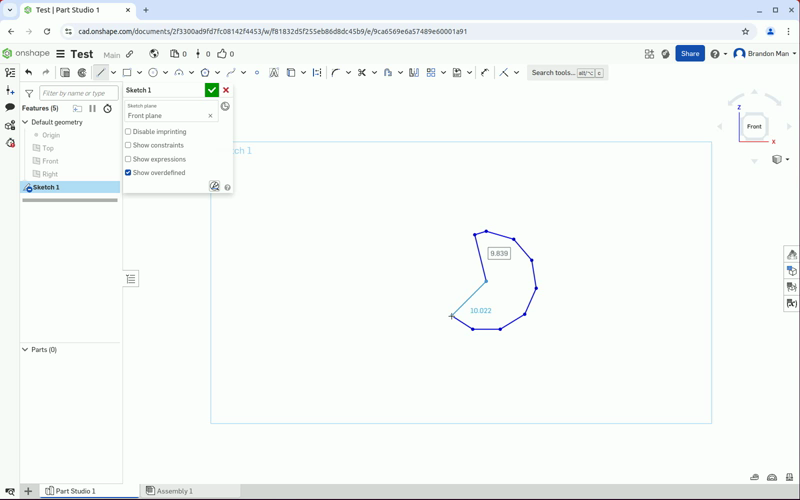
click(451, 315)
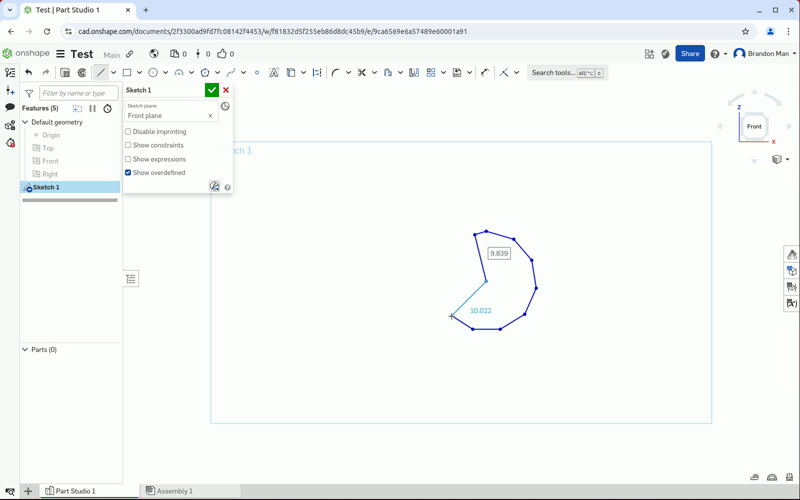
key(esc)
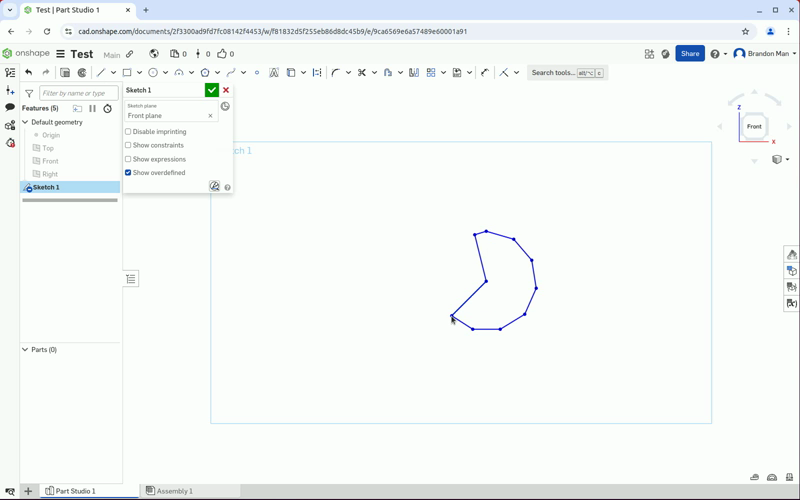
mouse_move(510, 252)
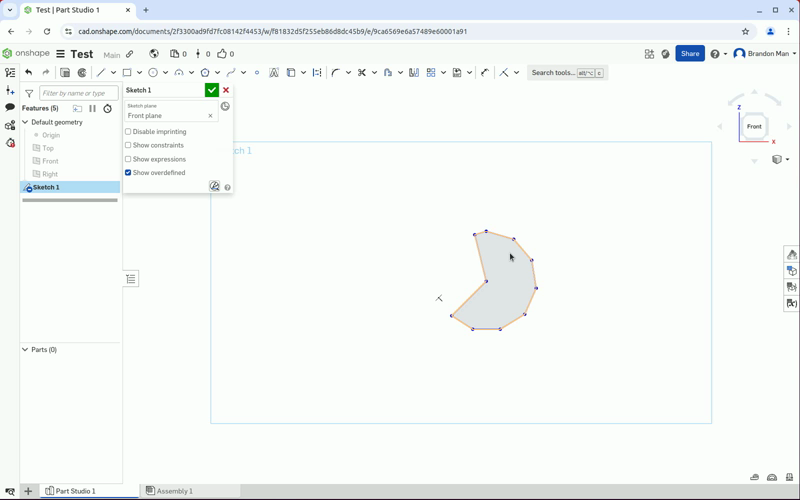
click(510, 252)
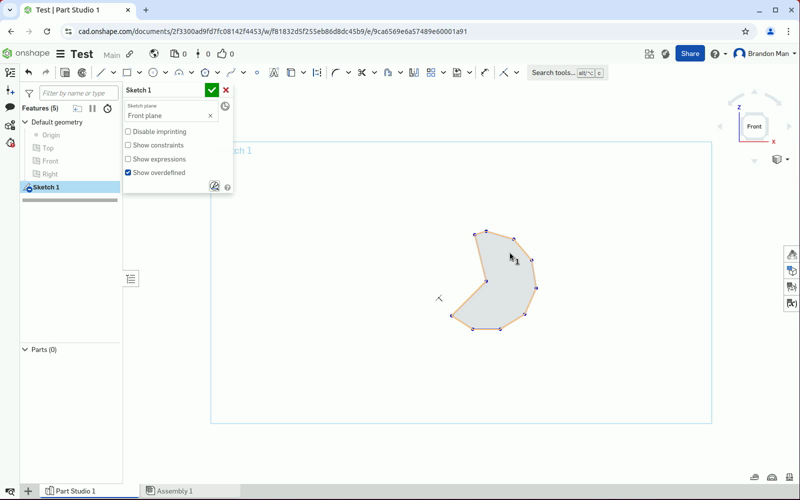
mouse_move(73, 352)
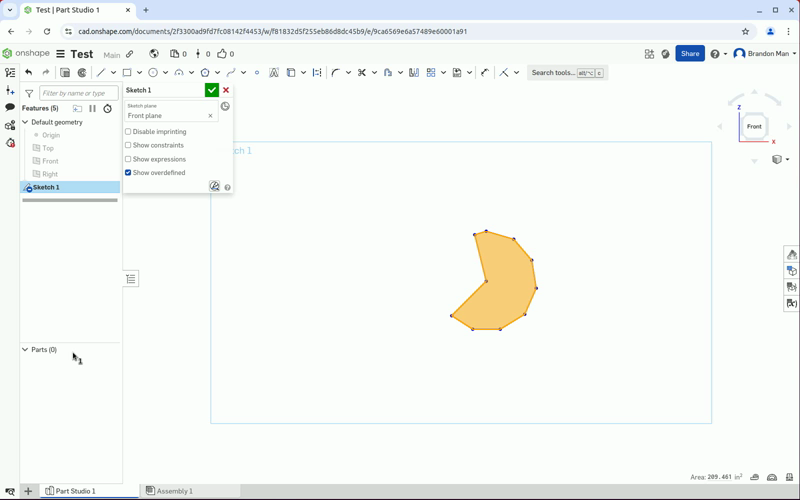
key(shift+y)
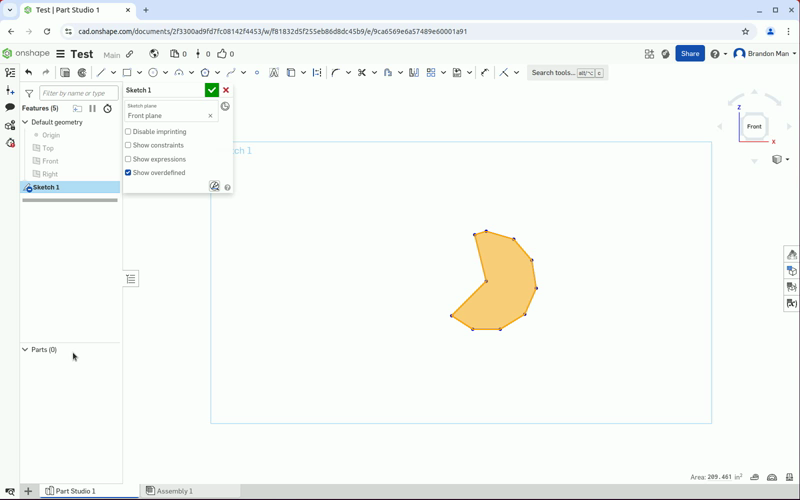
key(shift+e)
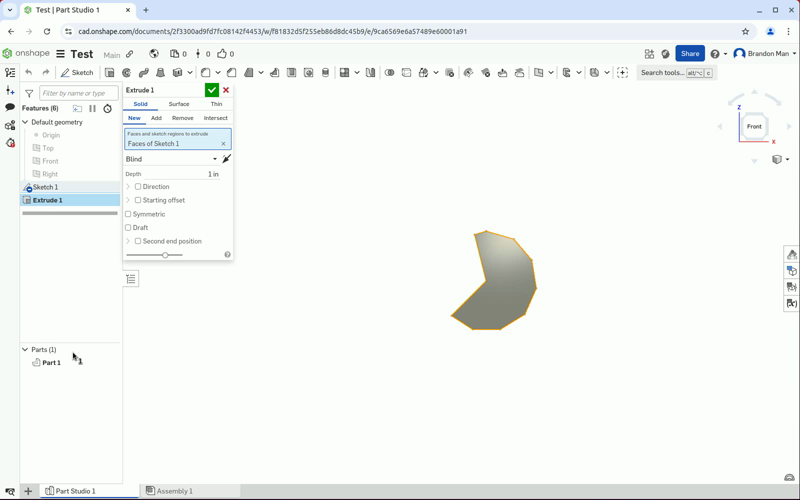
mouse_move(143, 106)
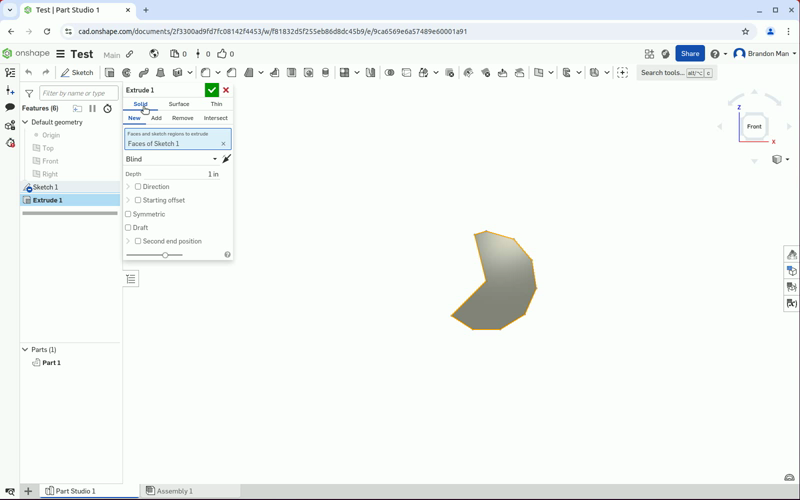
click(143, 106)
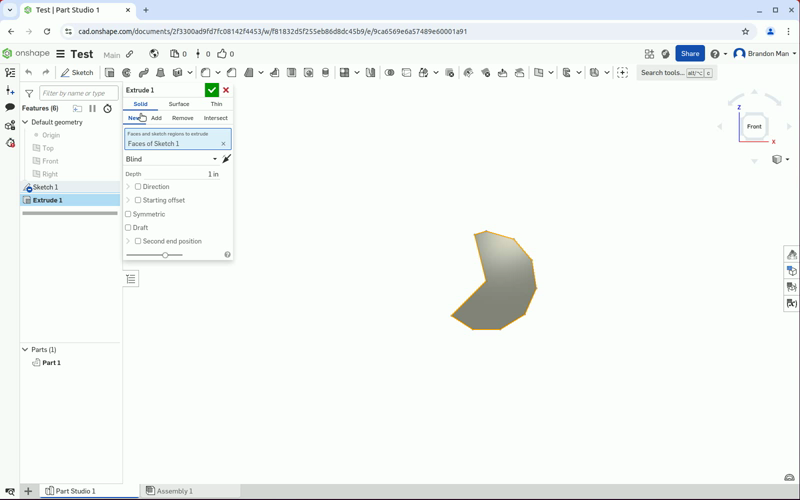
mouse_move(137, 120)
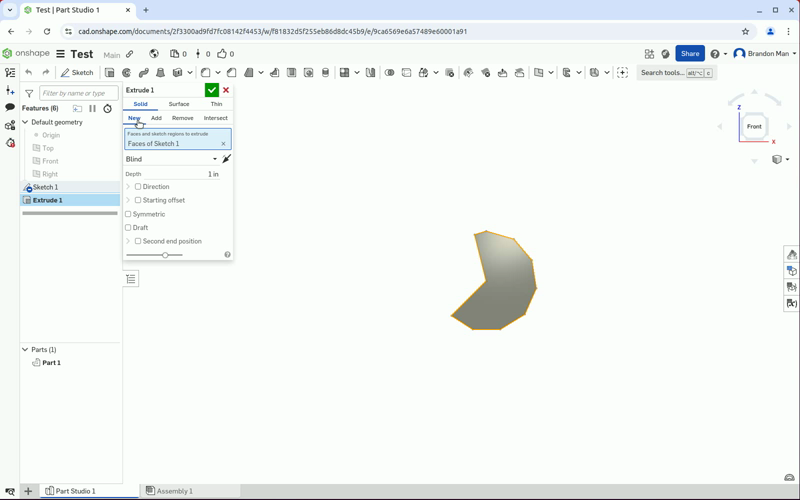
click(137, 120)
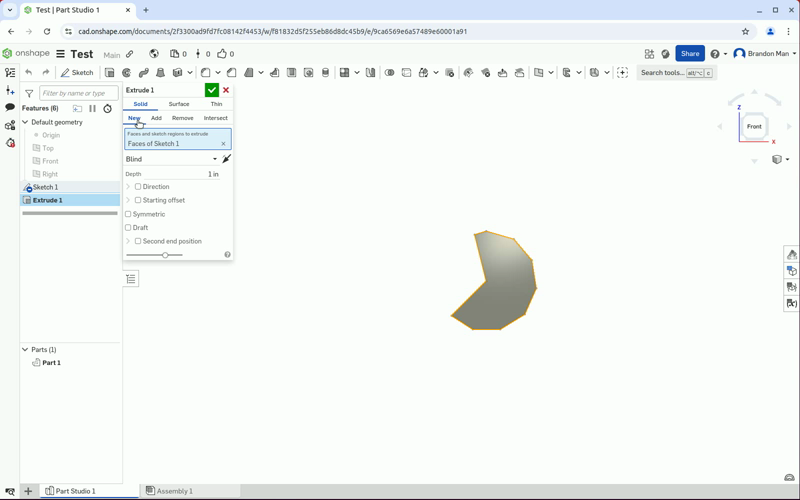
key(tab, 4)
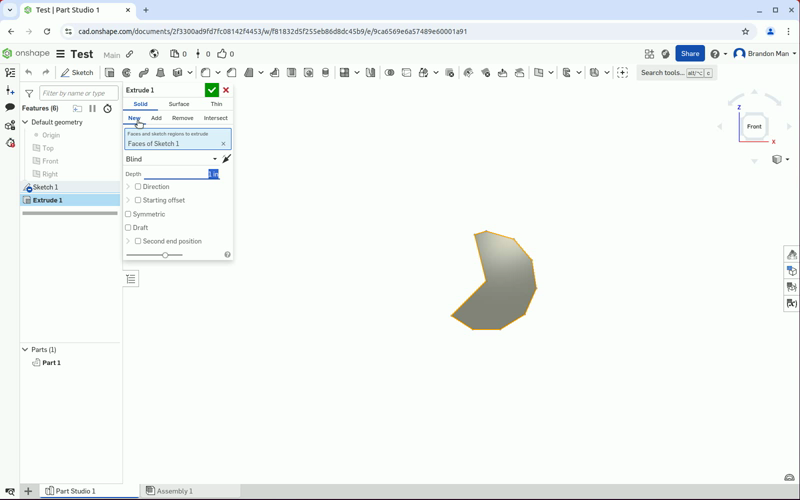
text(6.258)
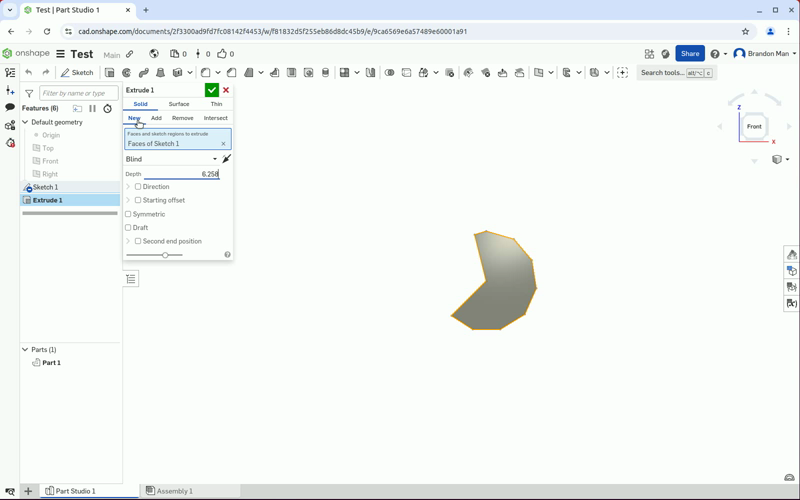
key(enter)
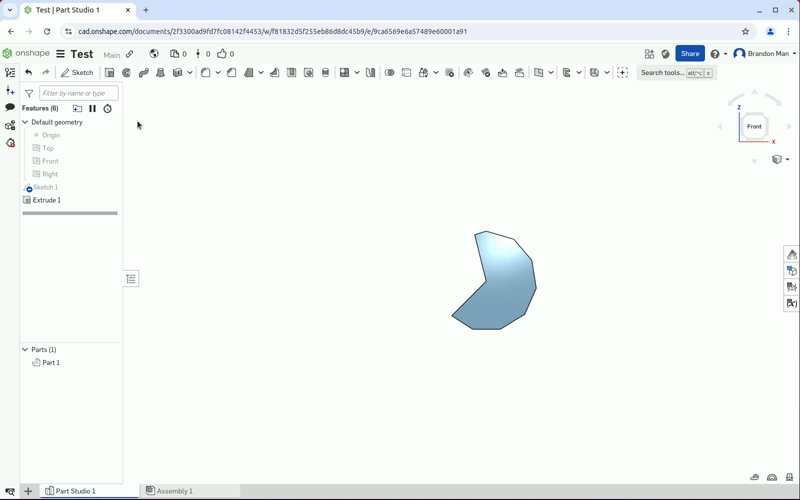
key(shift+h)
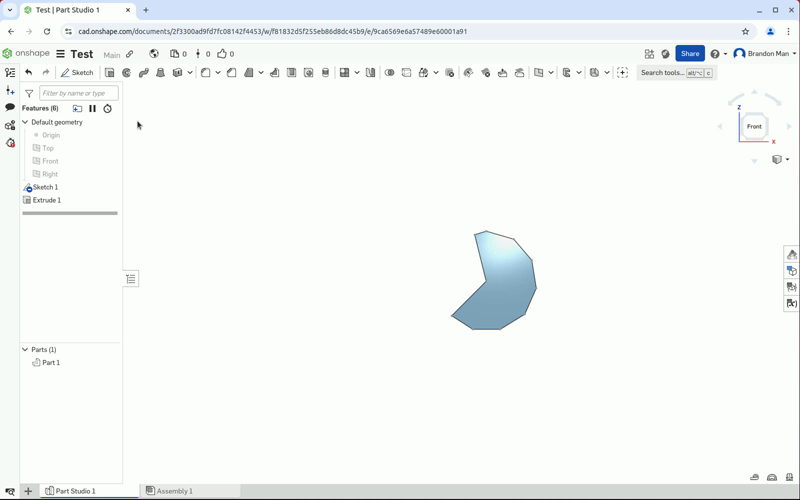
key(shift+h)
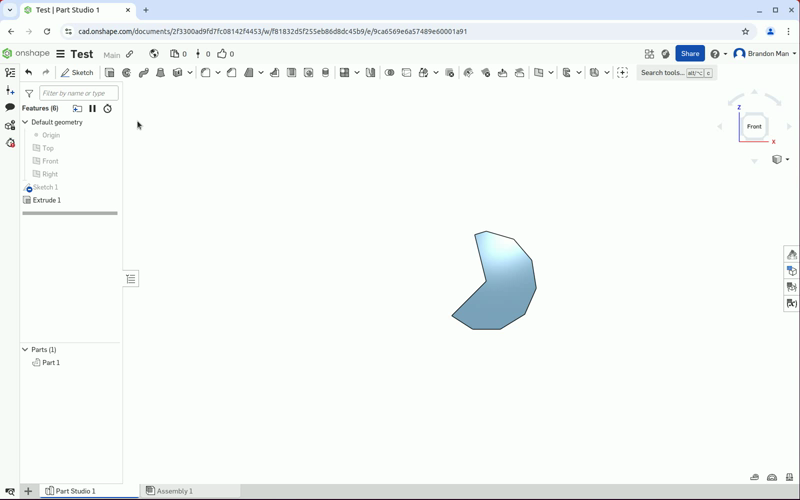
mouse_move(73, 189)
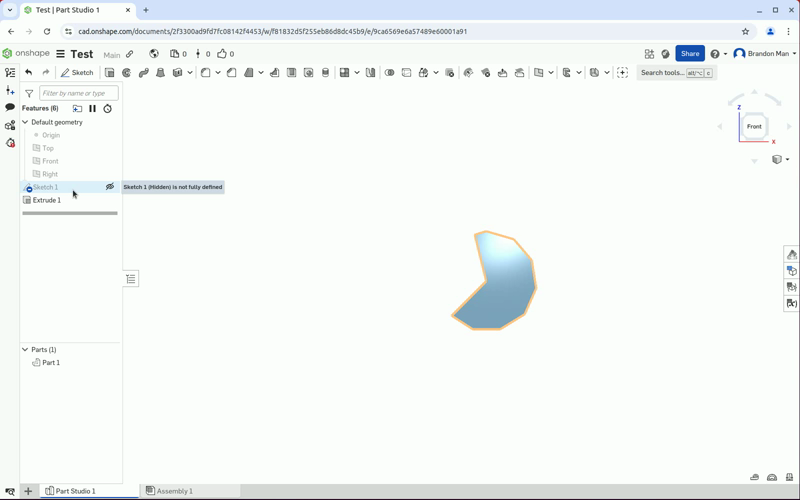
click(73, 189)
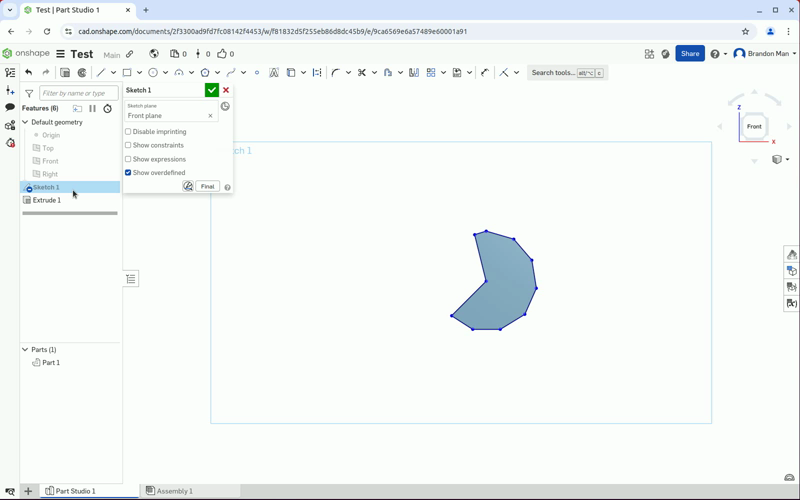
mouse_move(229, 92)
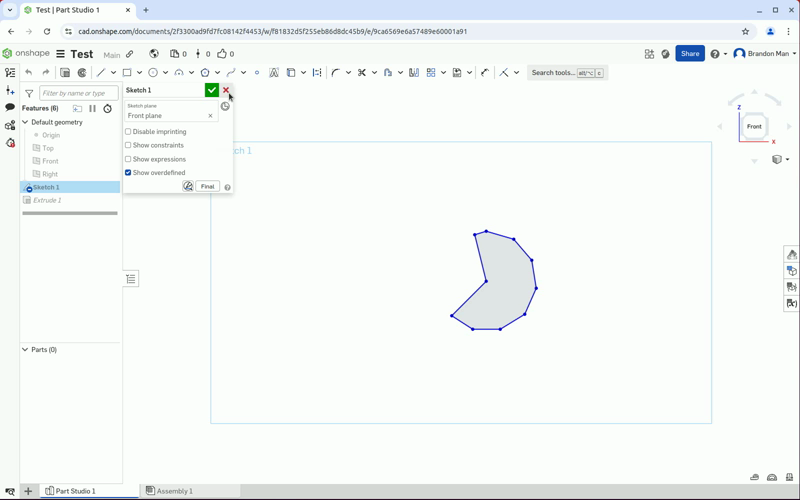
click(229, 92)
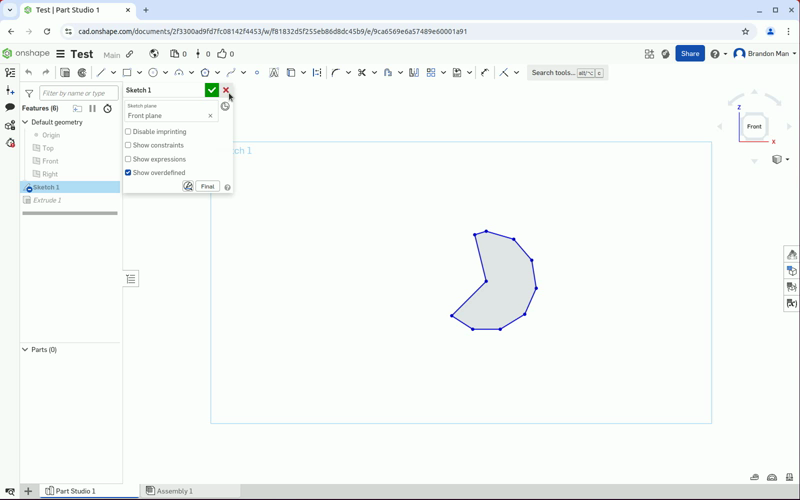
key(shift+s)
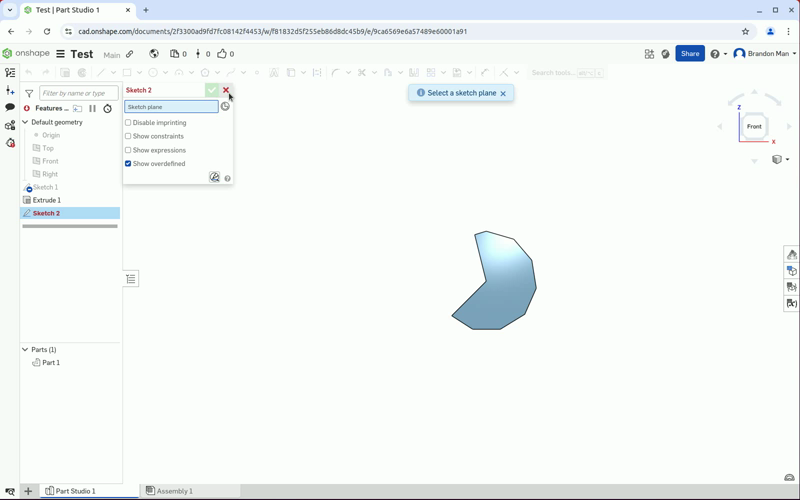
mouse_move(73, 163)
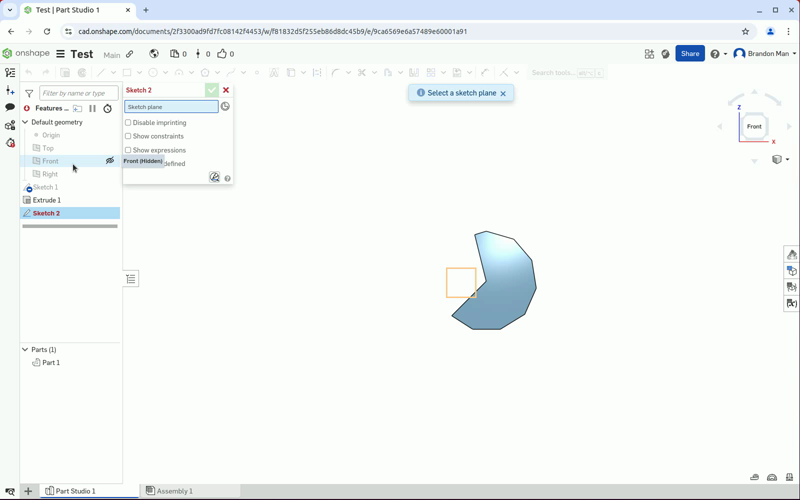
click(73, 163)
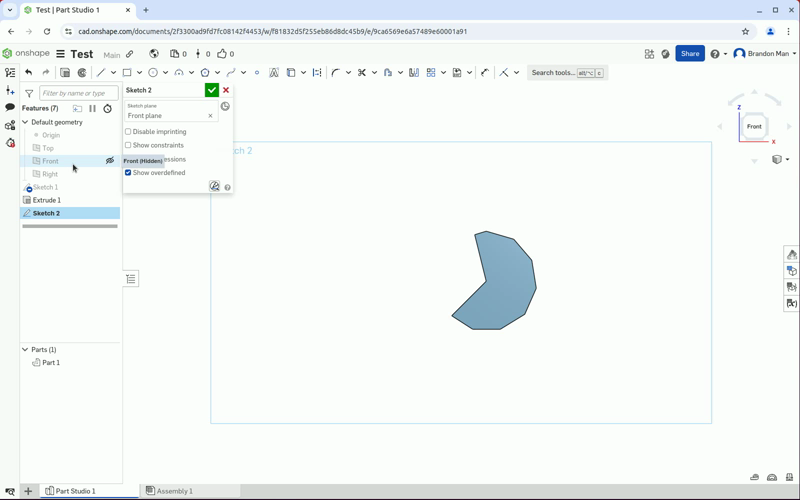
mouse_move(73, 352)
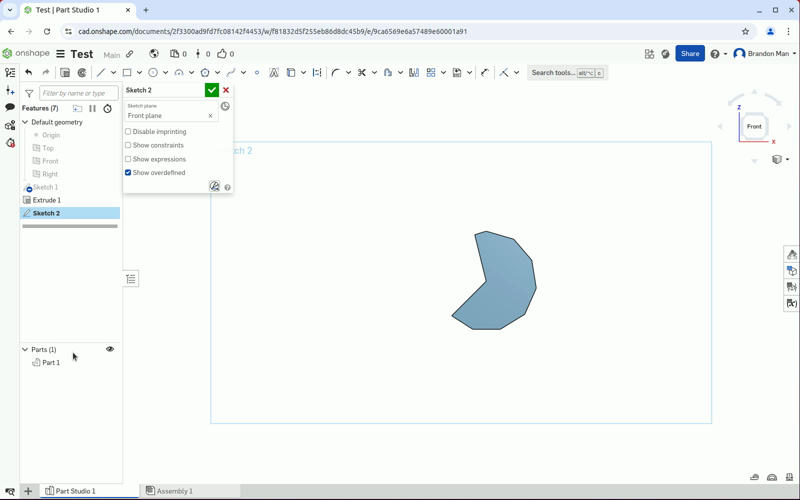
key(y)
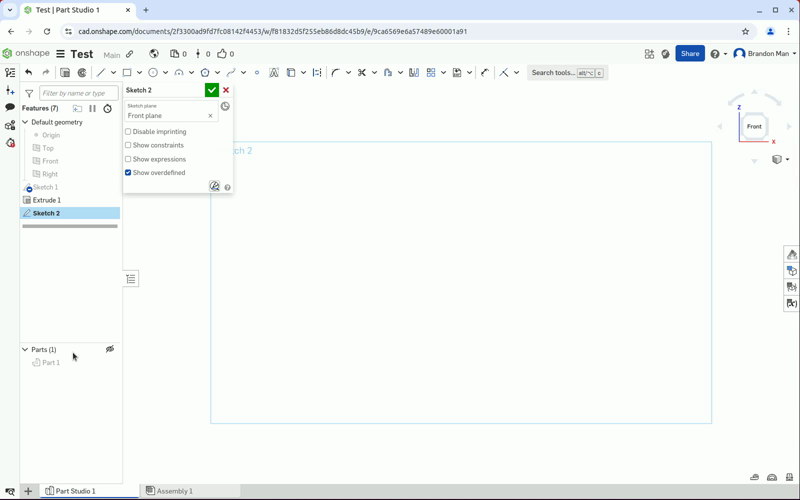
key(l)
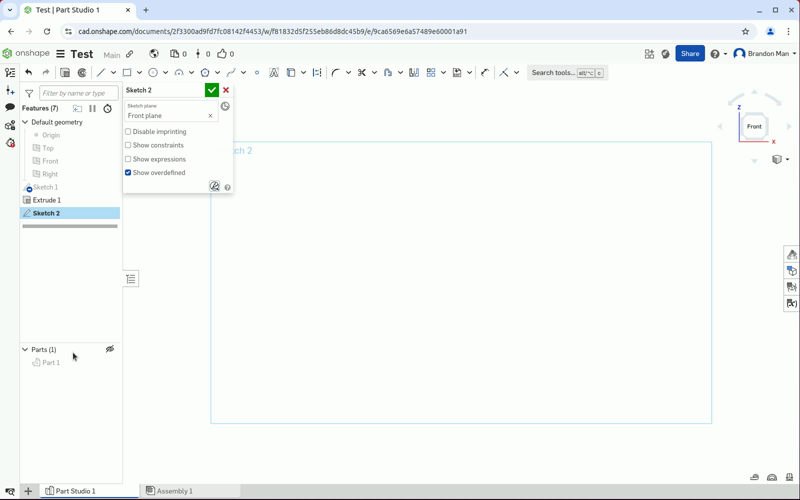
key_down(shift)
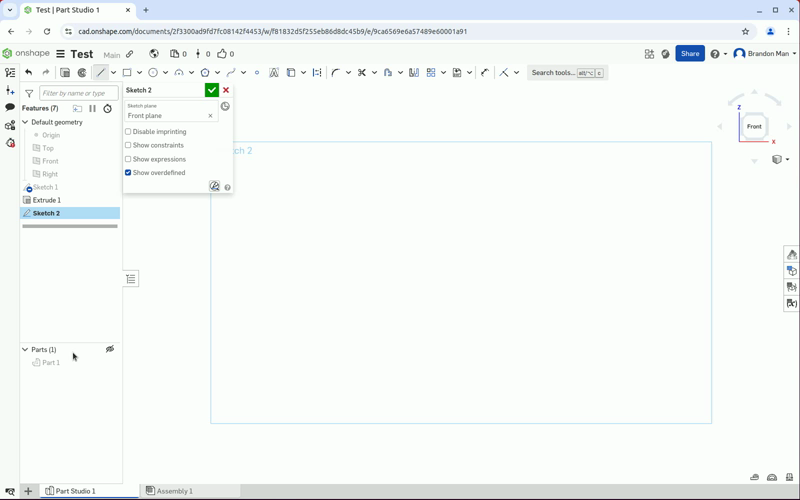
mouse_move(348, 243)
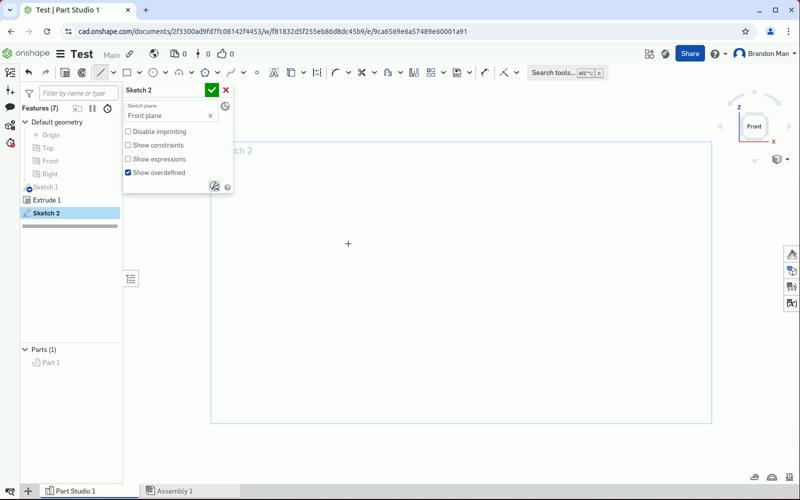
click(348, 243)
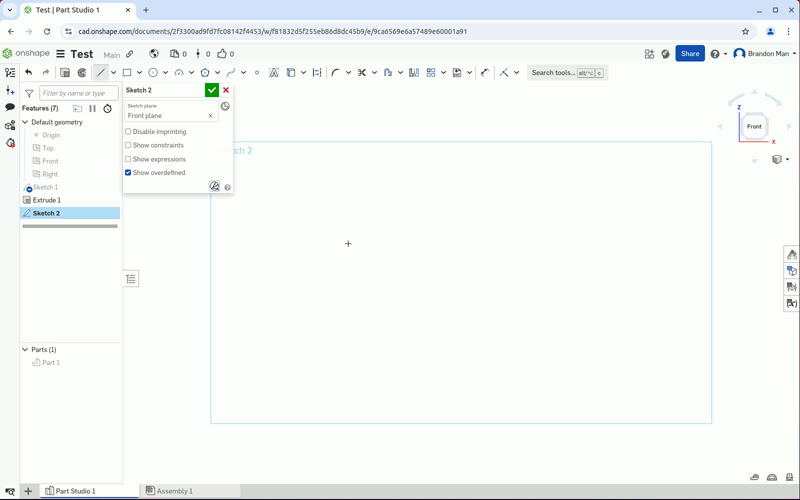
key_up(shift)
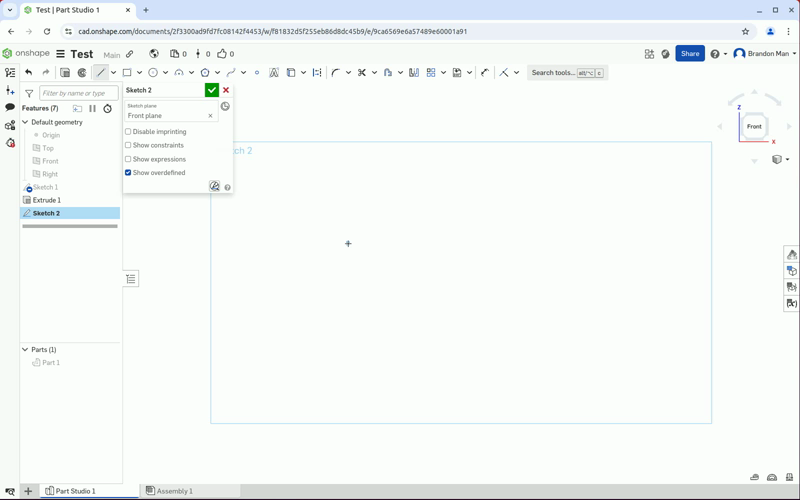
key_down(shift)
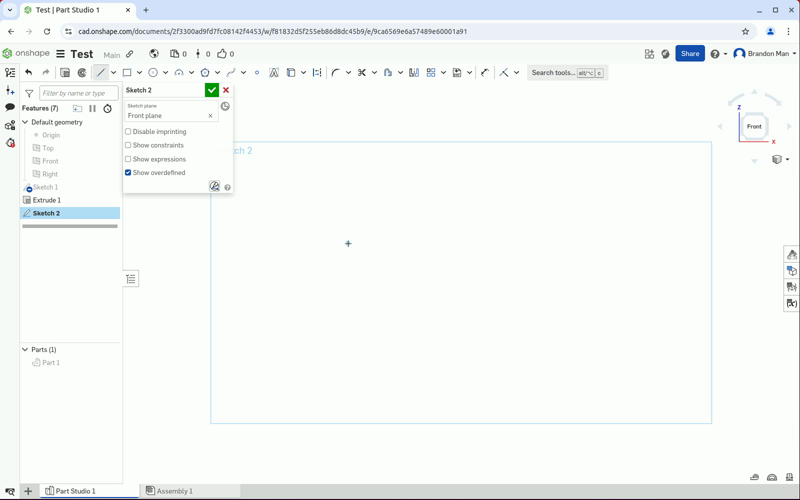
mouse_move(366, 312)
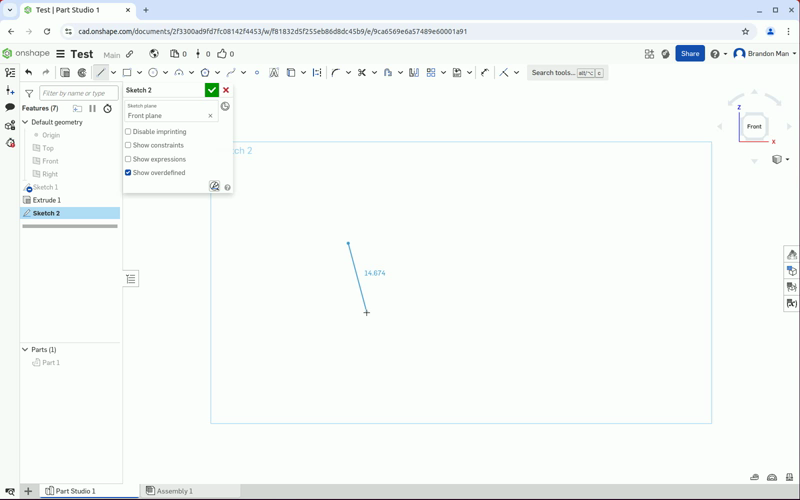
click(366, 312)
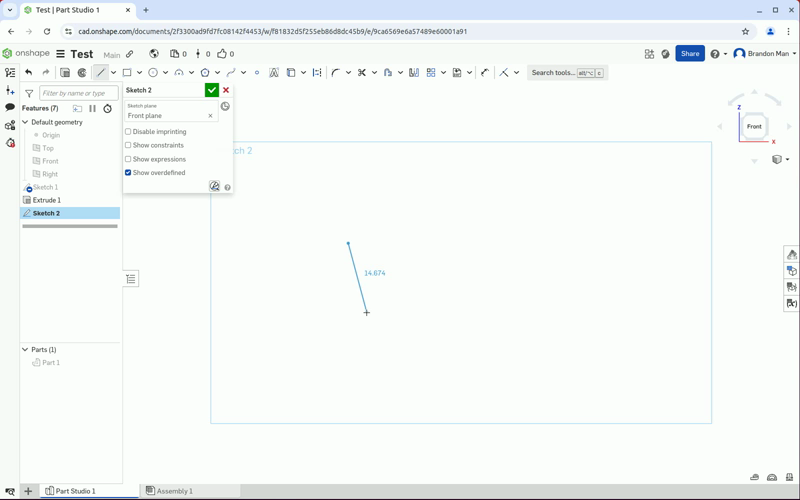
key_up(shift)
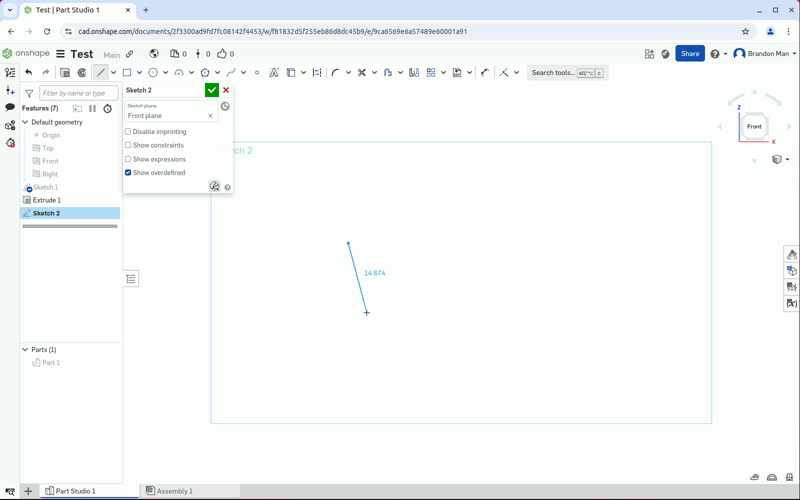
key_down(shift)
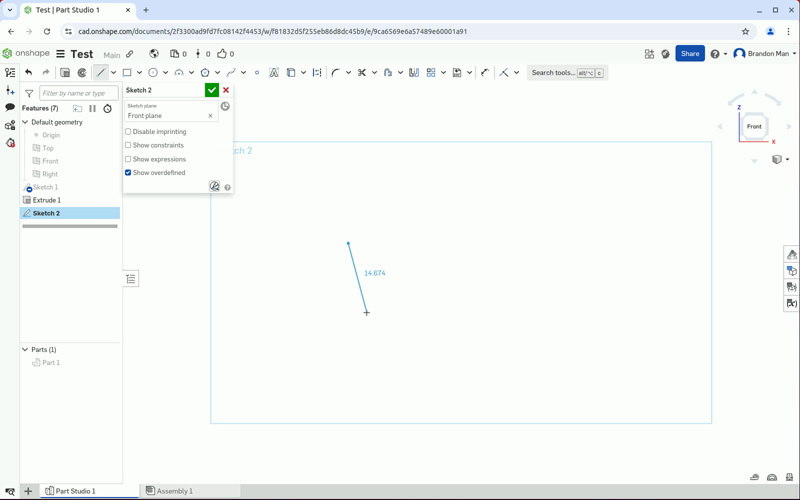
mouse_move(436, 332)
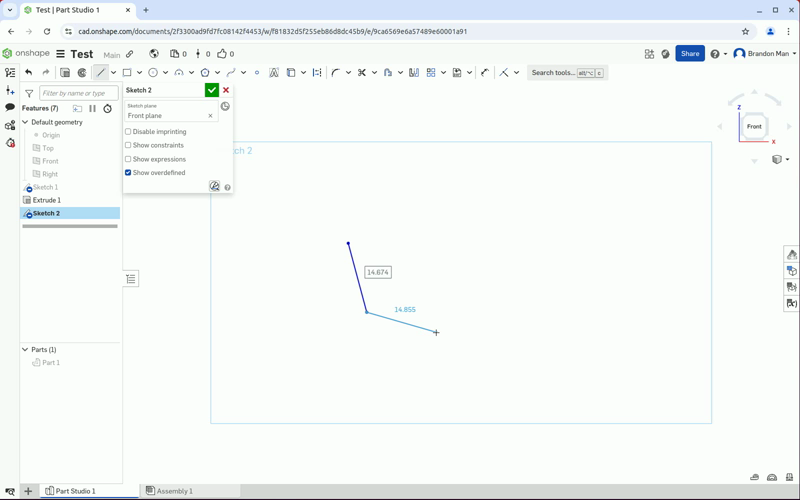
click(436, 332)
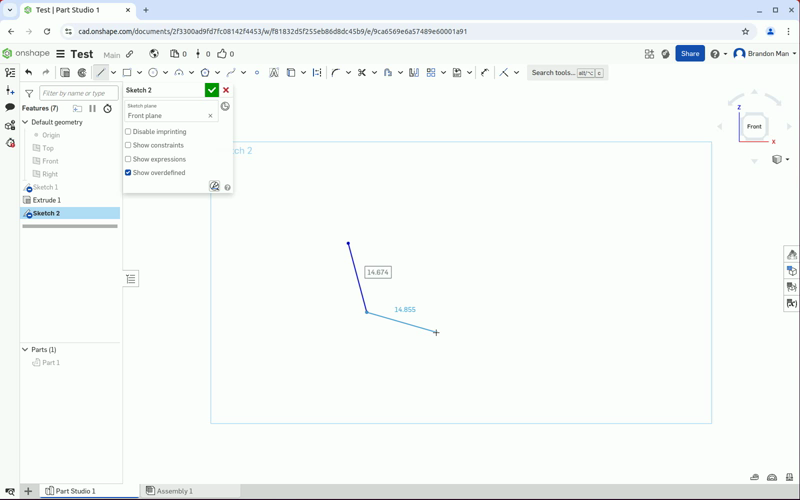
key_up(shift)
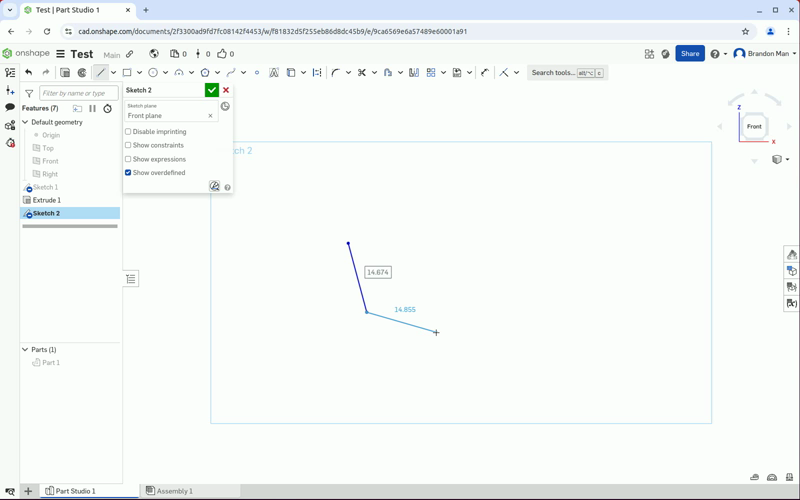
key_down(shift)
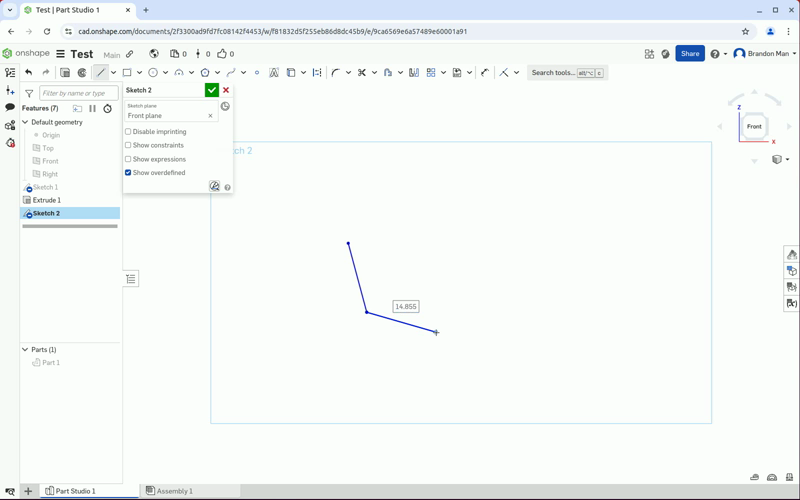
mouse_move(466, 332)
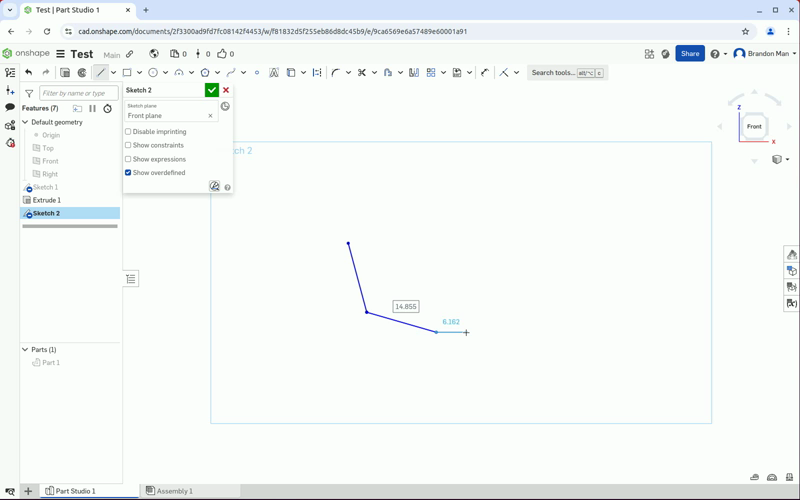
mouse_move(452, 316)
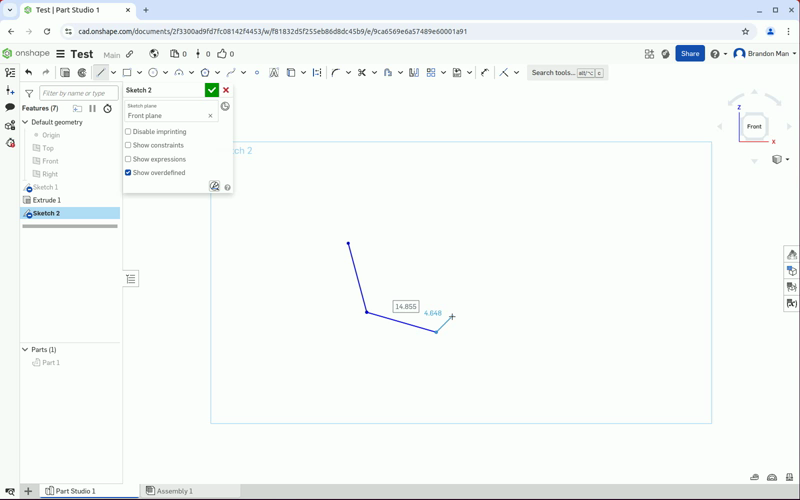
click(452, 316)
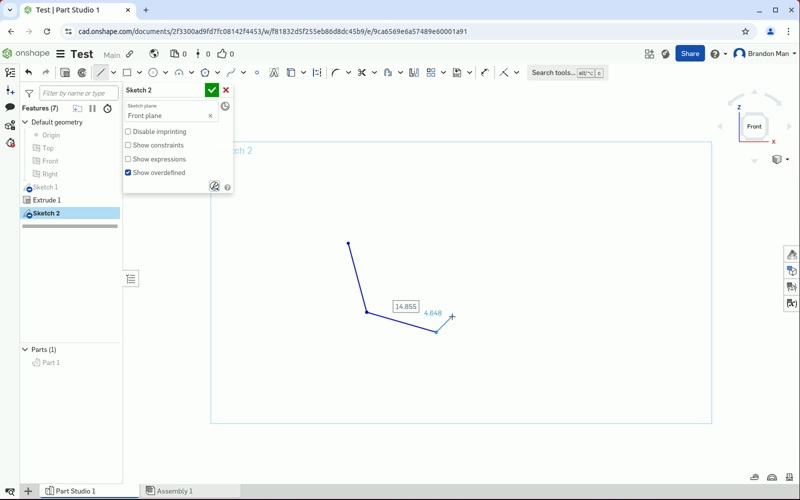
key_up(shift)
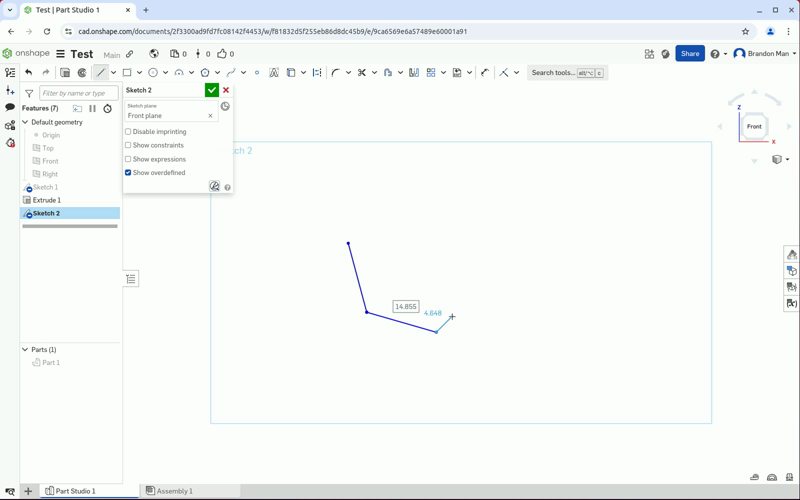
key_down(shift)
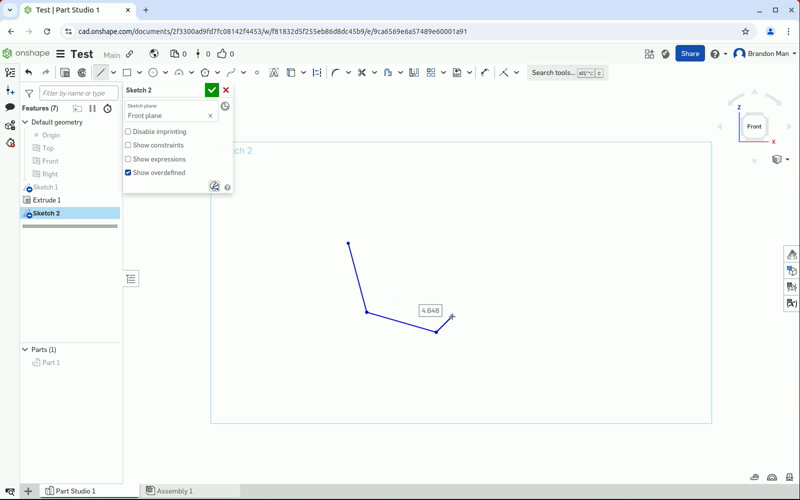
mouse_move(482, 316)
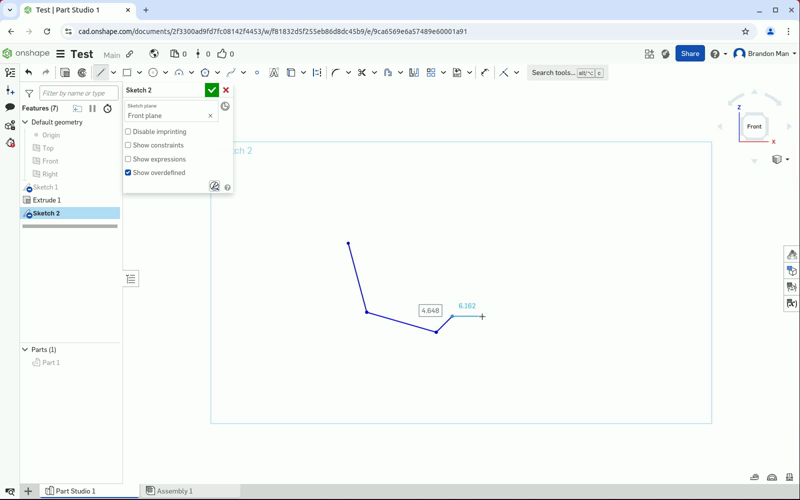
mouse_move(449, 313)
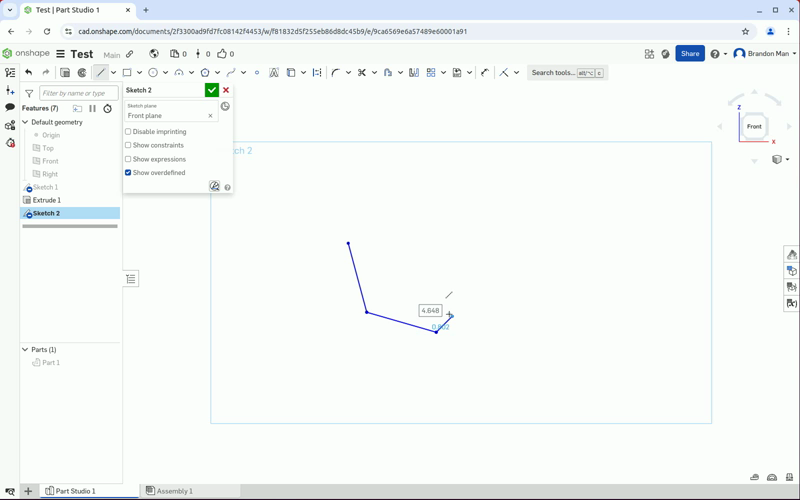
scroll(6)
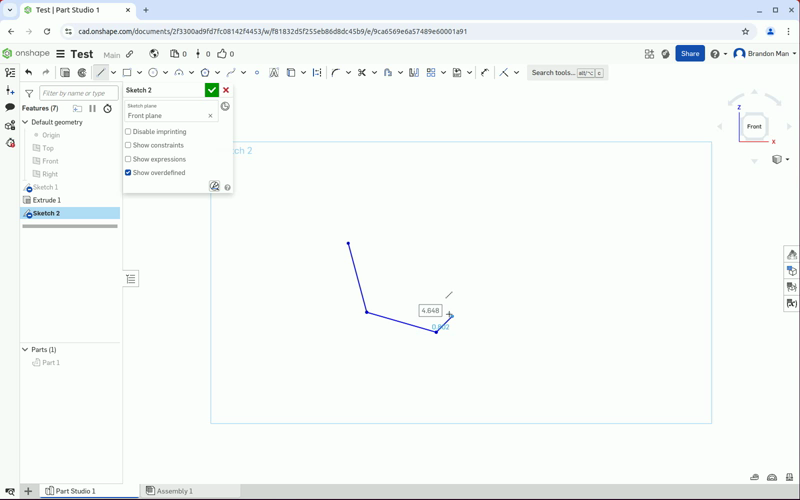
scroll(6)
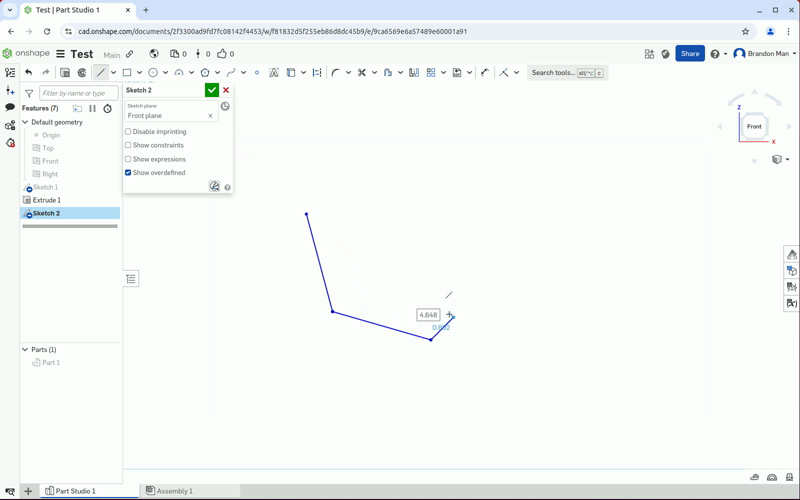
scroll(6)
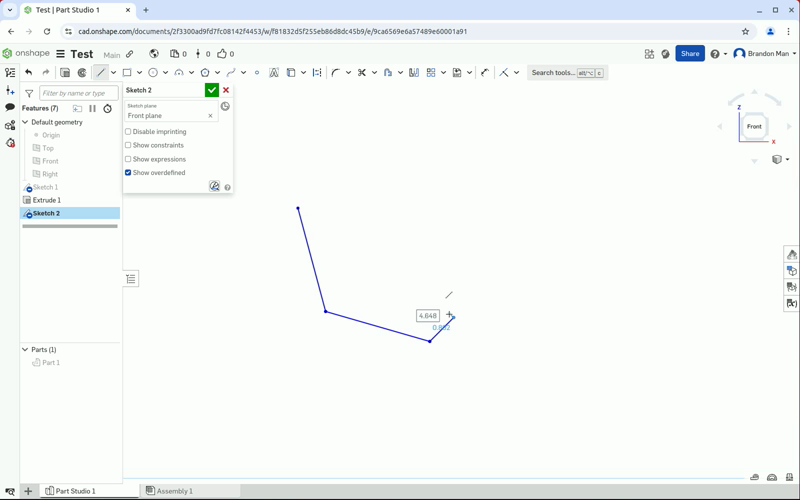
scroll(6)
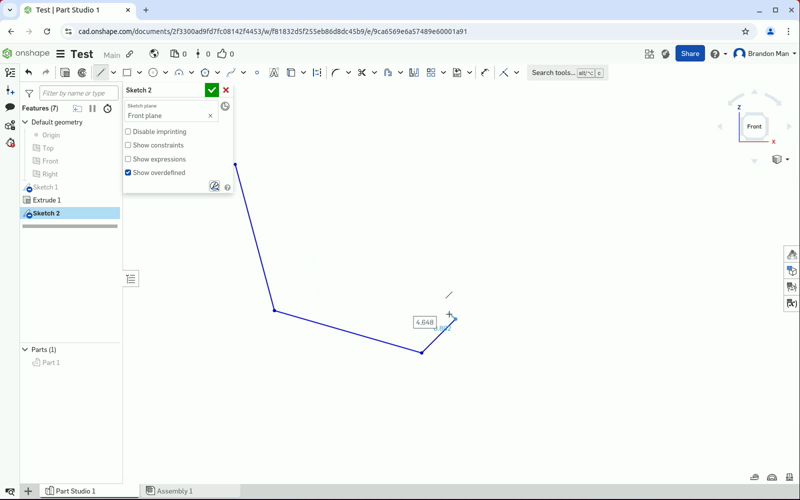
scroll(6)
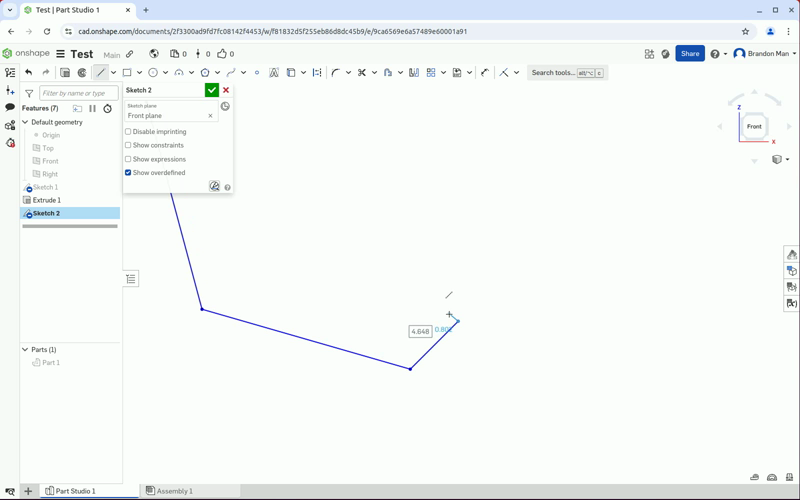
scroll(6)
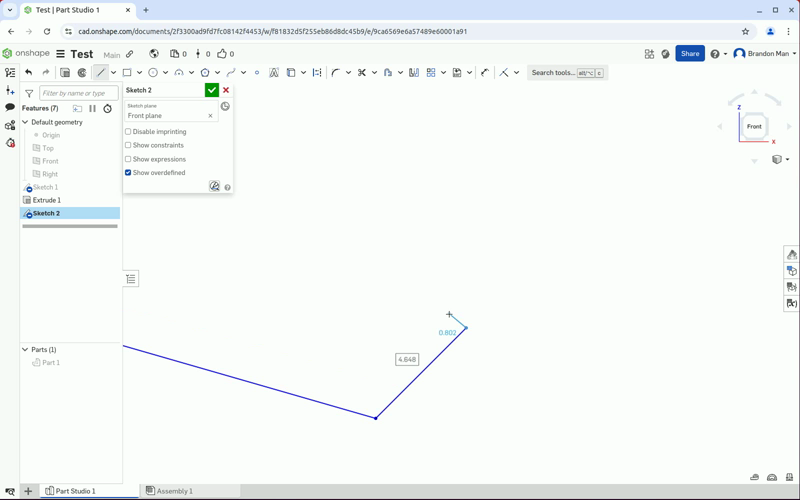
scroll(6)
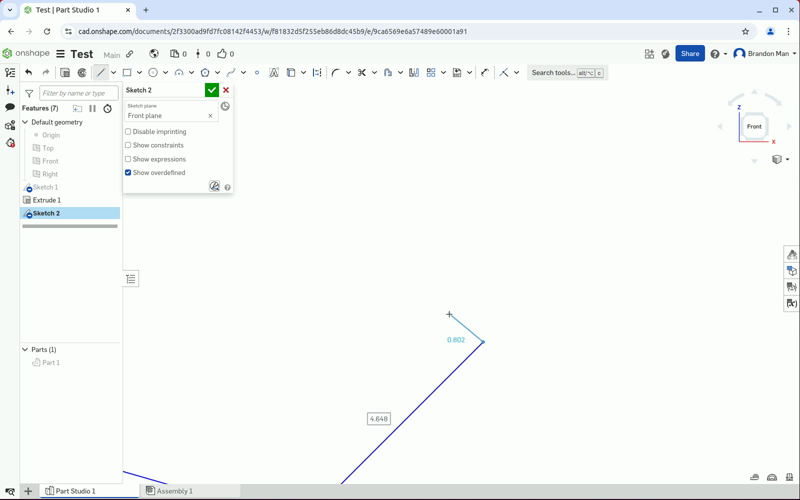
click(449, 313)
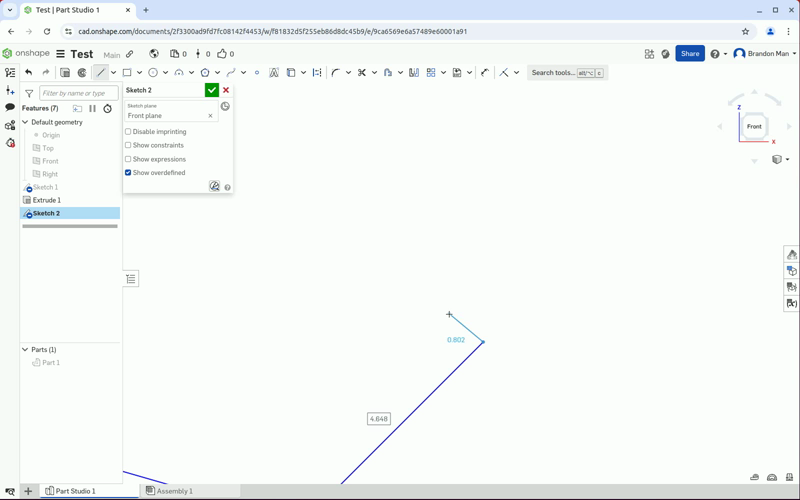
scroll(-6)
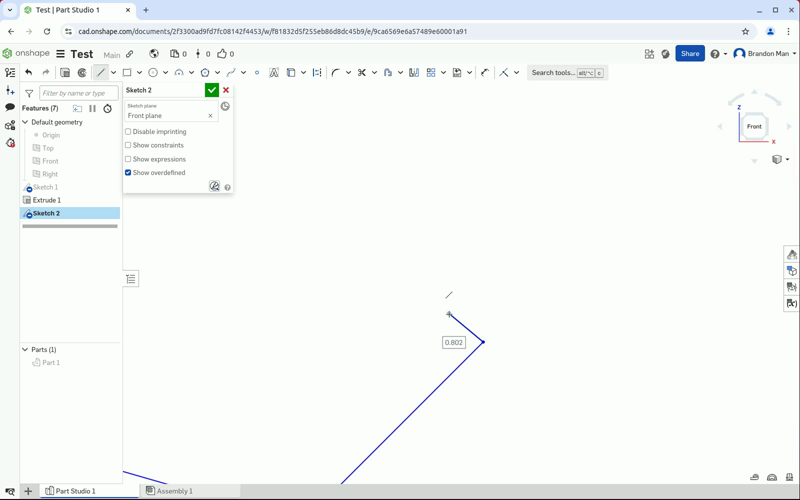
scroll(-6)
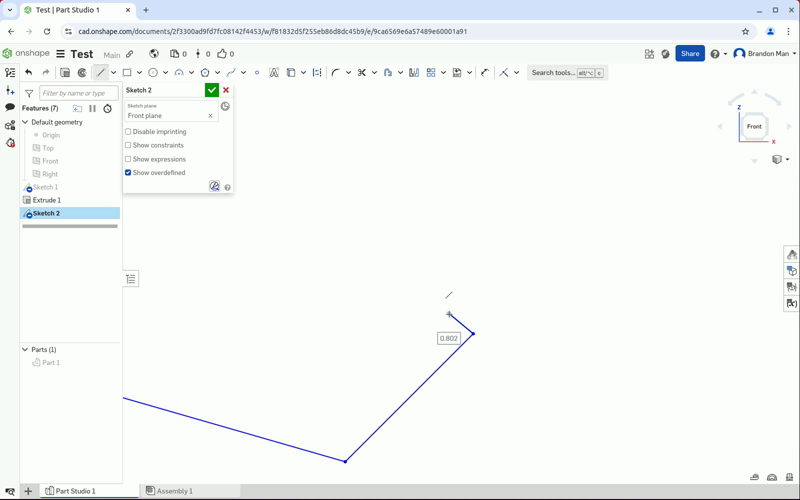
scroll(-6)
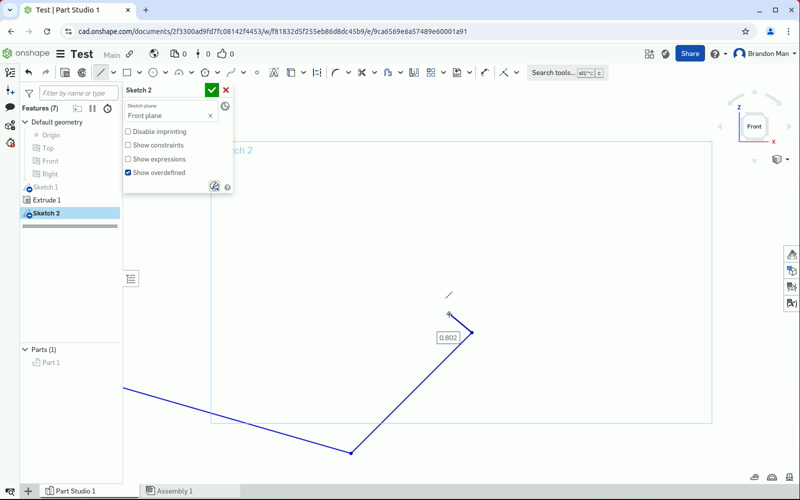
scroll(-6)
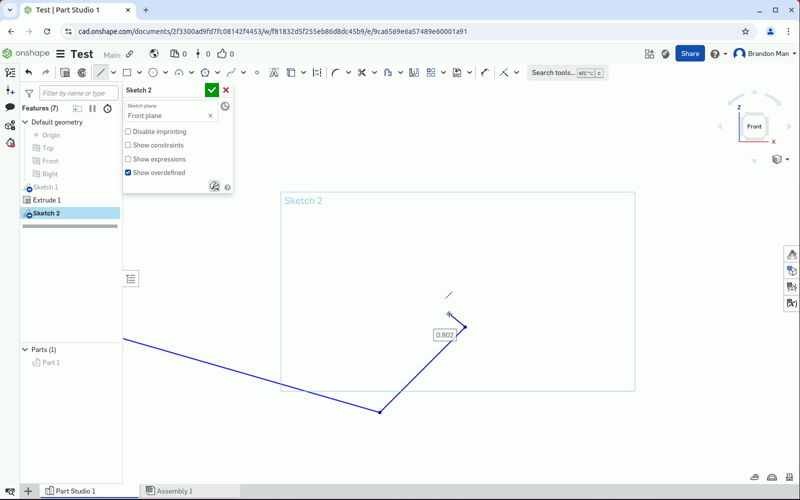
scroll(-6)
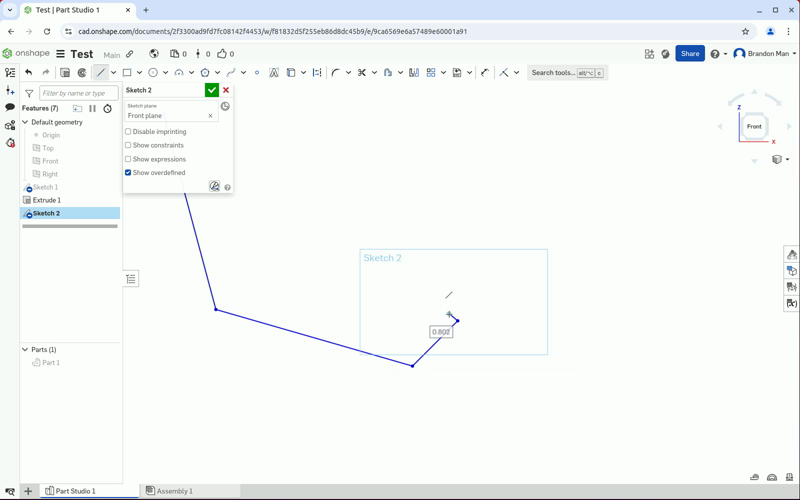
scroll(-6)
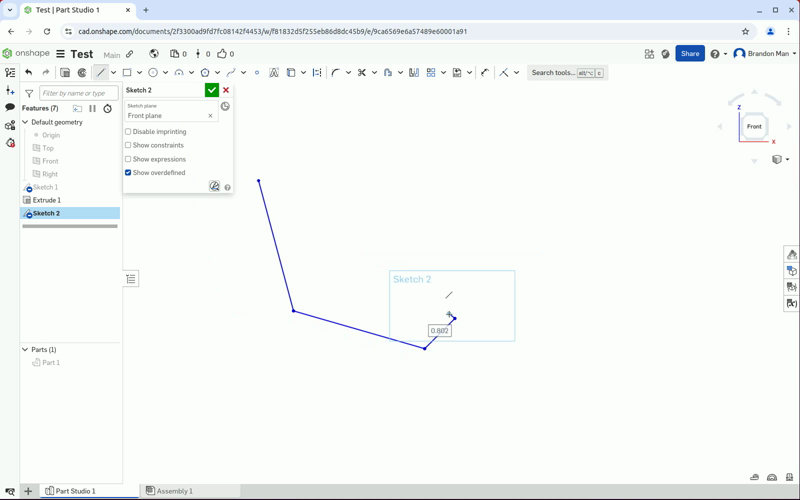
scroll(-6)
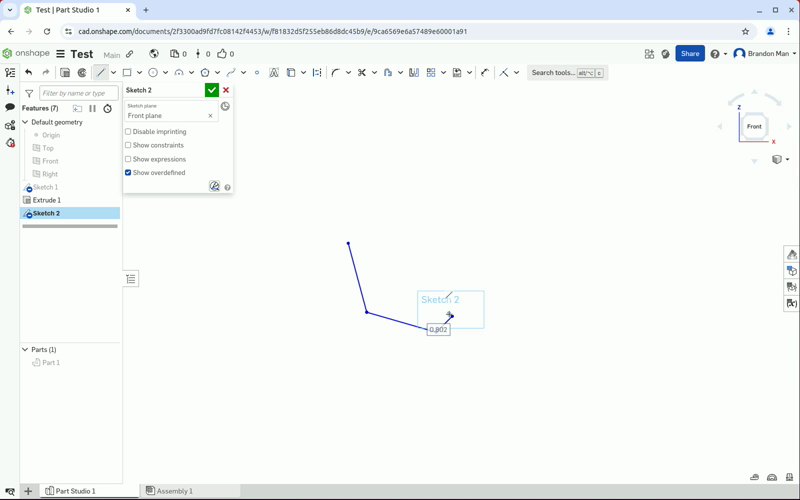
key_up(shift)
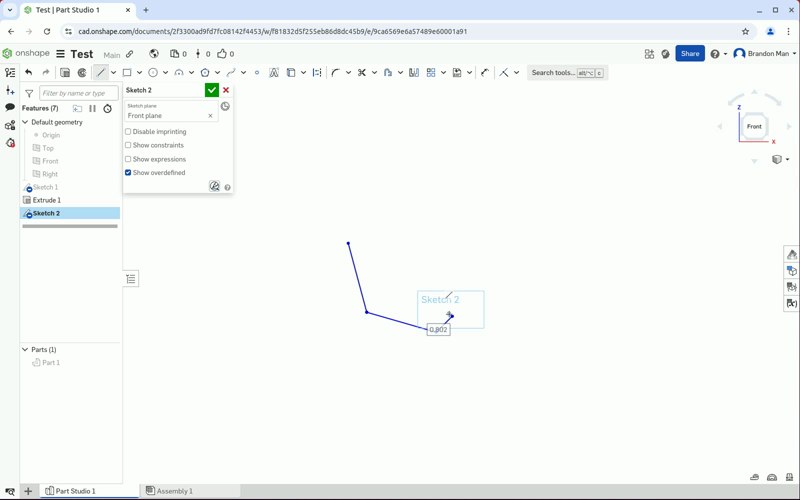
key_down(shift)
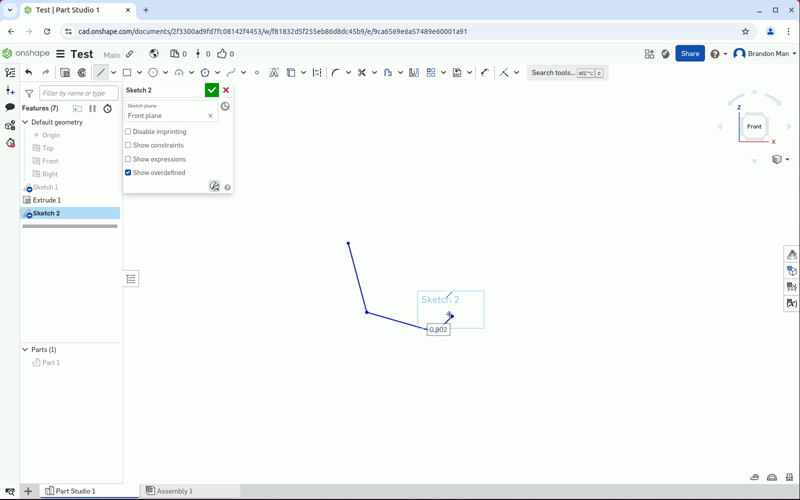
mouse_move(479, 313)
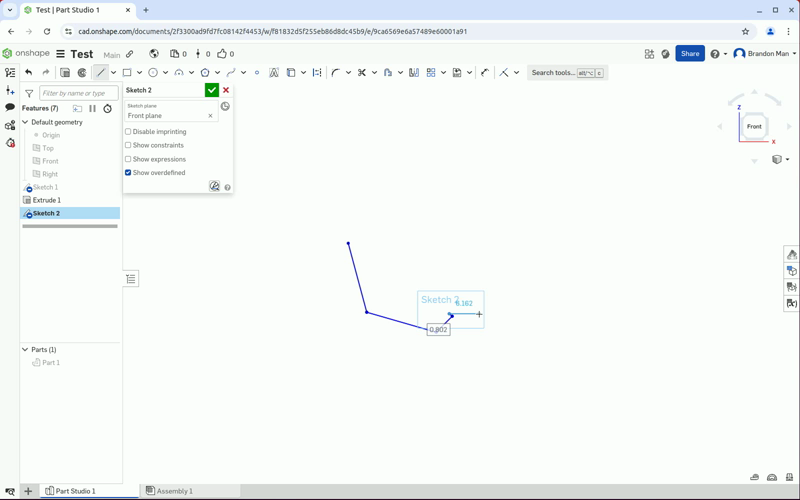
mouse_move(437, 288)
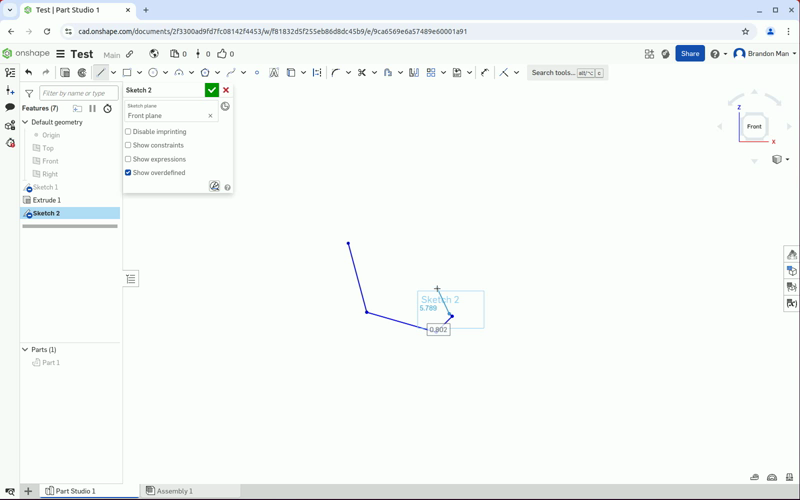
click(437, 288)
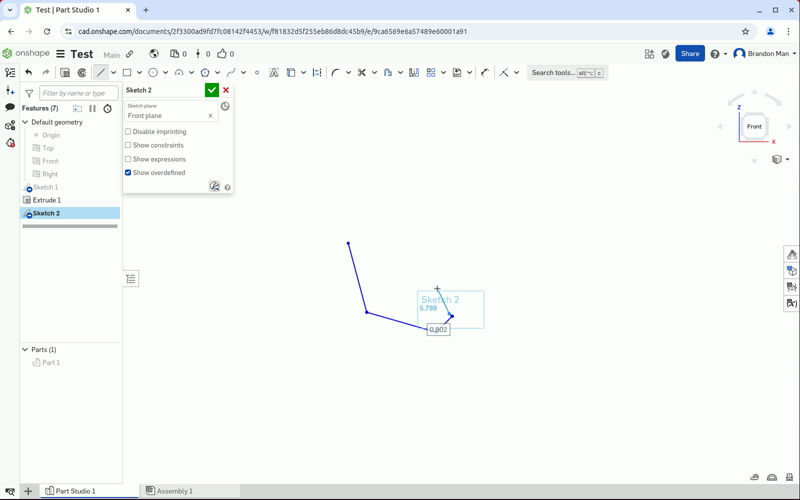
key_up(shift)
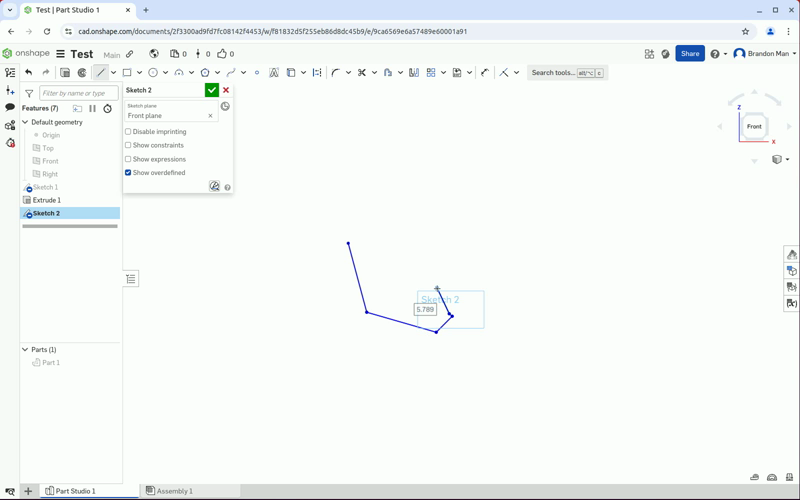
key_down(shift)
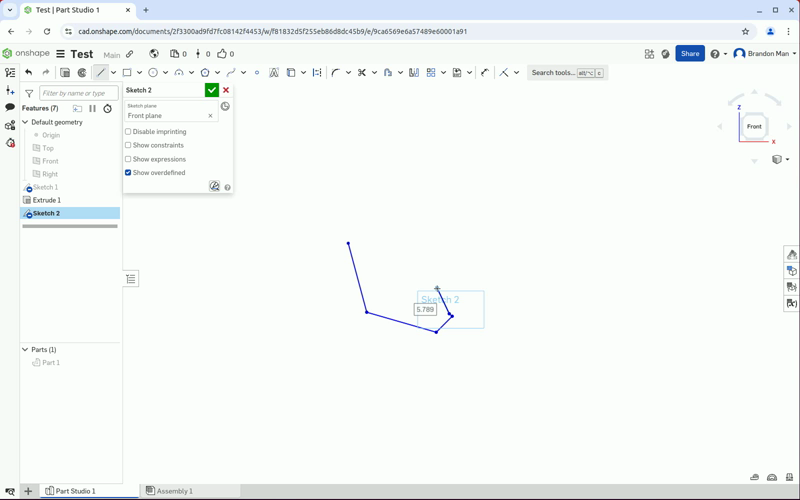
mouse_move(467, 288)
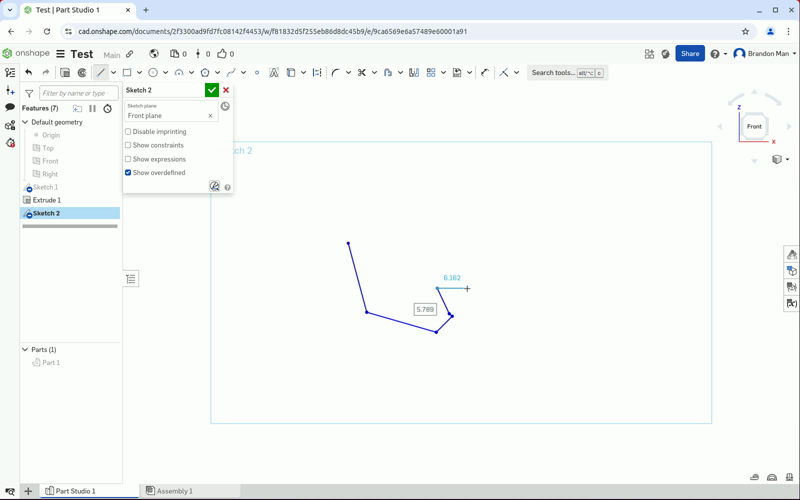
mouse_move(441, 260)
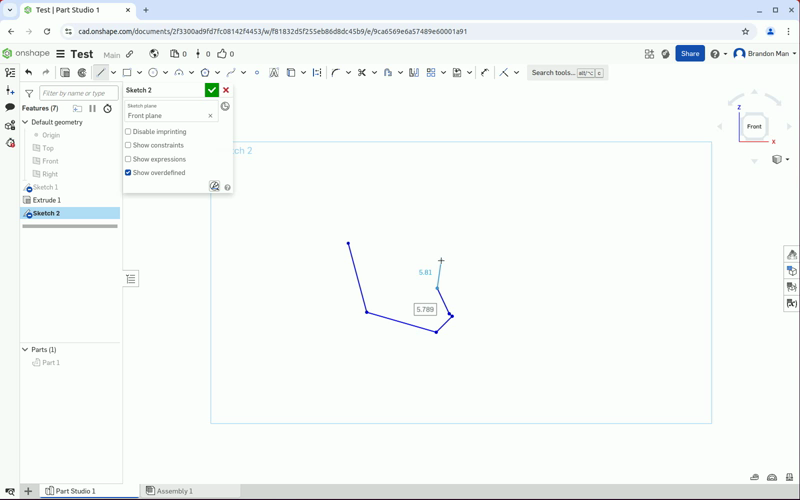
click(441, 260)
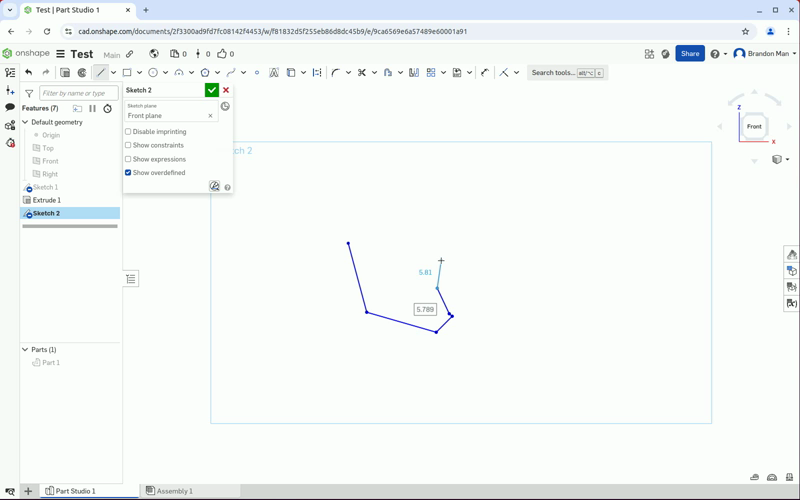
key_up(shift)
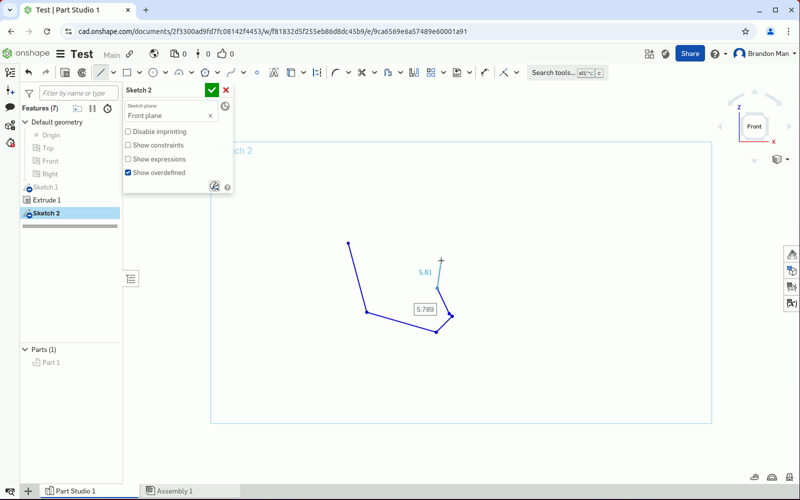
key_down(shift)
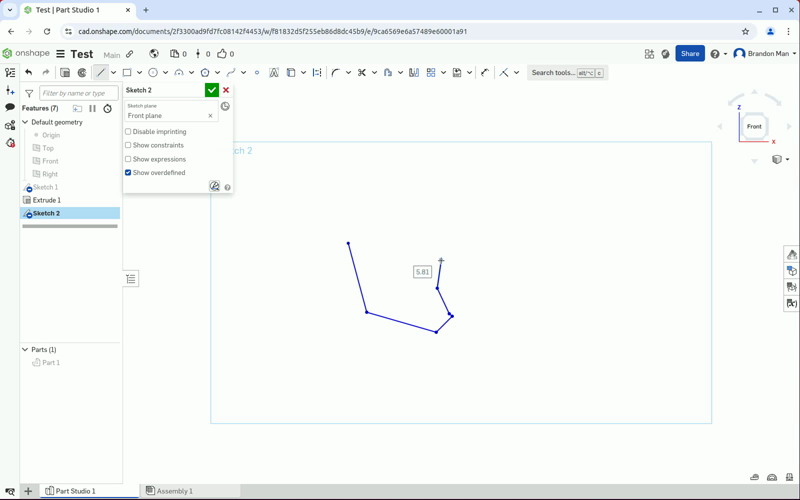
mouse_move(471, 260)
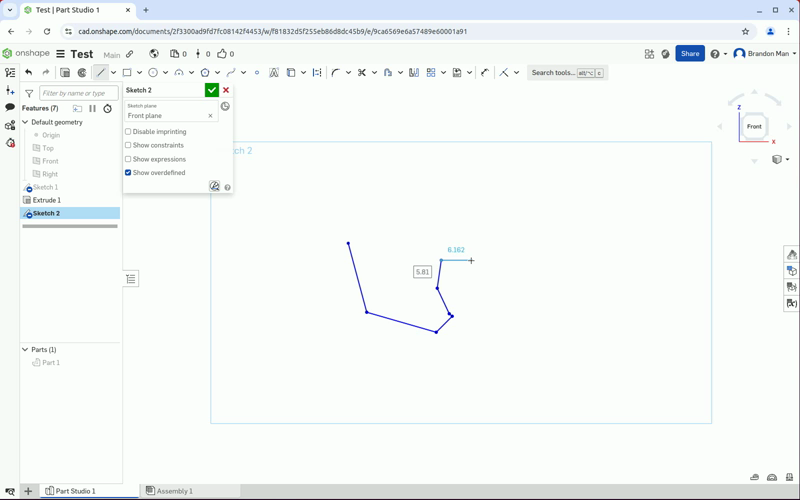
mouse_move(460, 239)
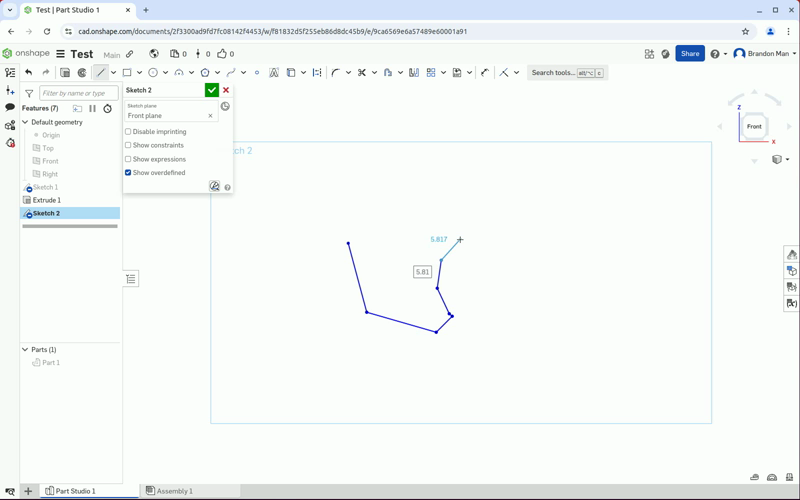
click(460, 239)
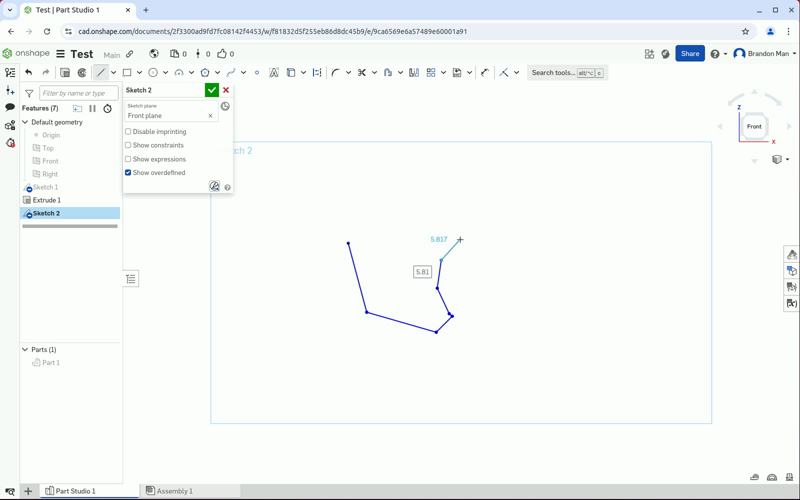
key_up(shift)
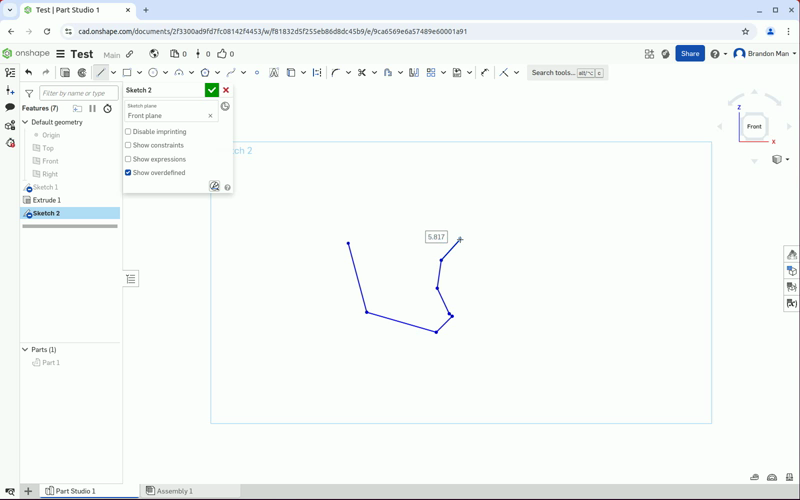
key_down(shift)
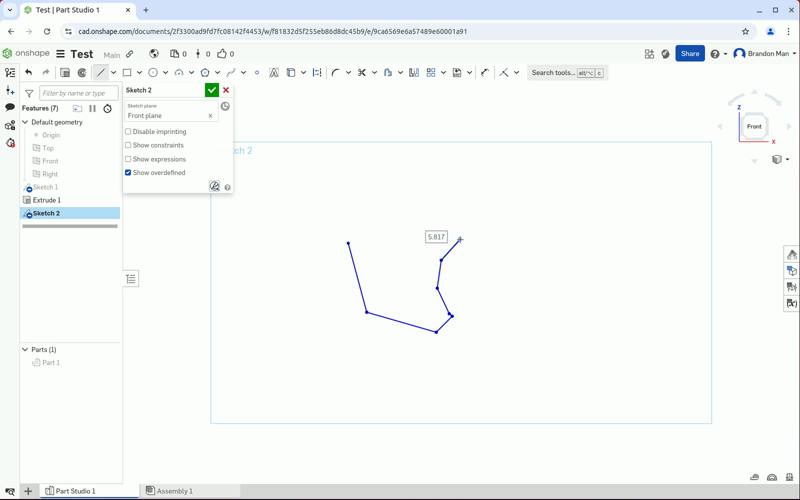
mouse_move(490, 239)
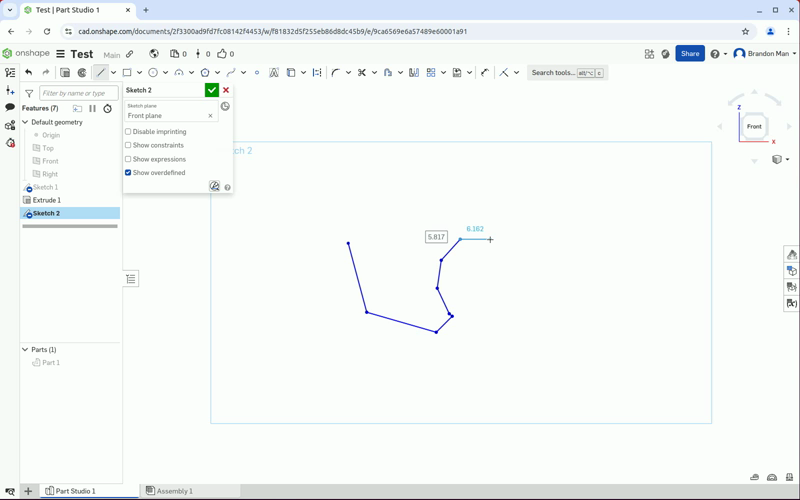
mouse_move(474, 234)
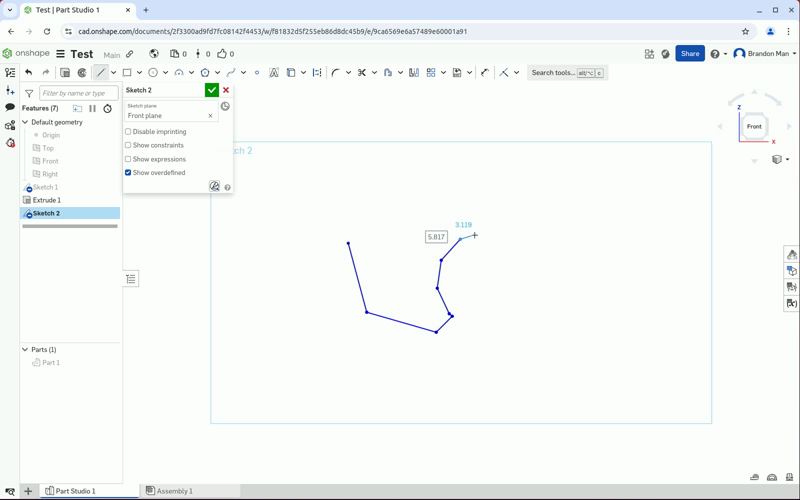
click(474, 234)
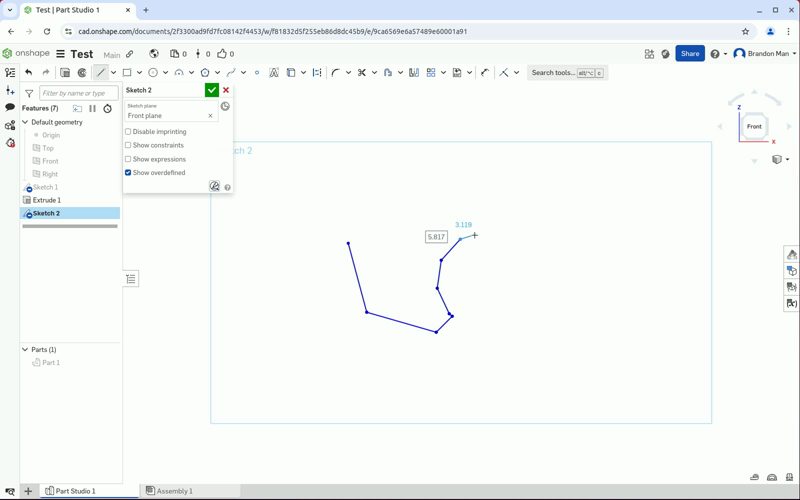
key_up(shift)
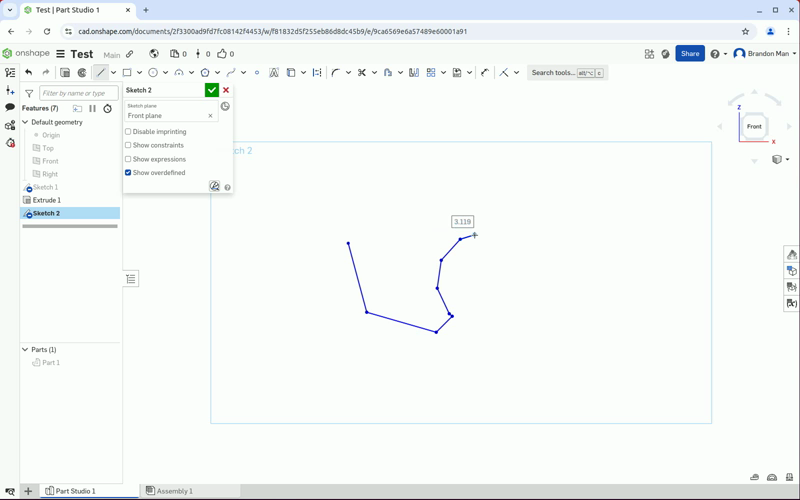
key_down(shift)
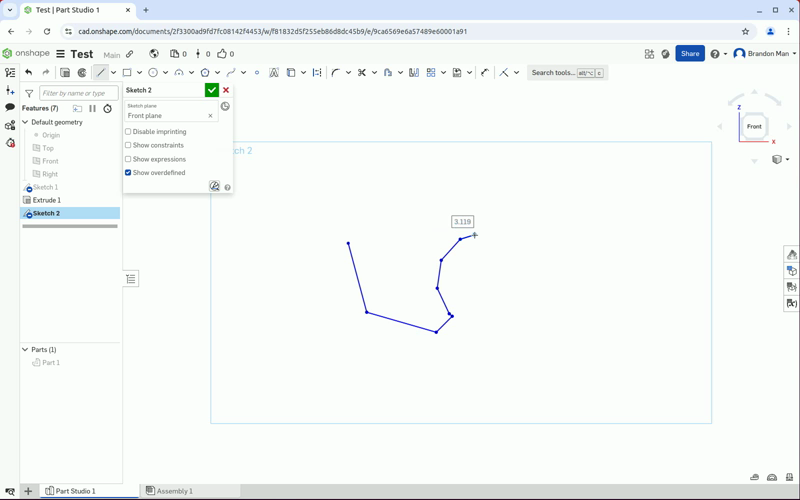
mouse_move(504, 234)
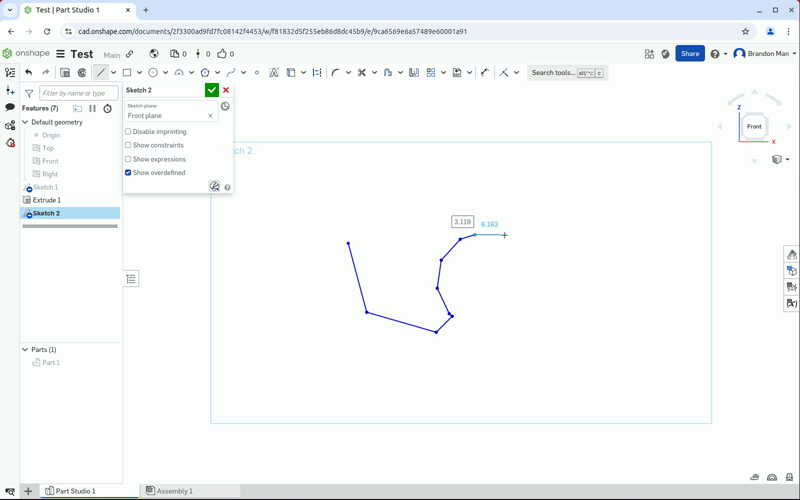
mouse_move(469, 212)
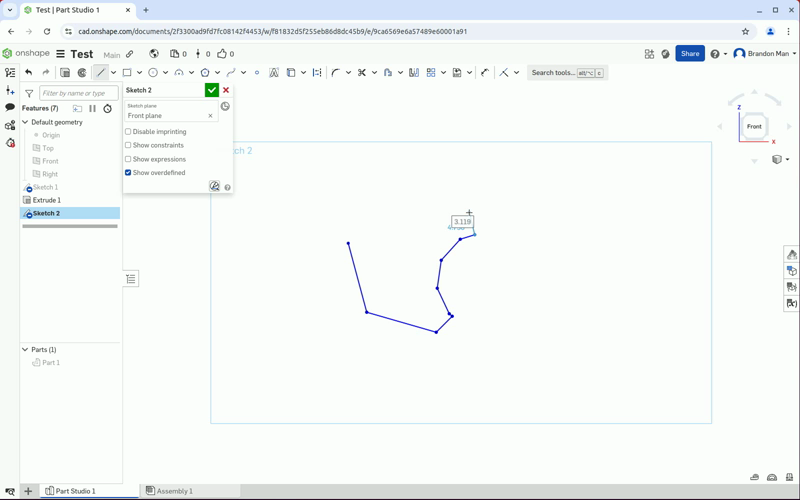
click(469, 212)
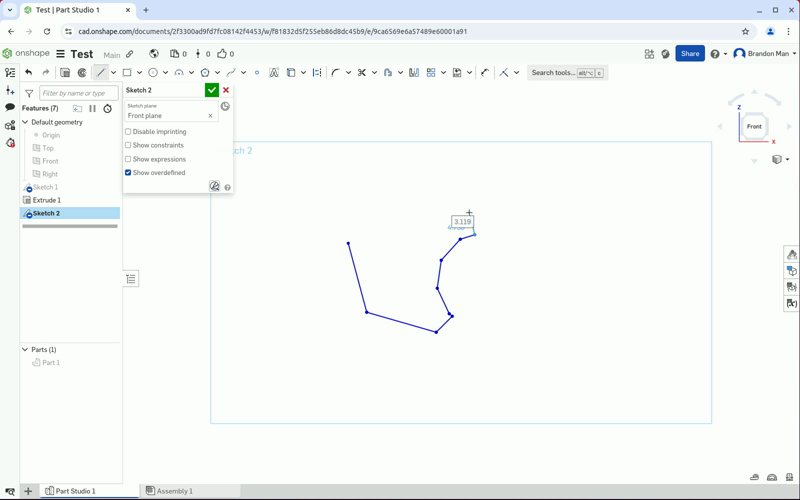
key_up(shift)
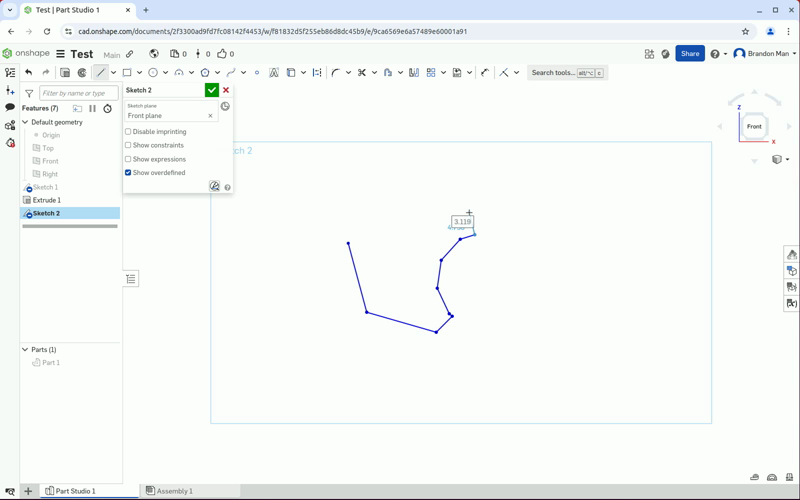
key_down(shift)
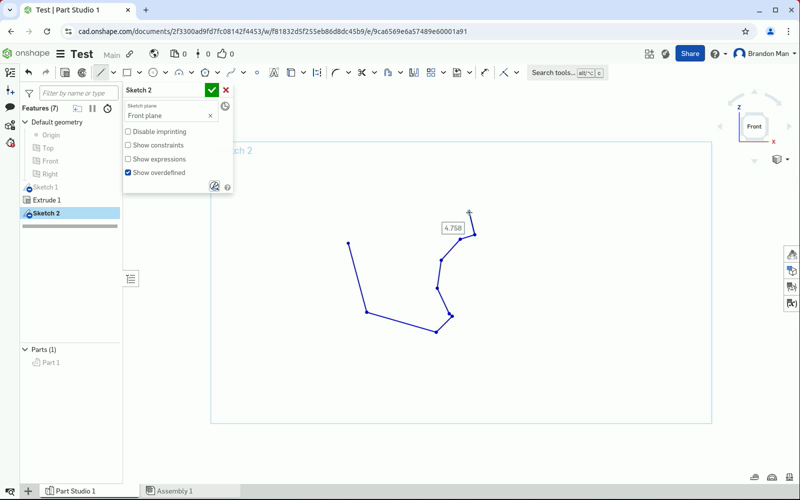
mouse_move(398, 192)
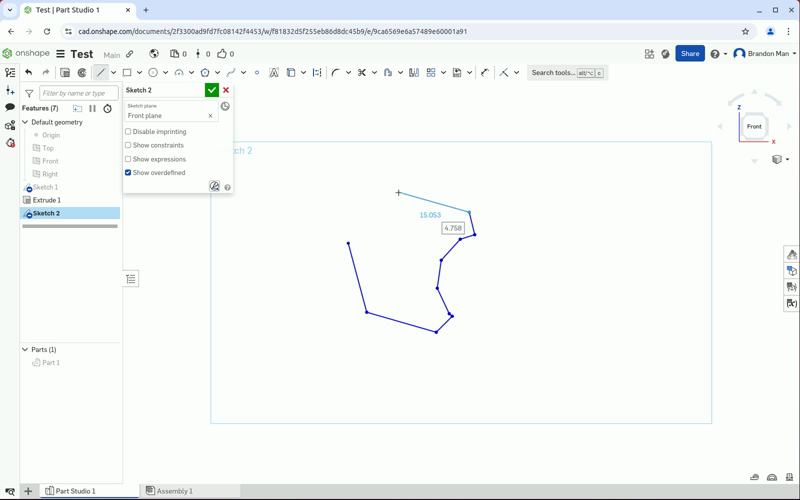
click(398, 192)
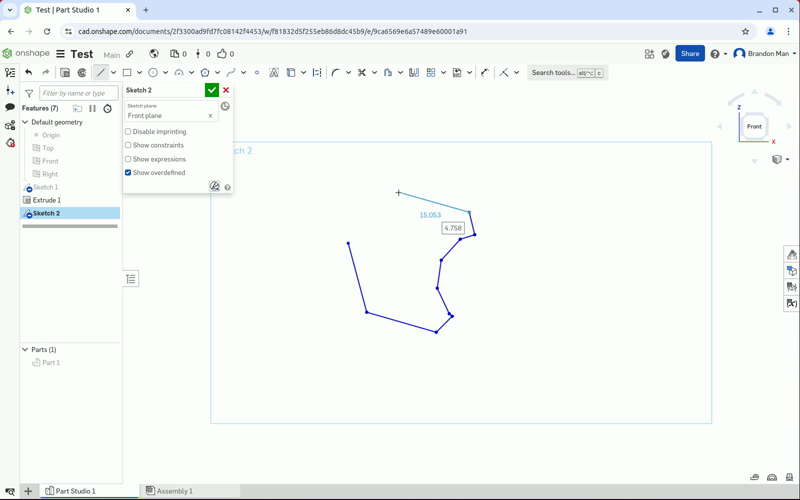
key_up(shift)
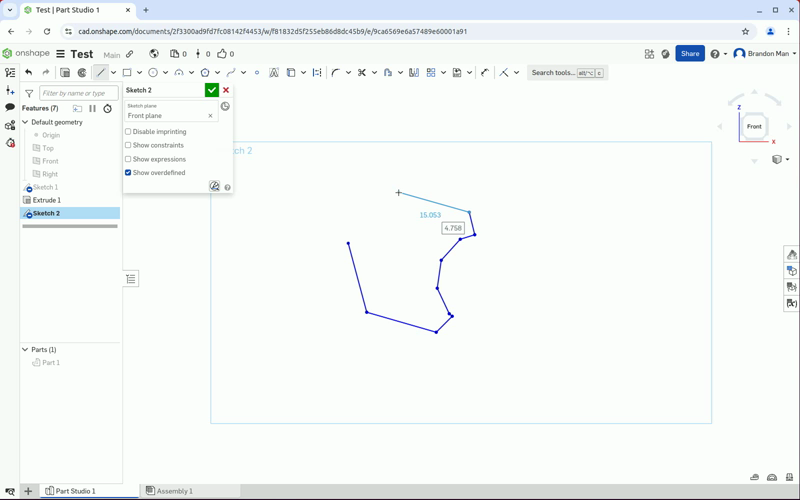
key_down(shift)
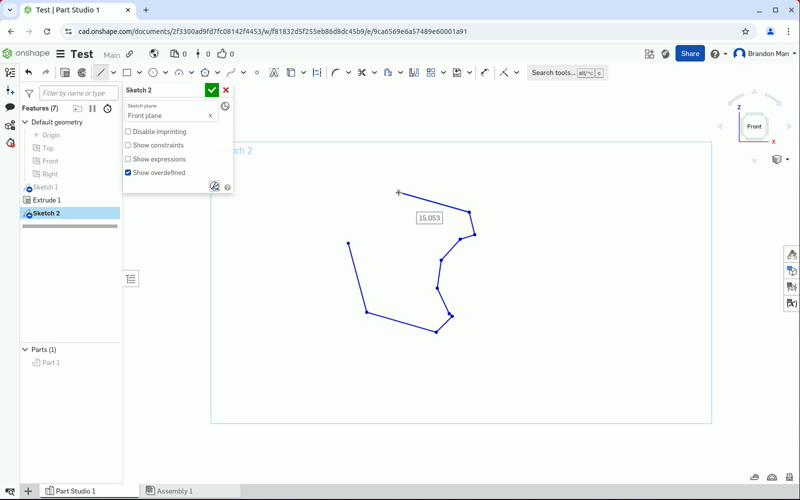
mouse_move(348, 243)
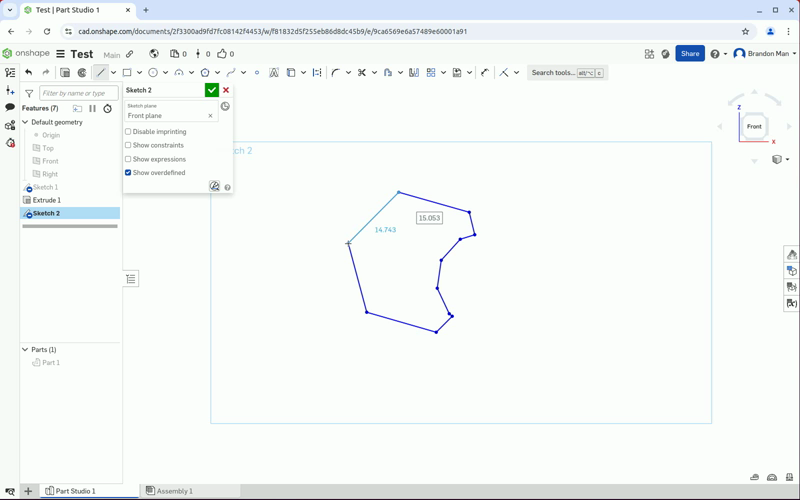
key_up(shift)
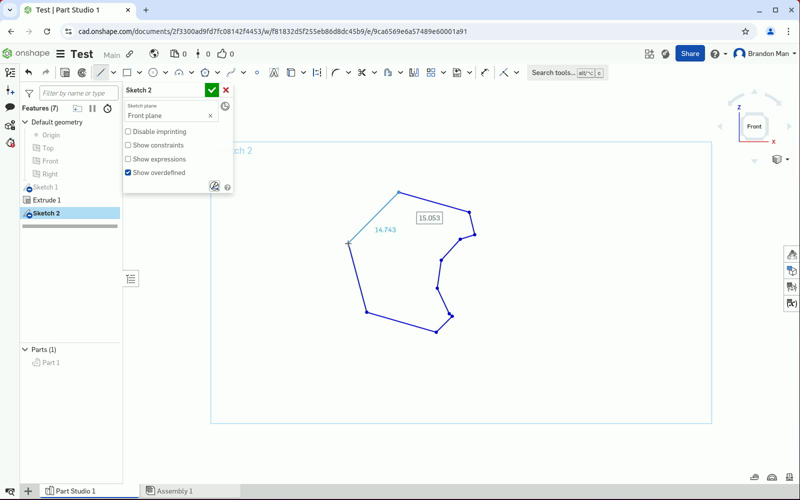
click(348, 243)
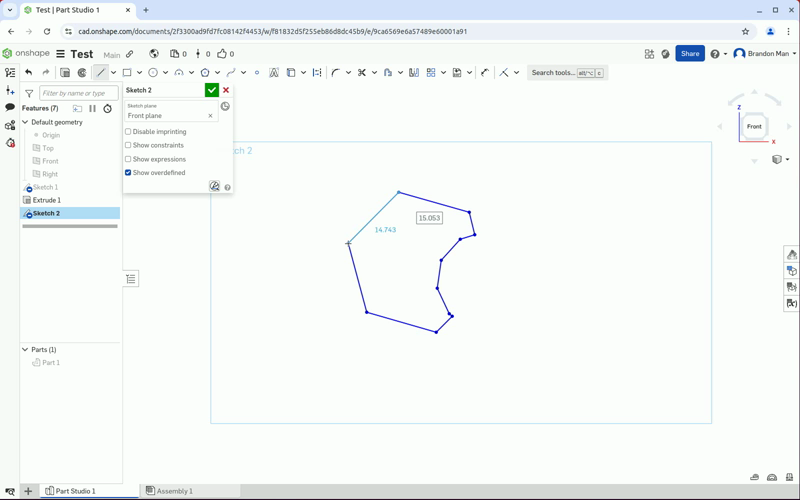
key(esc)
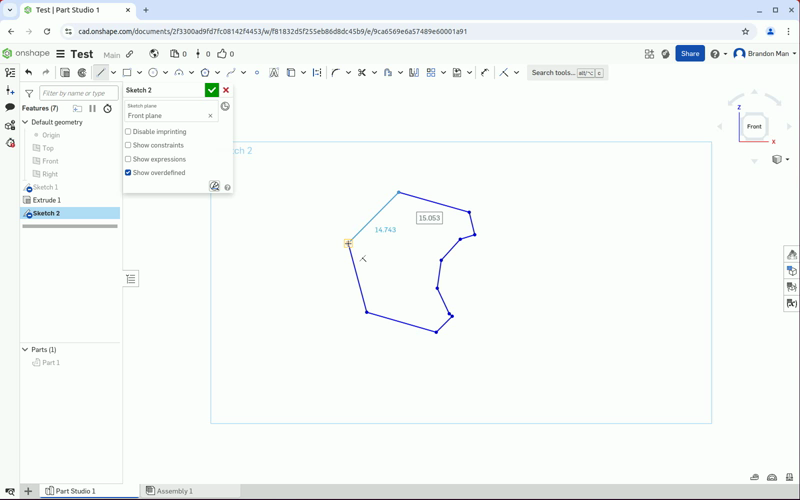
mouse_move(441, 222)
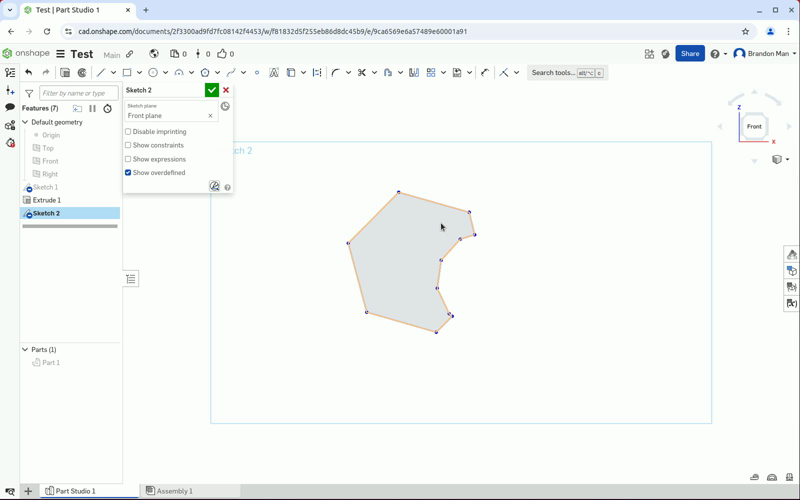
click(441, 222)
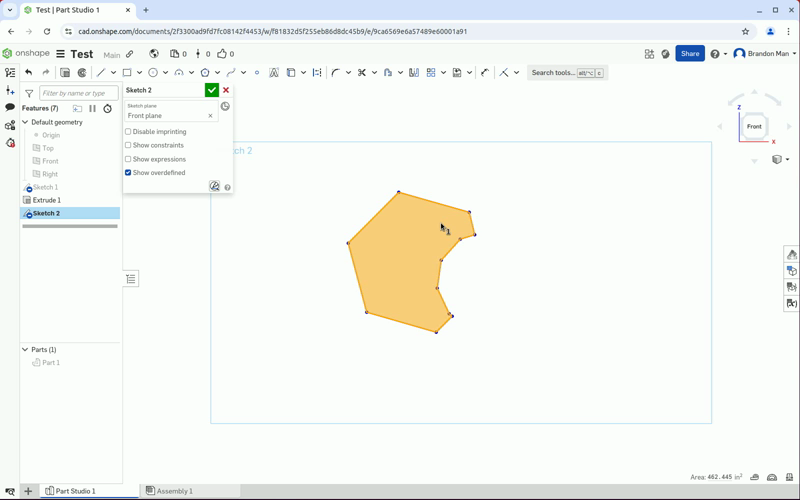
mouse_move(73, 352)
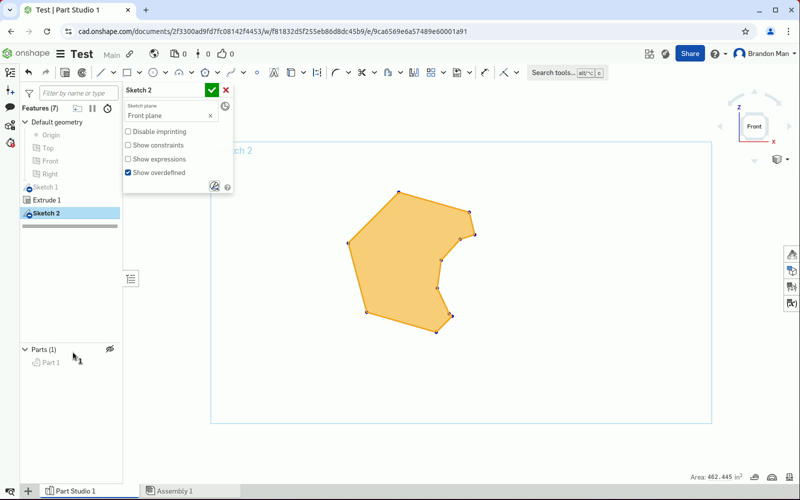
key(shift+y)
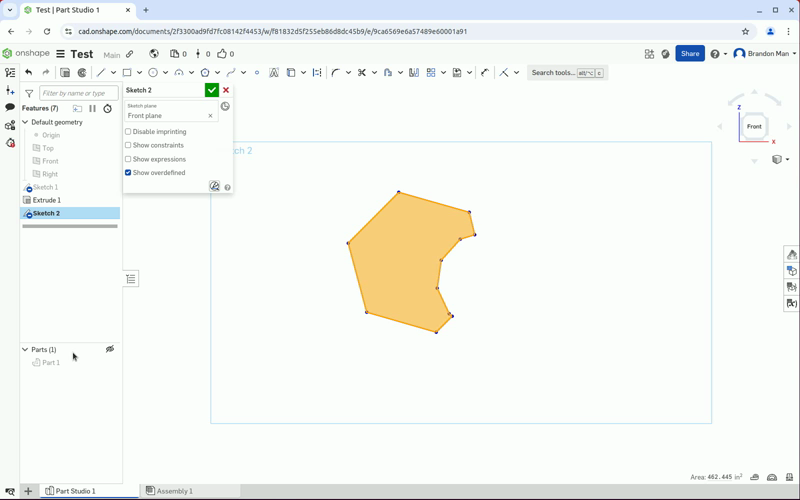
key(shift+e)
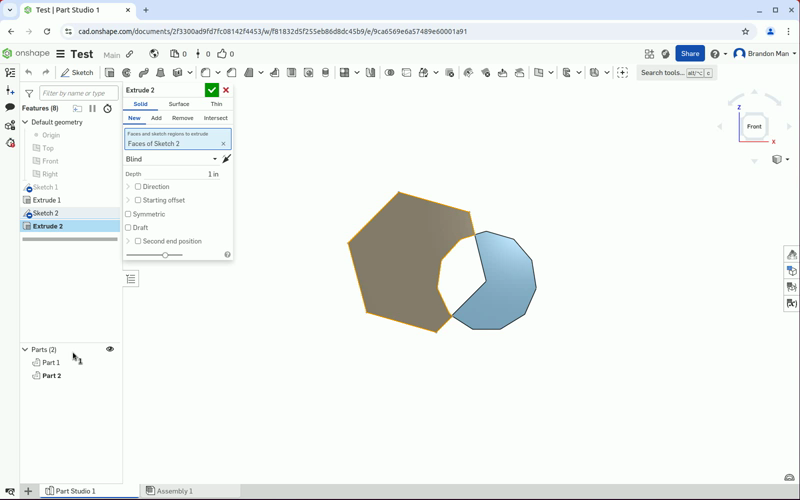
mouse_move(143, 106)
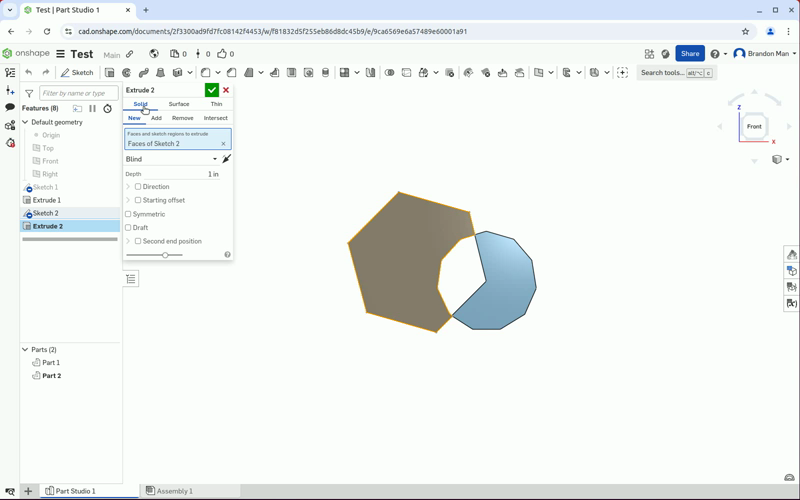
click(143, 106)
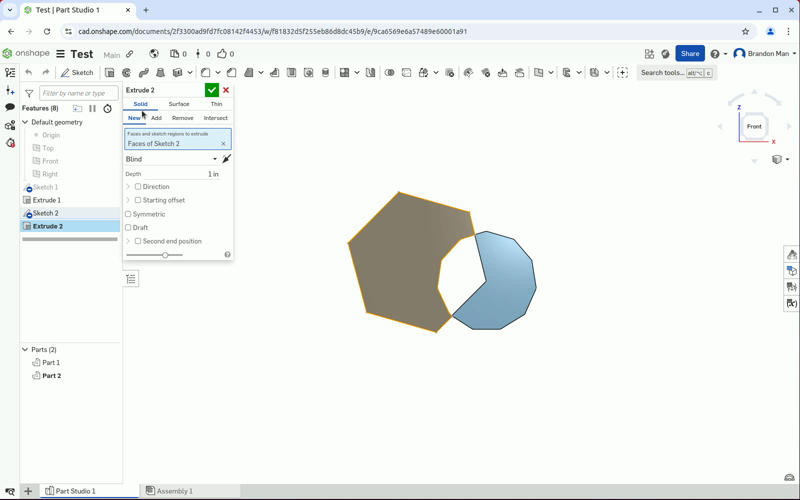
mouse_move(137, 120)
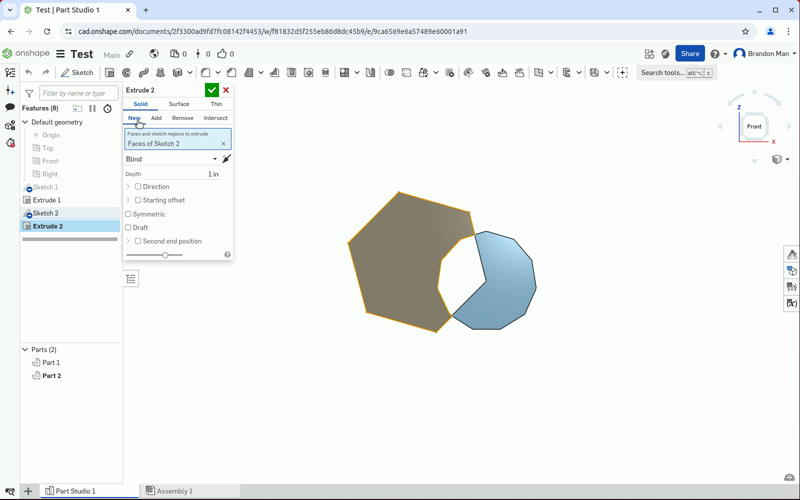
click(137, 120)
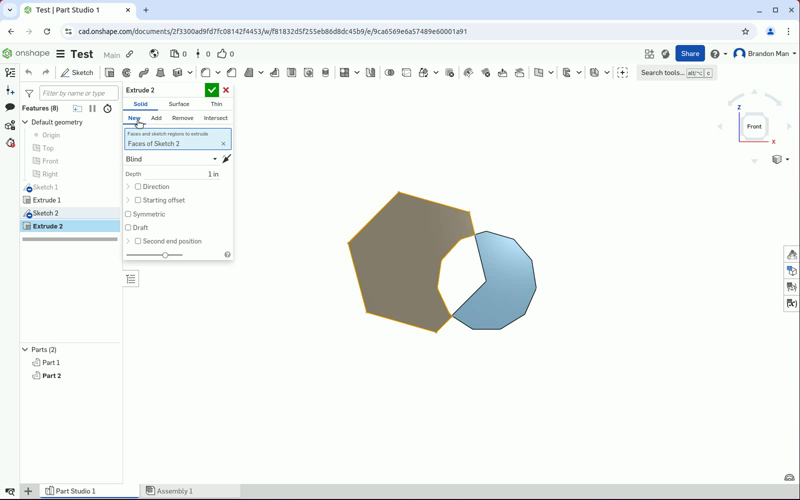
key(tab, 4)
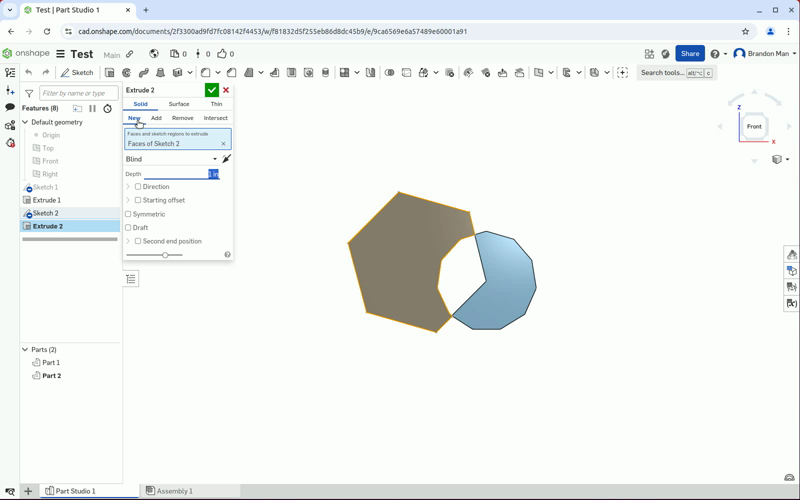
text(6.258)
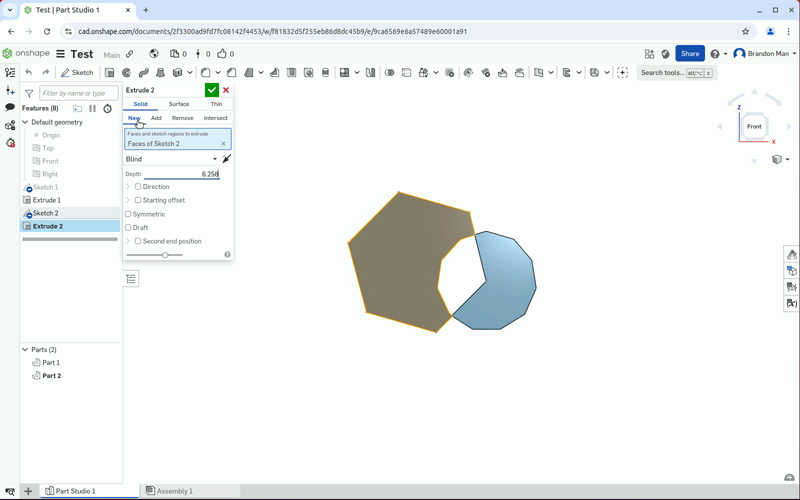
key(enter)
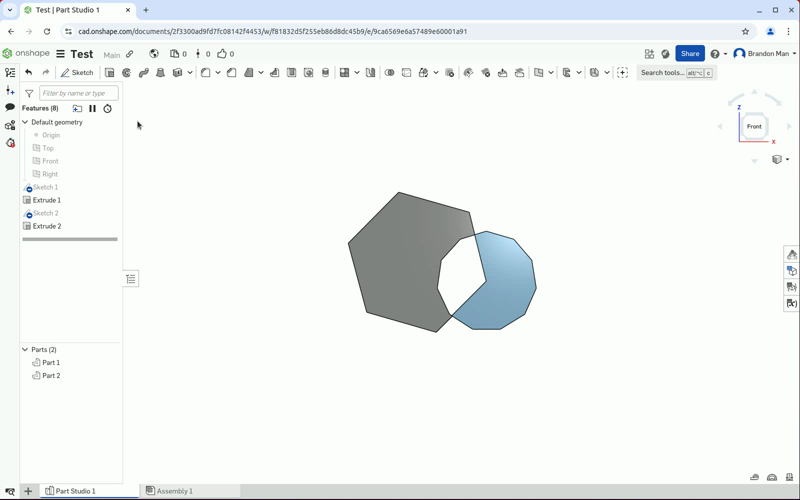
key(shift+h)
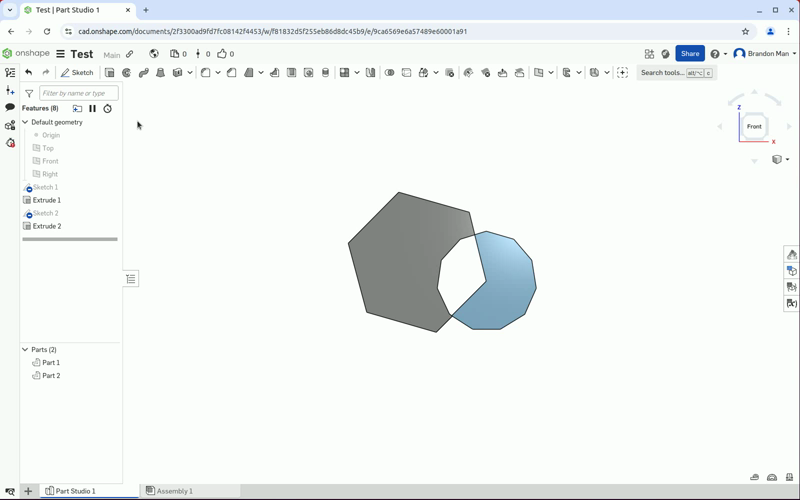
key(shift+h)
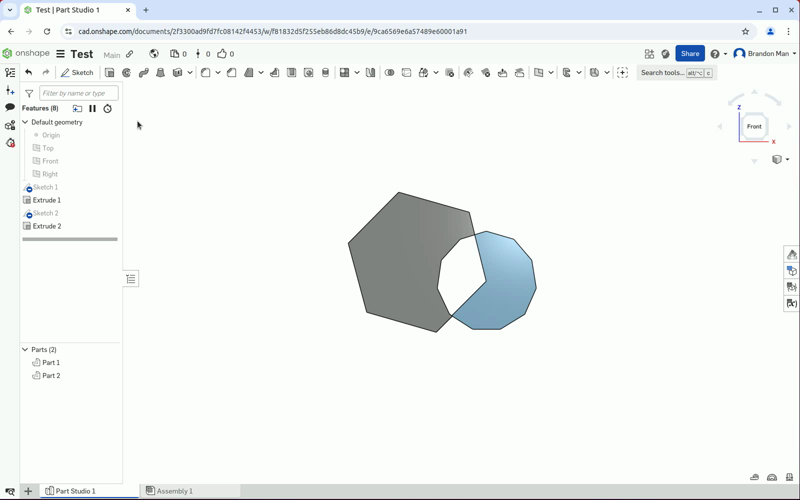
mouse_move(73, 189)
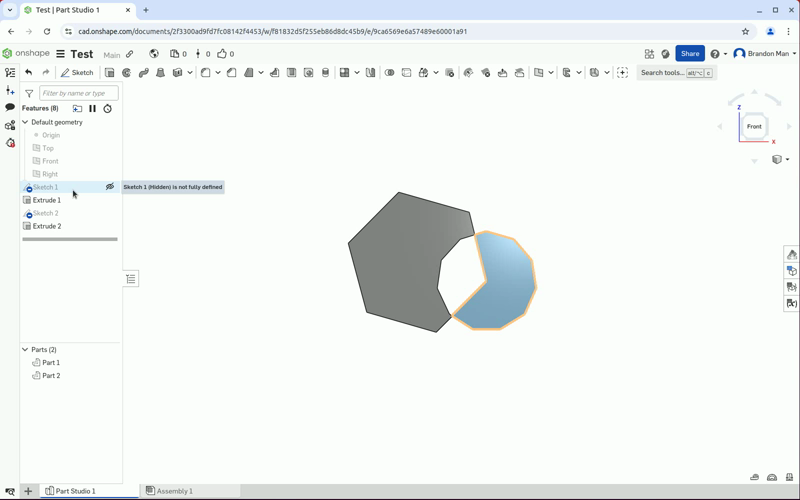
click(73, 189)
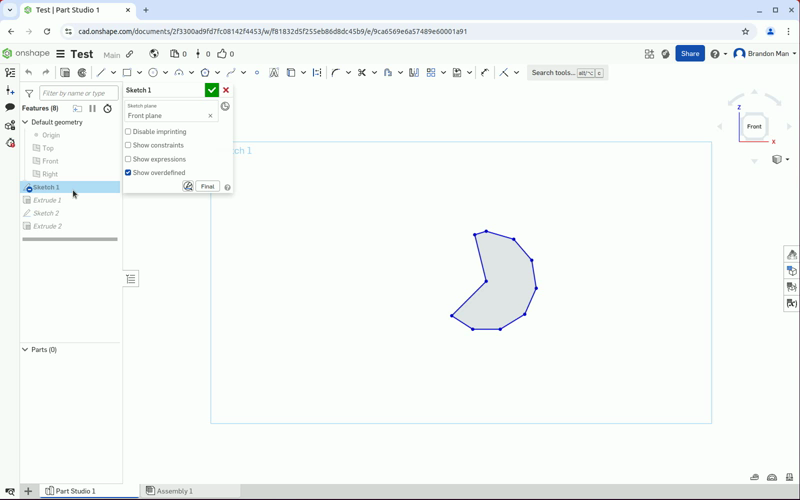
mouse_move(229, 92)
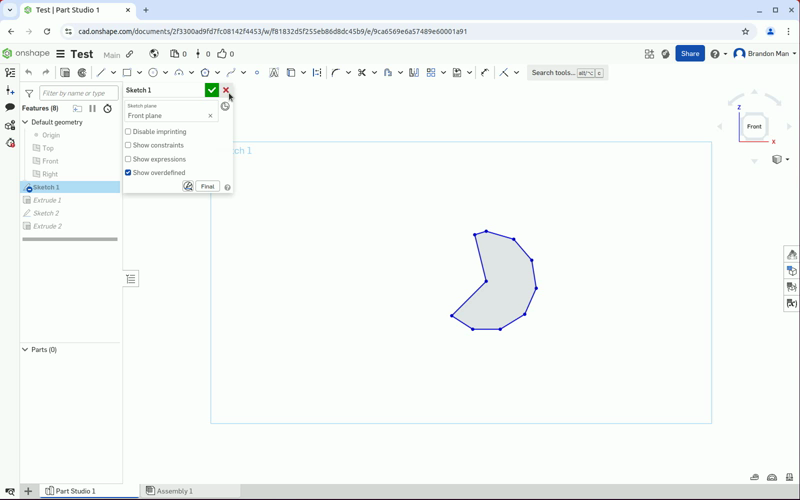
click(229, 92)
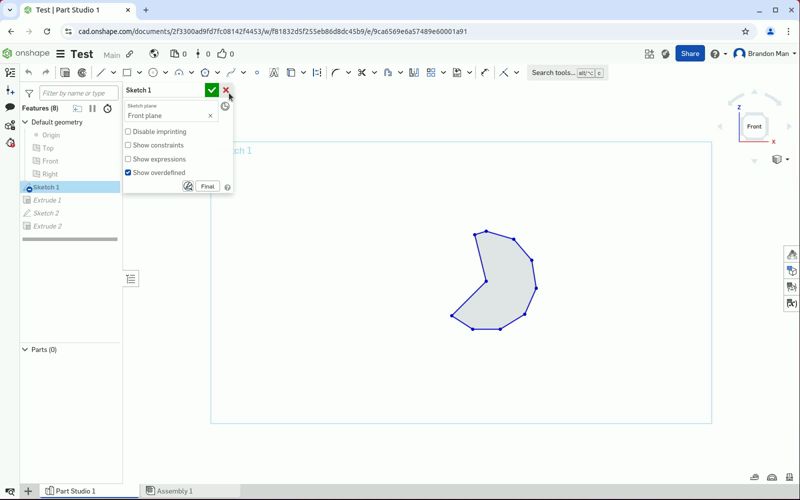
key(shift+s)
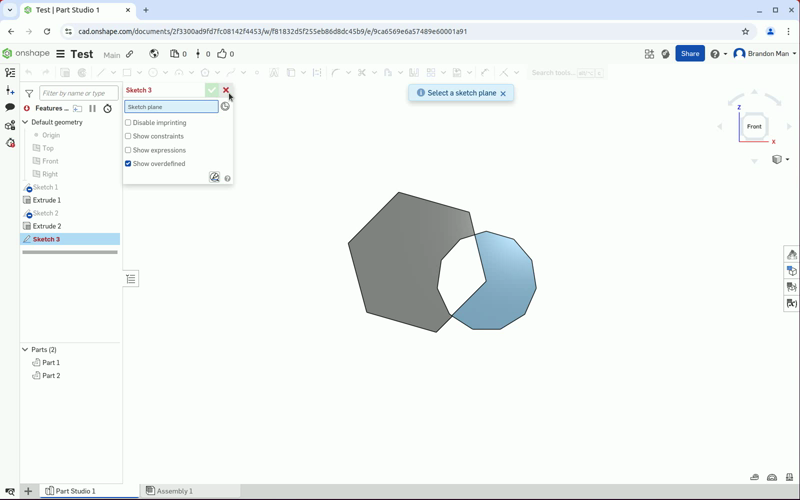
mouse_move(73, 163)
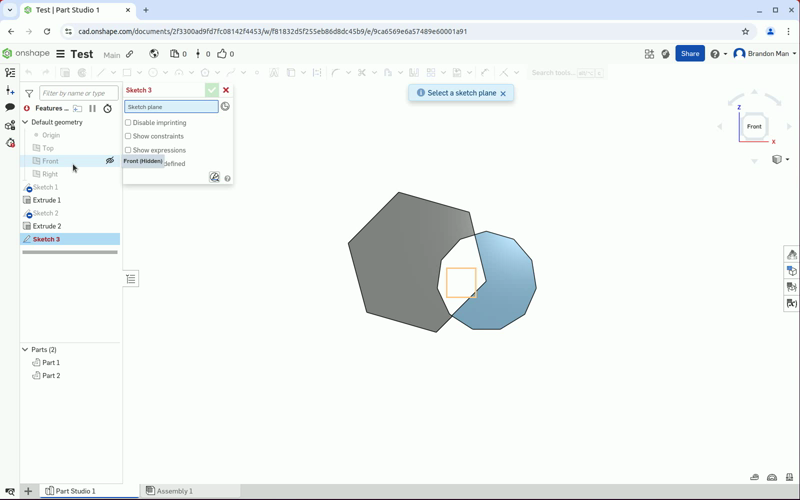
click(73, 163)
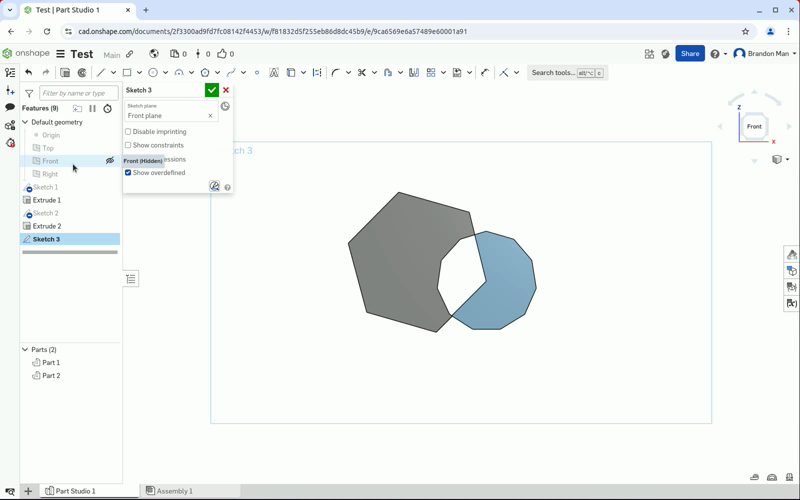
mouse_move(73, 352)
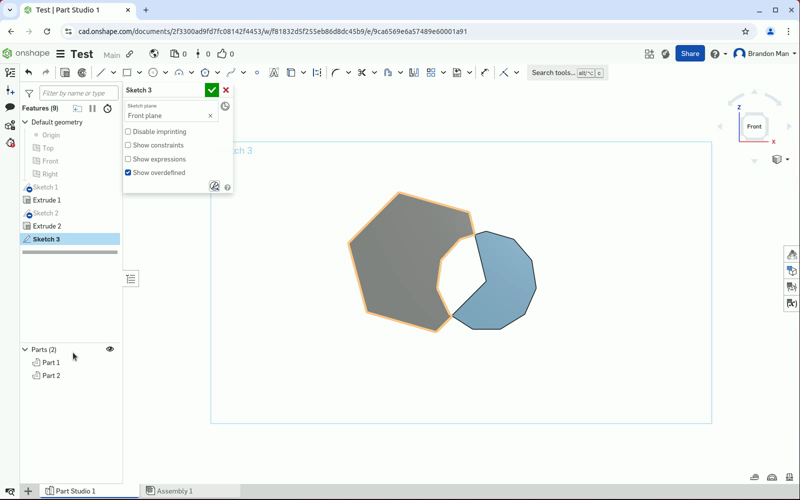
key(y)
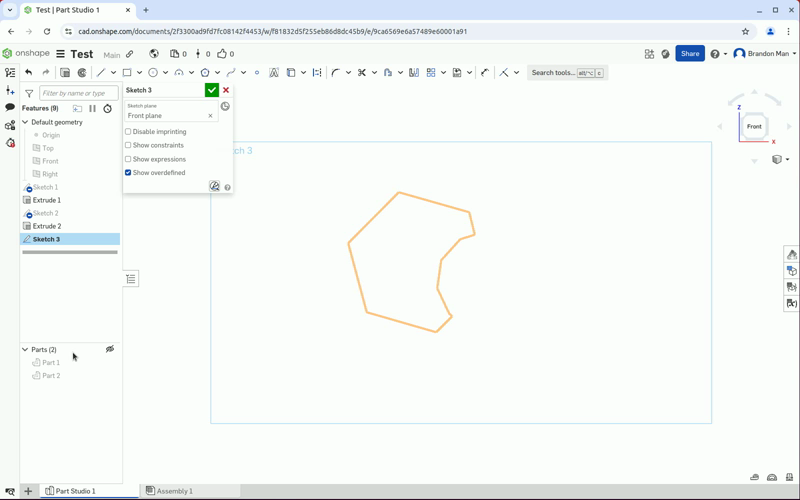
key(l)
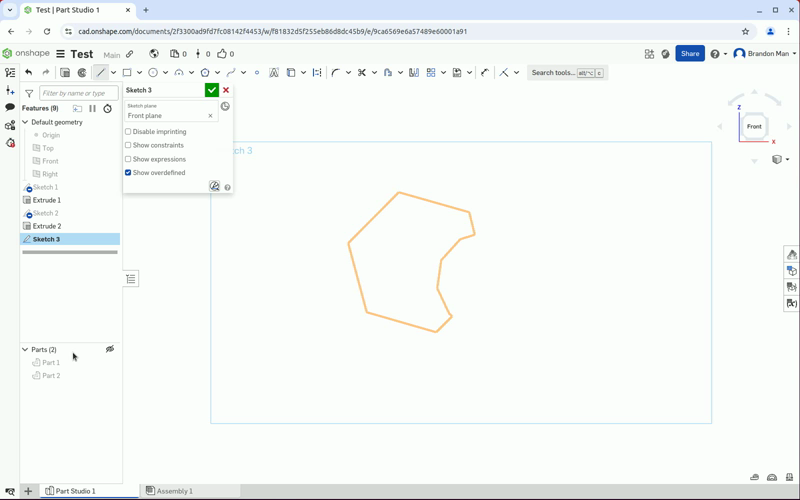
key_down(shift)
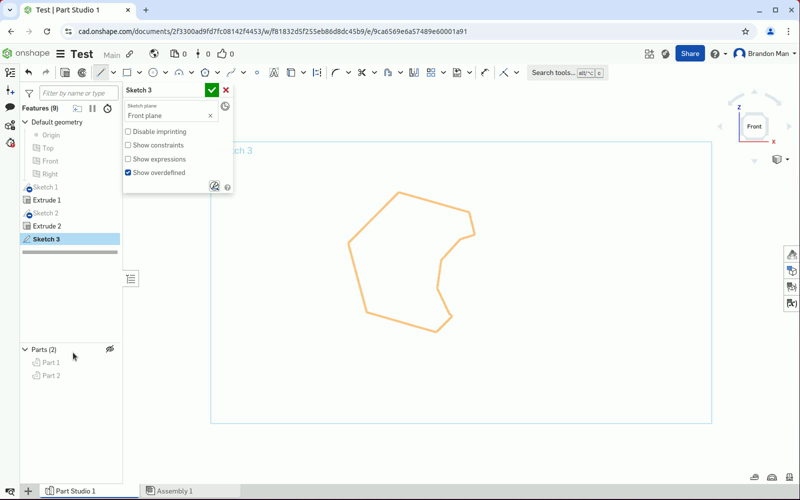
mouse_move(437, 288)
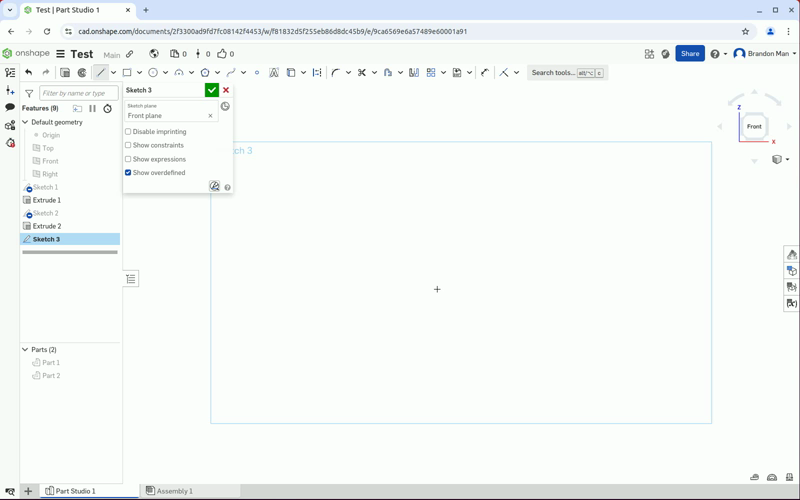
click(437, 288)
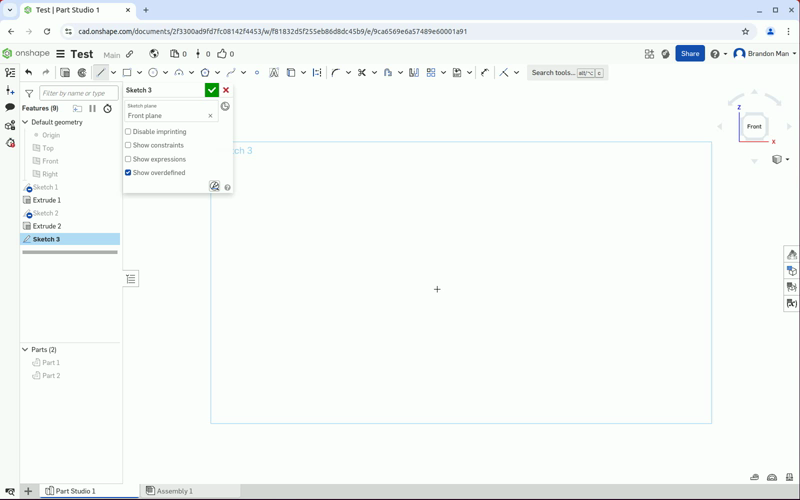
key_up(shift)
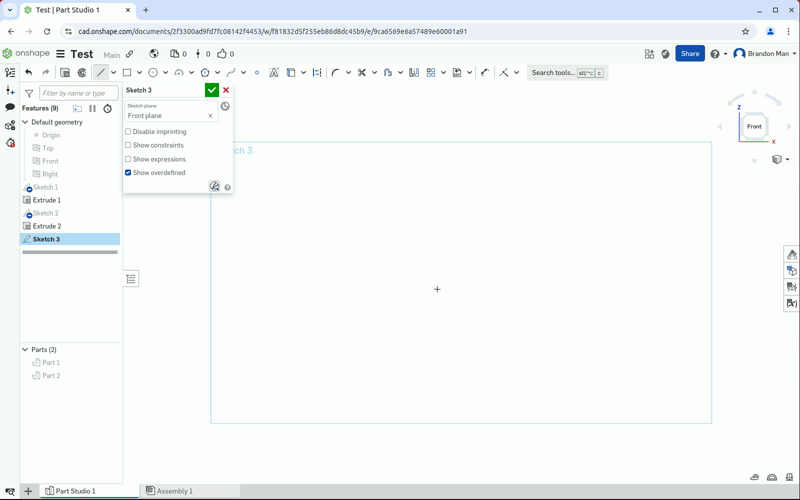
key_down(shift)
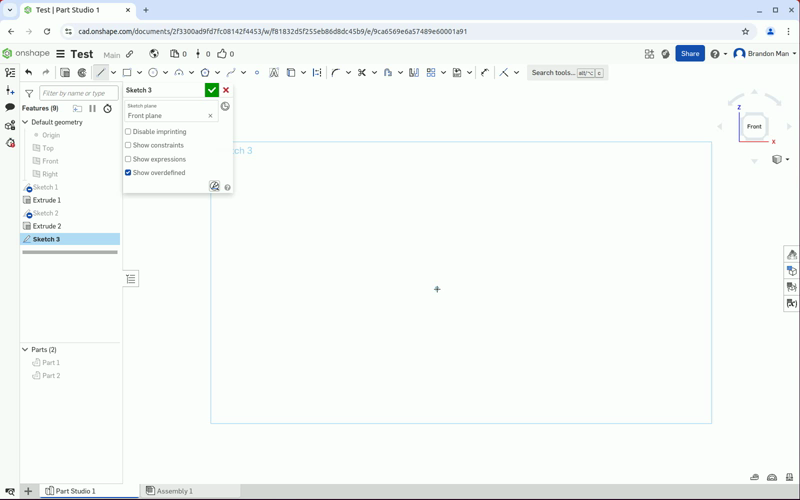
mouse_move(467, 288)
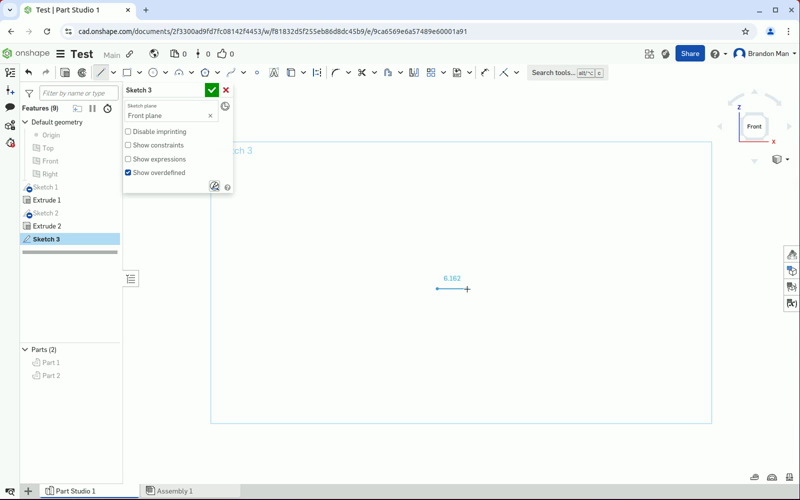
mouse_move(449, 314)
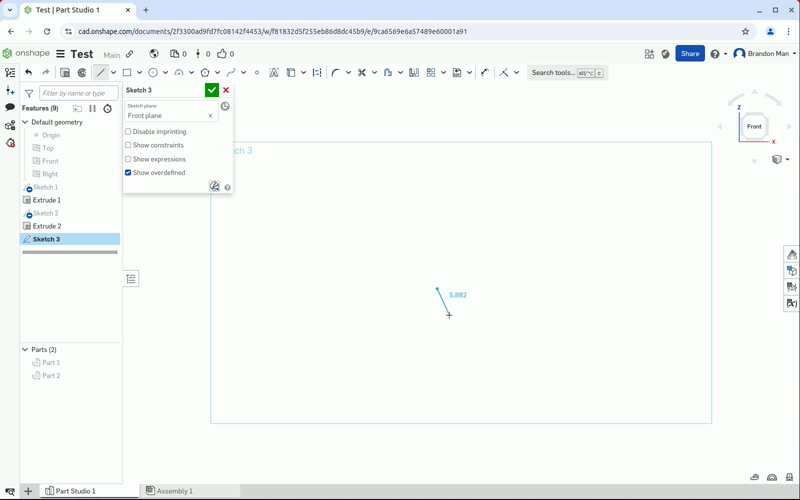
click(449, 314)
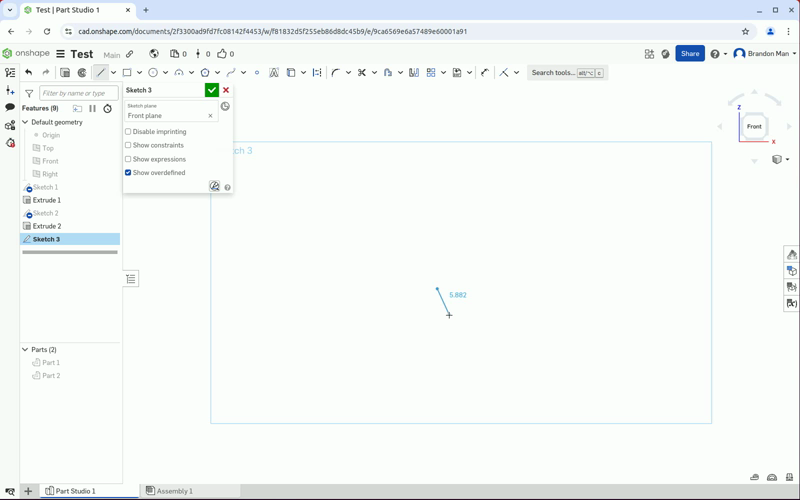
key_up(shift)
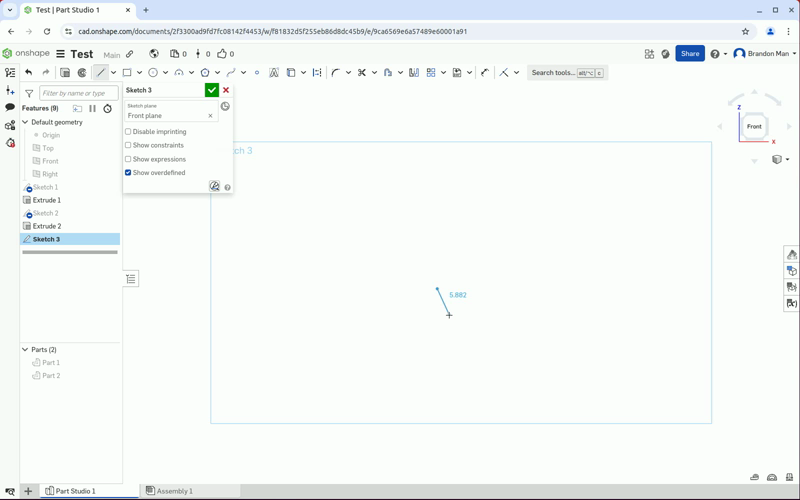
key_down(shift)
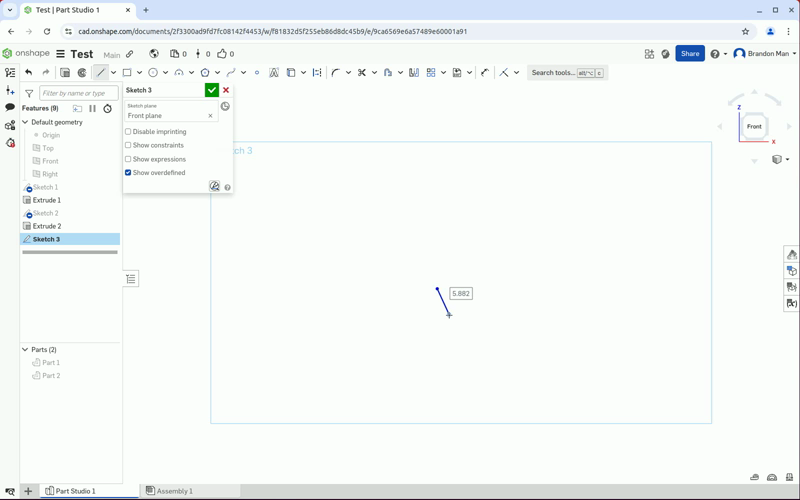
mouse_move(479, 314)
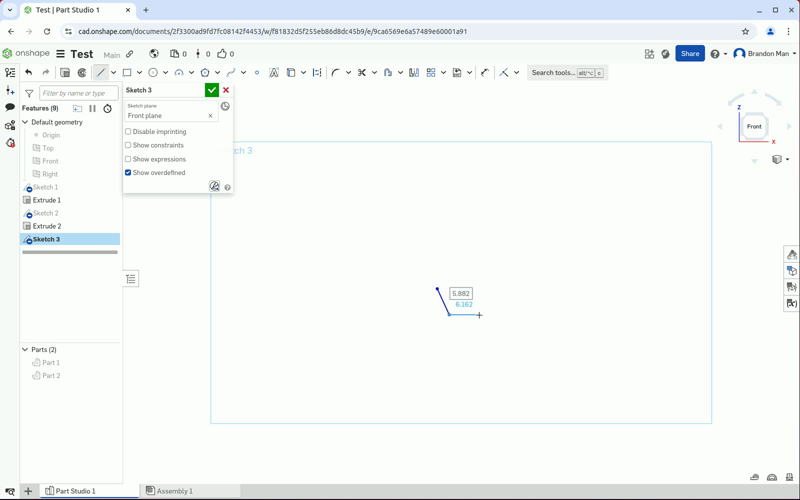
mouse_move(452, 316)
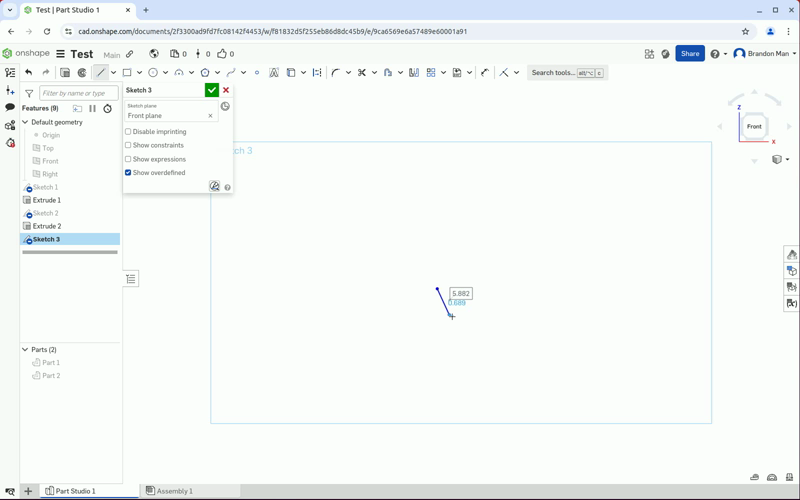
scroll(6)
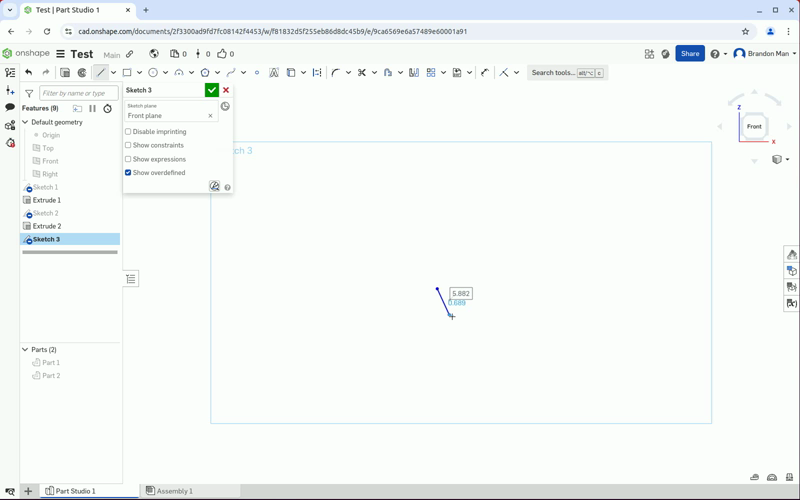
scroll(6)
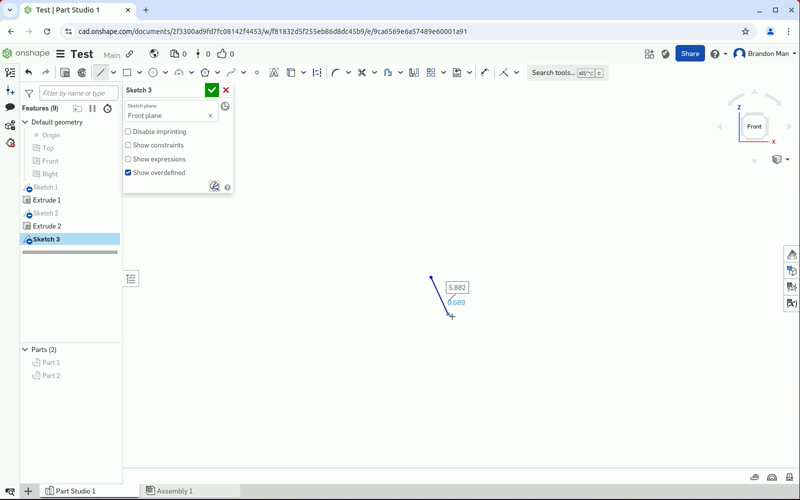
scroll(6)
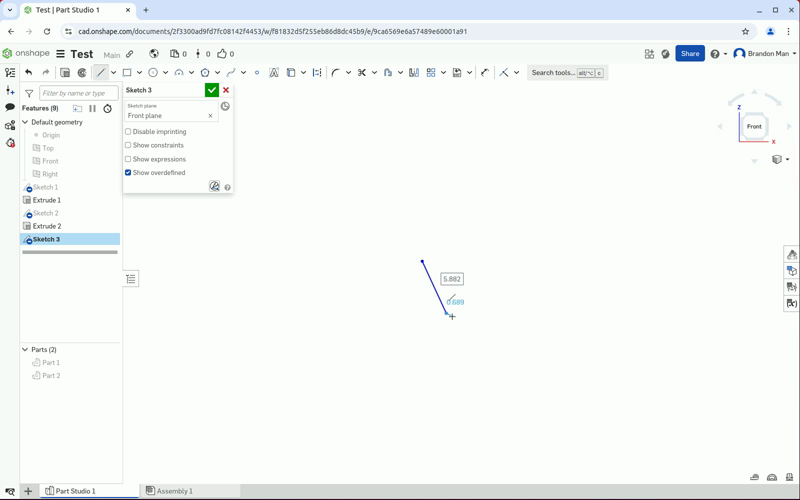
scroll(6)
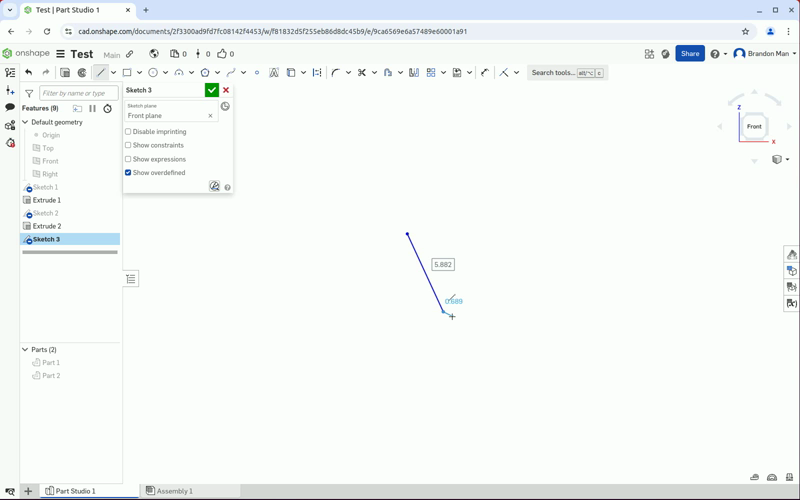
scroll(6)
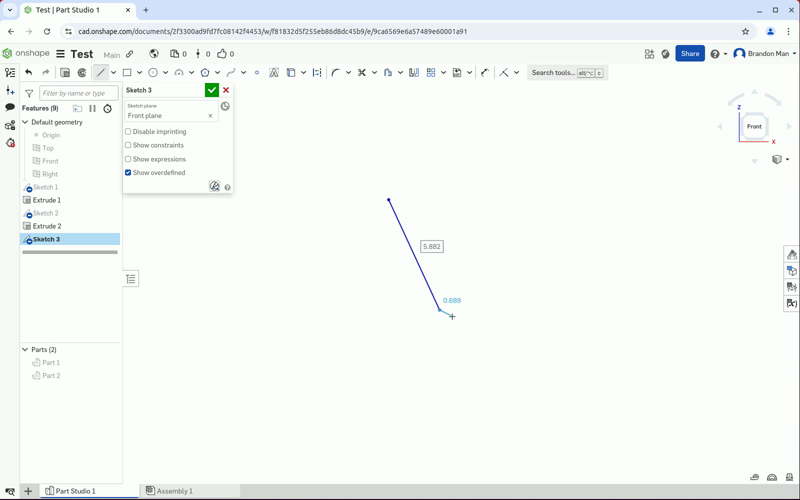
scroll(6)
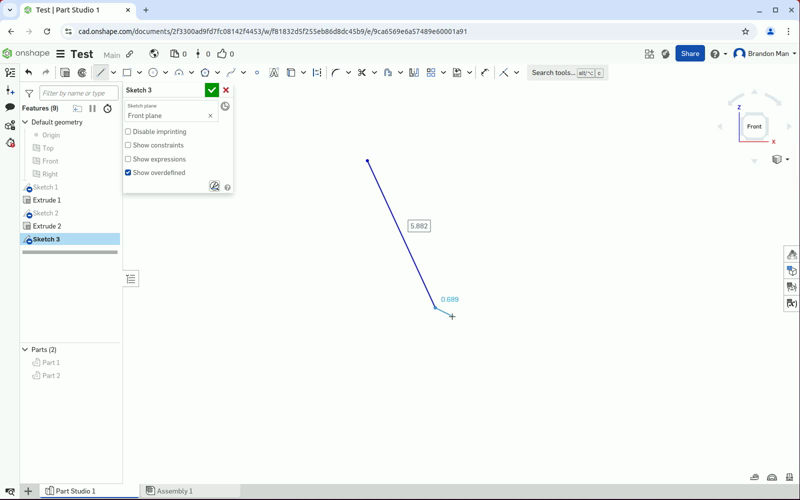
scroll(6)
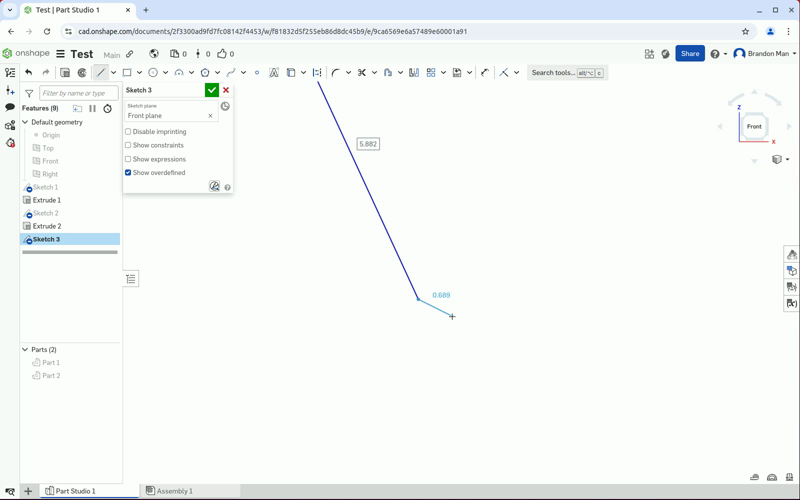
click(452, 316)
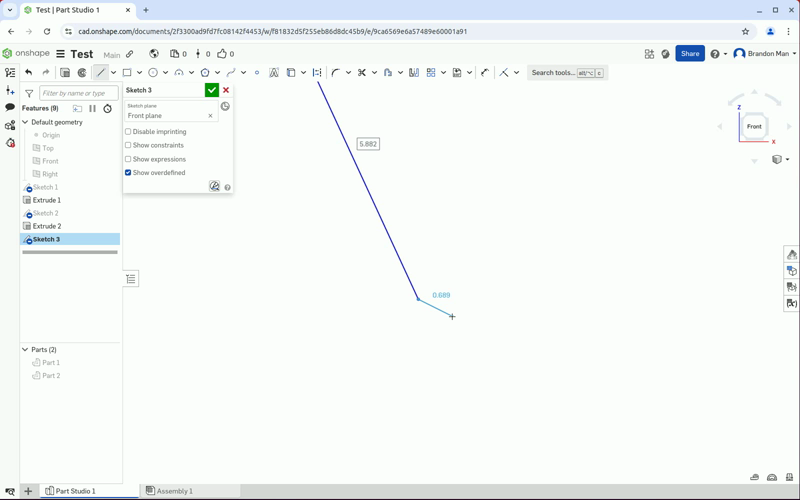
scroll(-6)
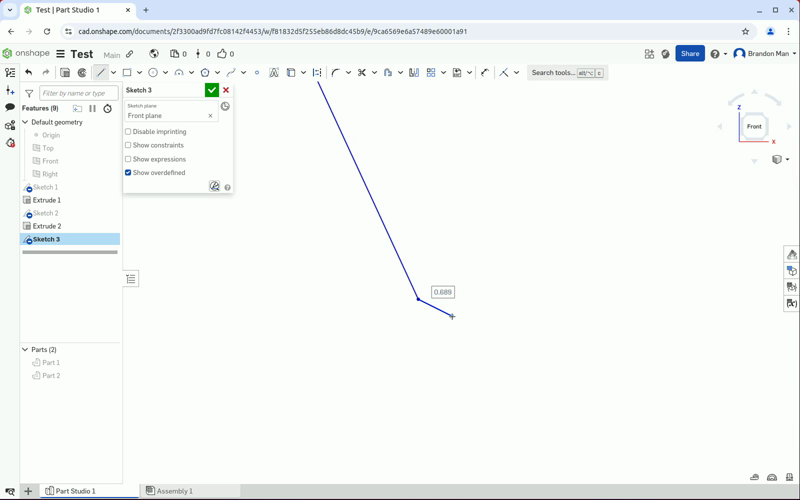
scroll(-6)
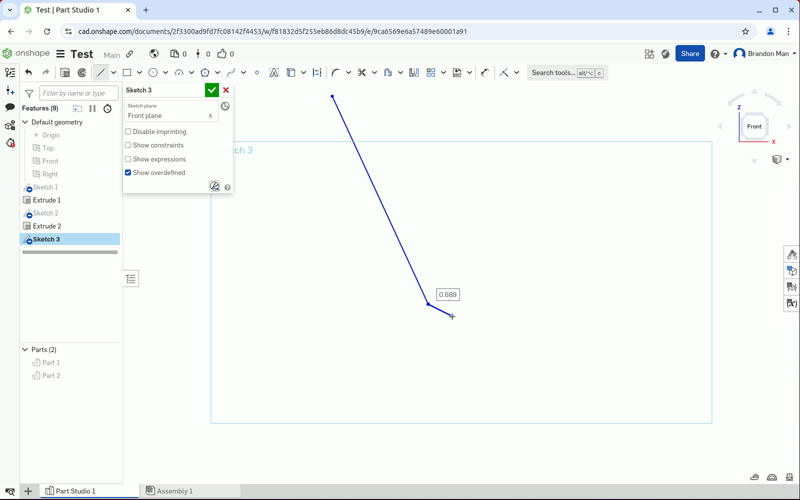
scroll(-6)
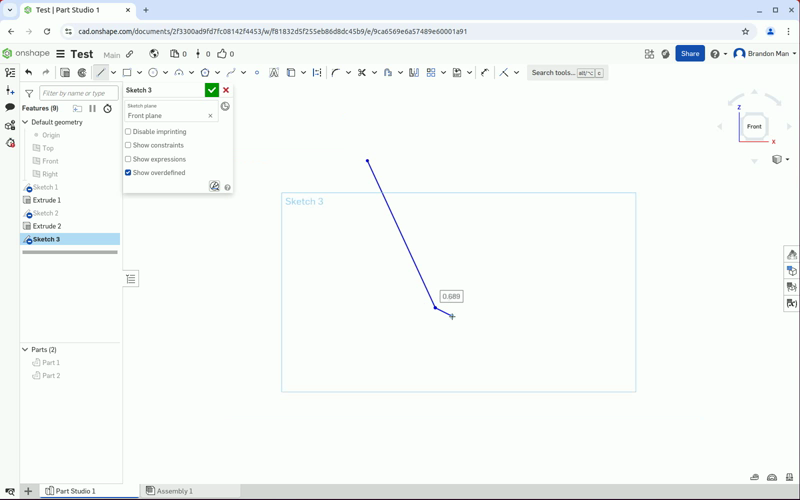
scroll(-6)
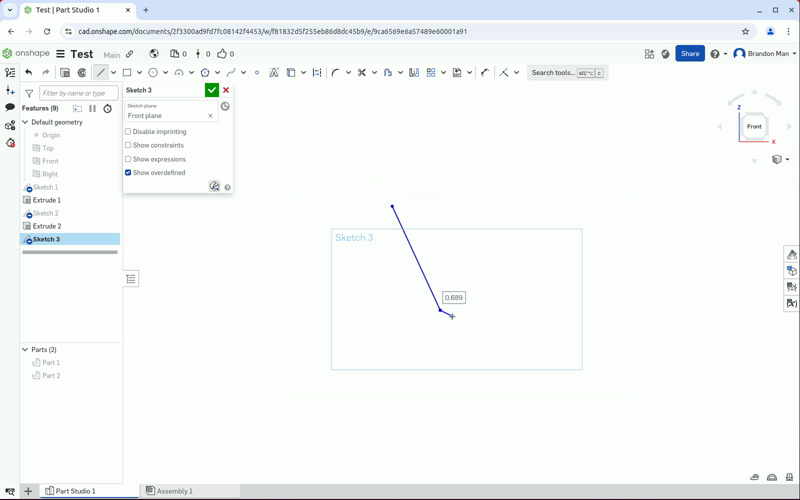
scroll(-6)
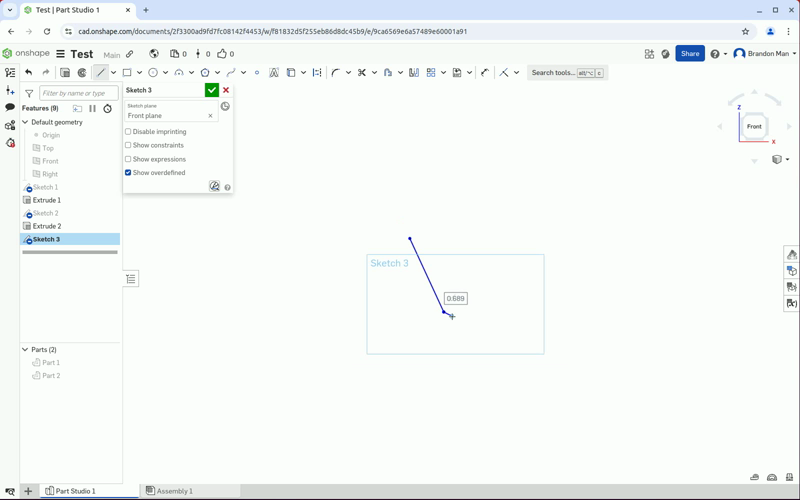
scroll(-6)
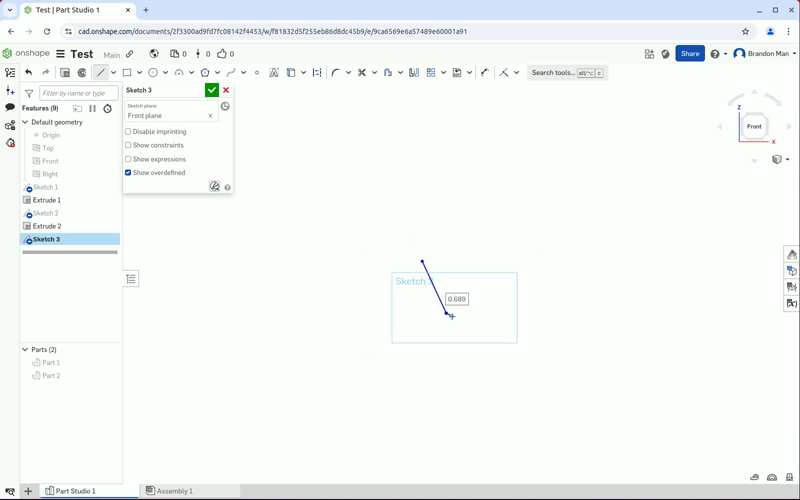
scroll(-6)
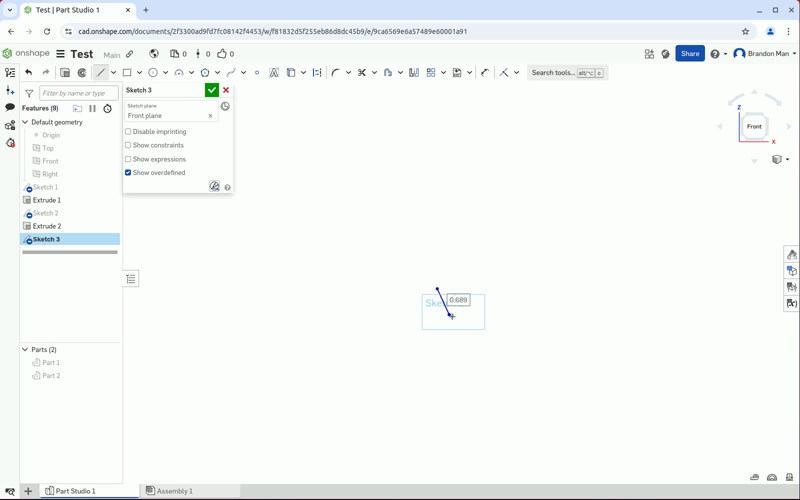
key_up(shift)
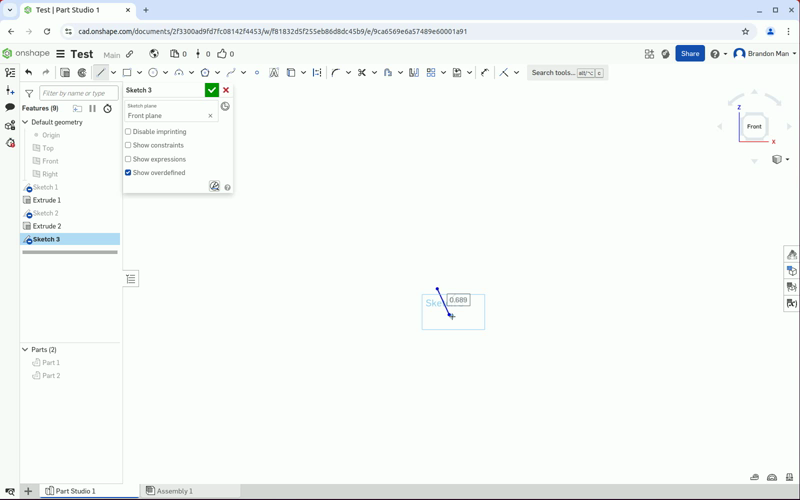
key_down(shift)
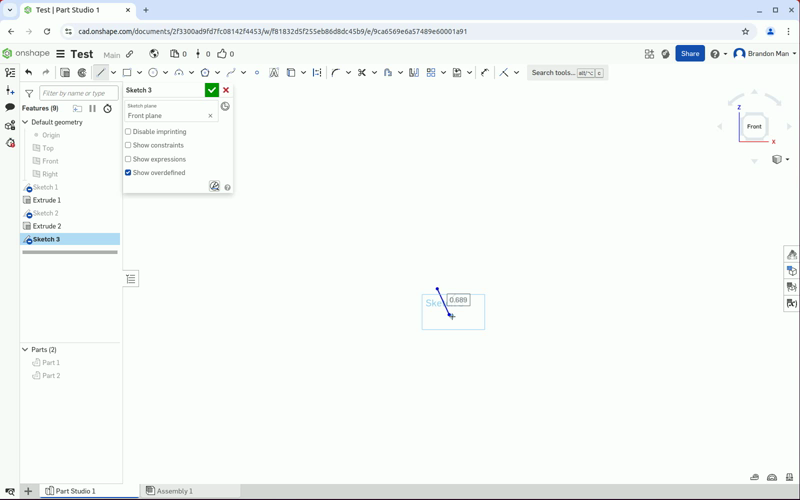
mouse_move(482, 316)
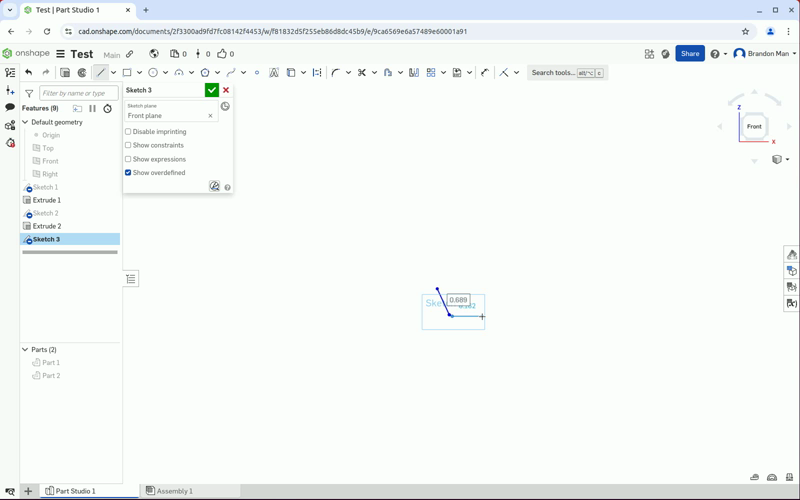
mouse_move(487, 281)
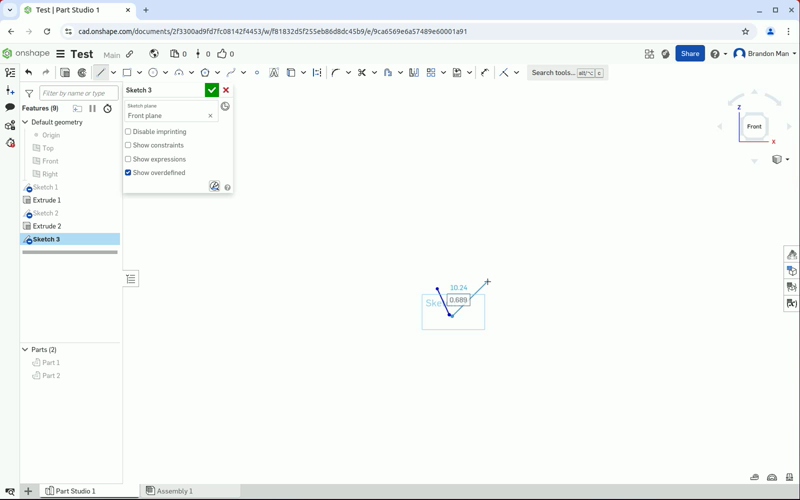
click(487, 281)
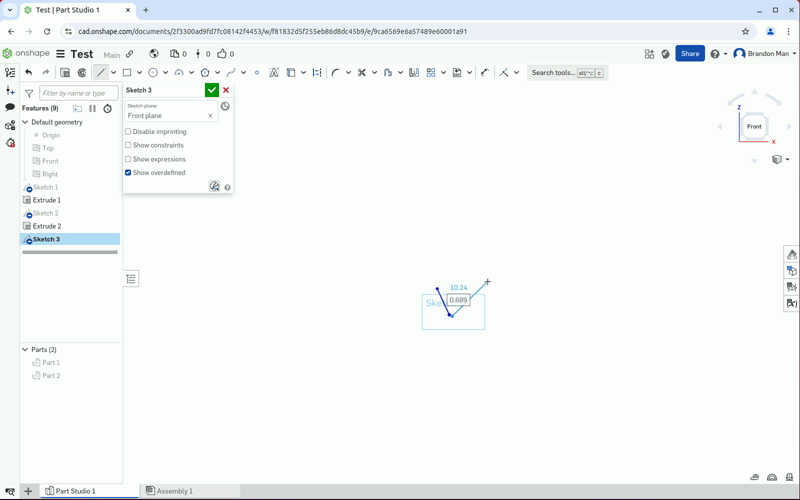
key_up(shift)
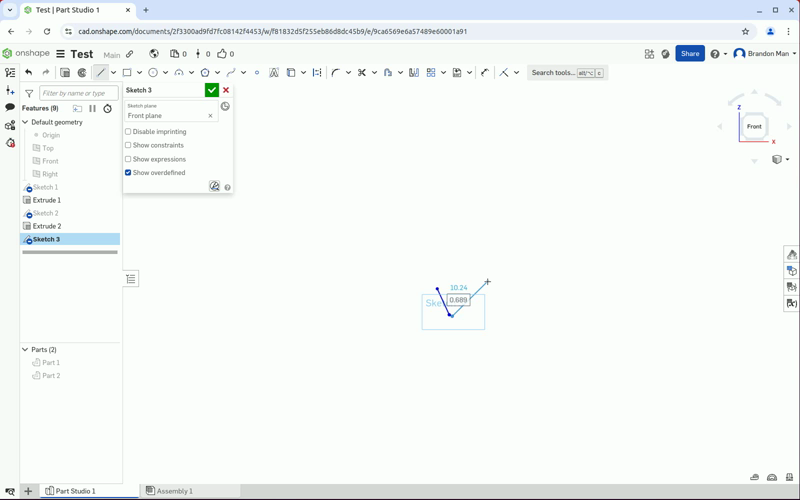
key_down(shift)
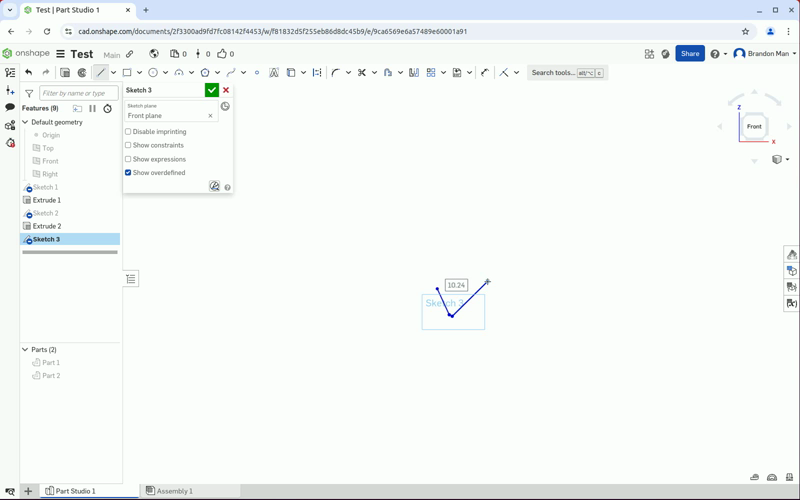
mouse_move(517, 281)
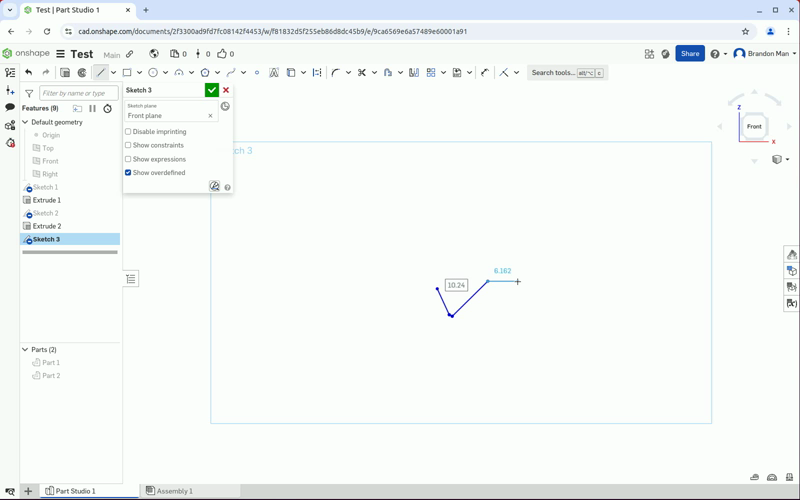
mouse_move(475, 234)
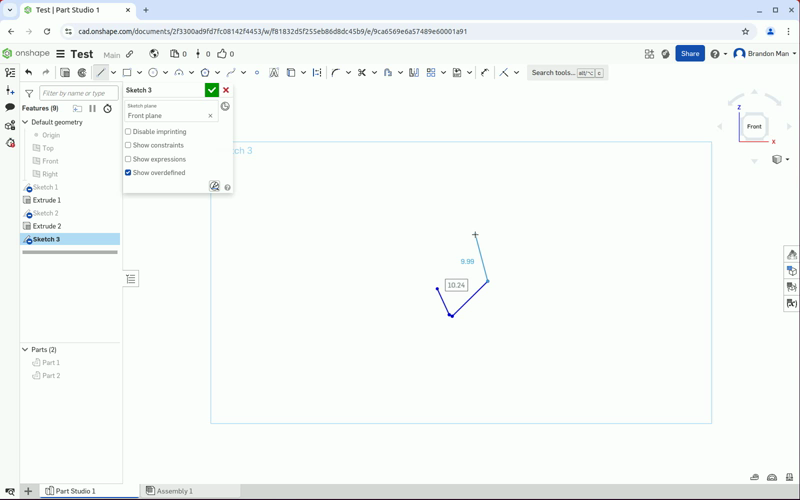
click(475, 234)
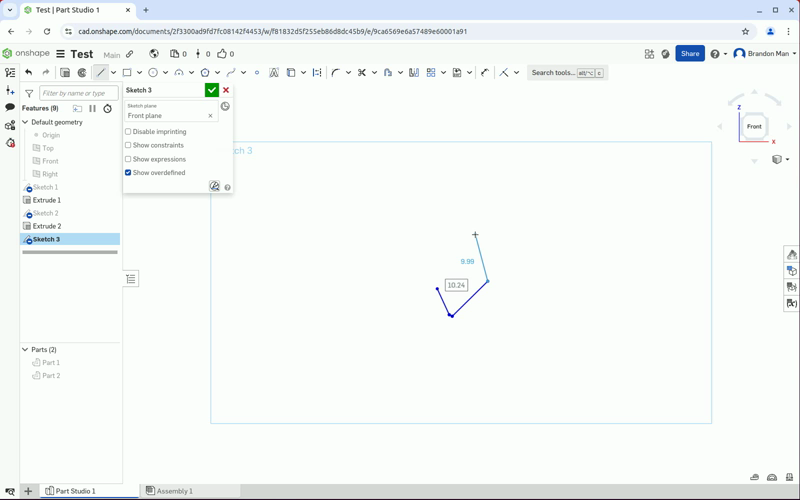
key_up(shift)
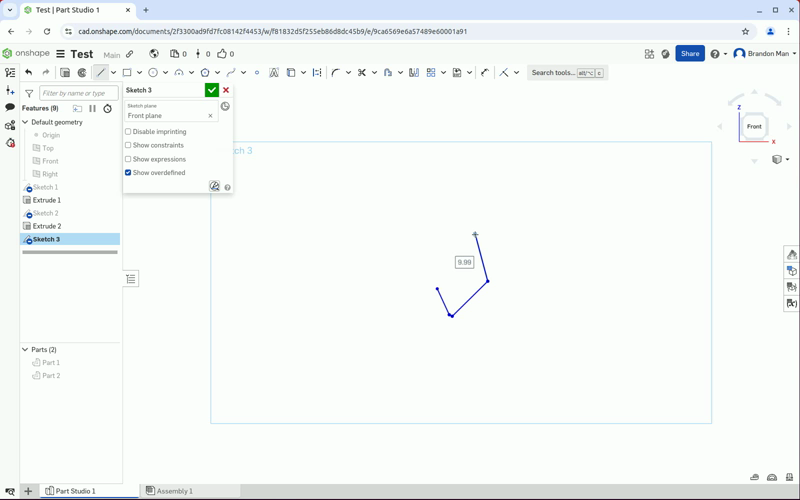
key_down(shift)
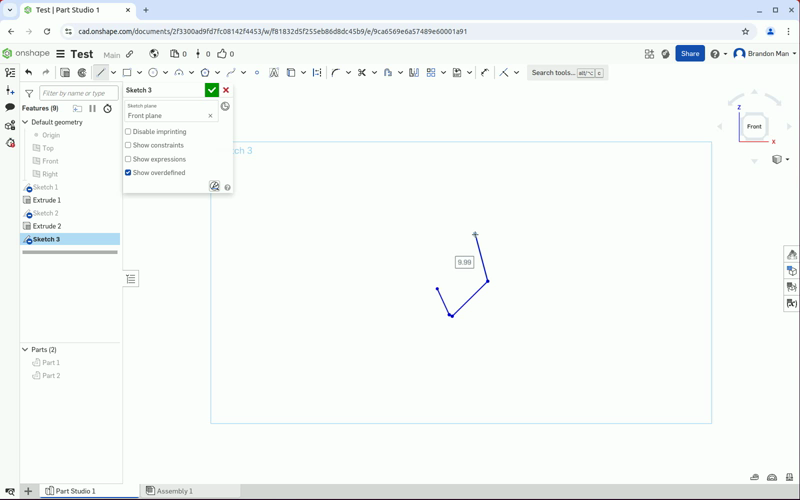
mouse_move(505, 234)
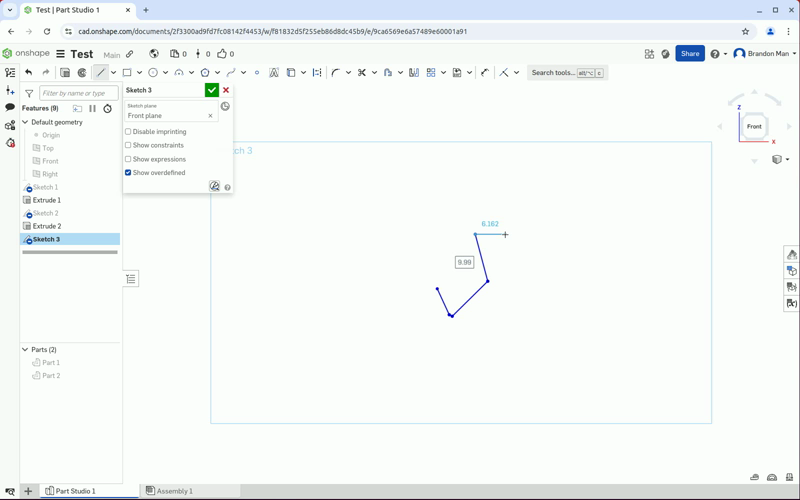
mouse_move(460, 238)
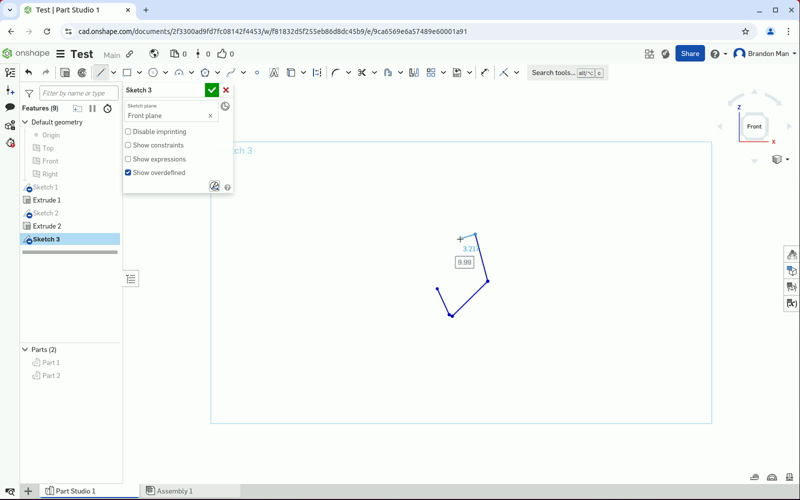
click(460, 238)
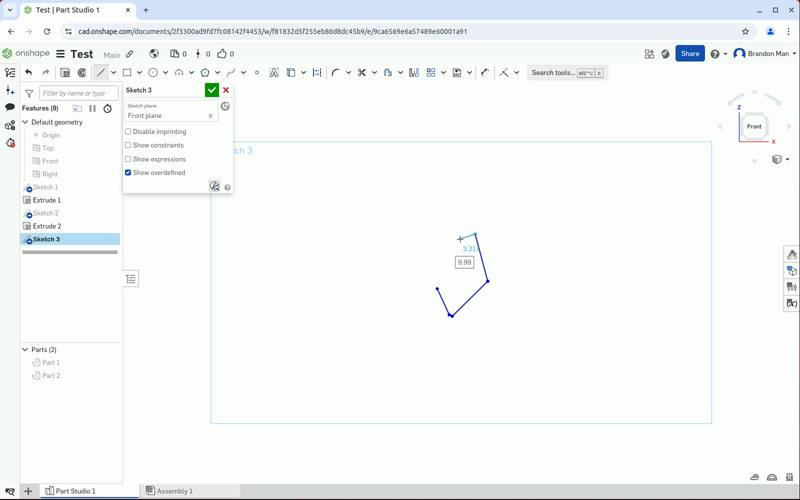
key_up(shift)
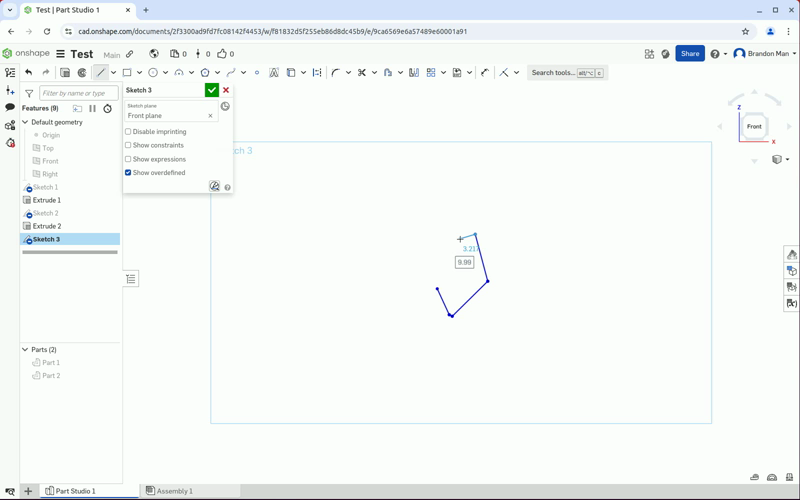
key_down(shift)
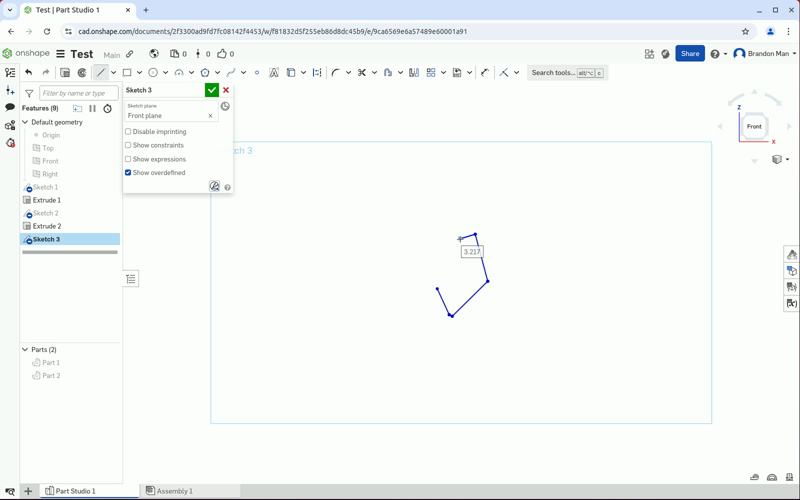
mouse_move(490, 238)
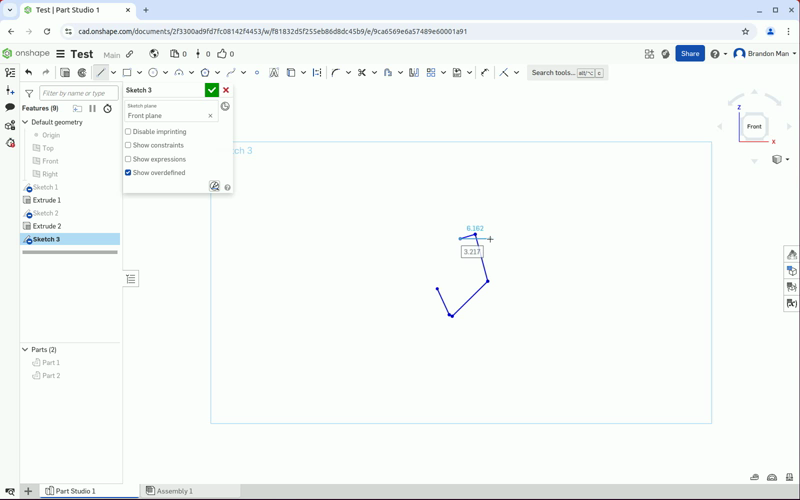
mouse_move(441, 260)
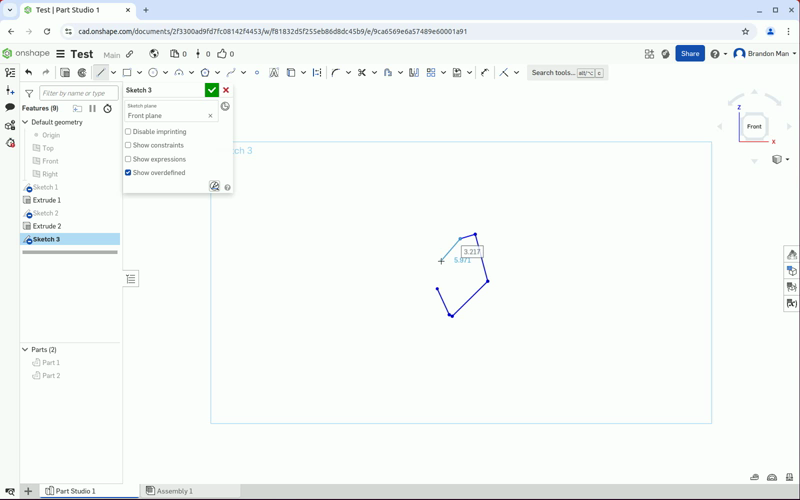
click(441, 260)
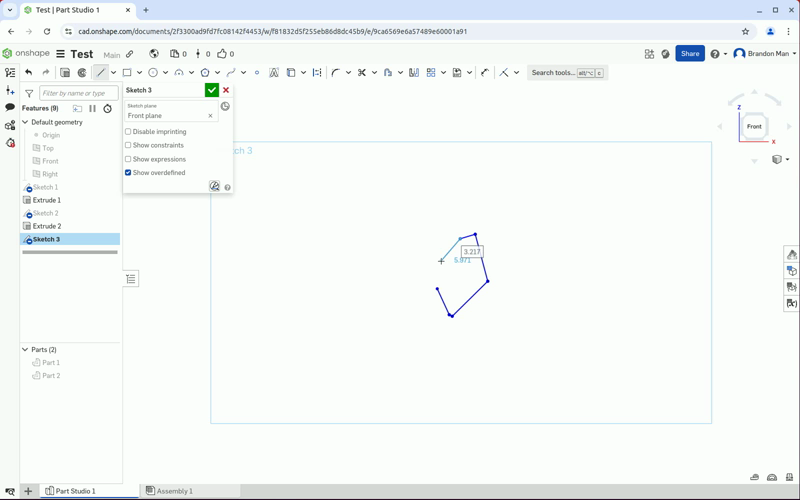
key_up(shift)
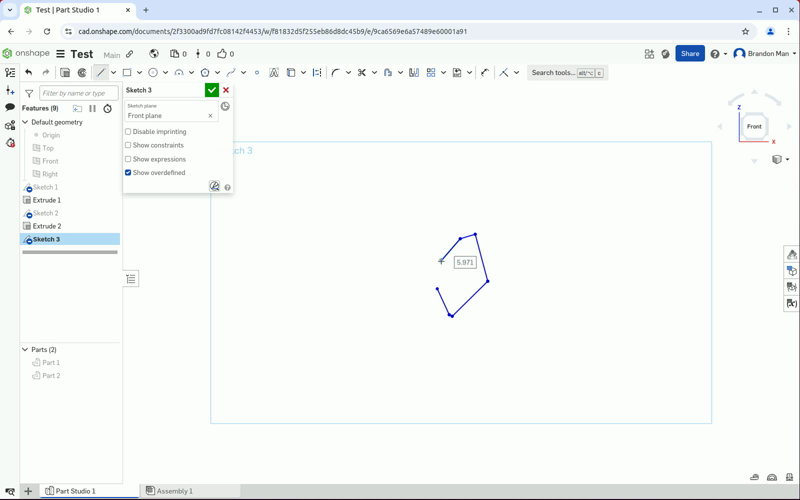
mouse_move(471, 260)
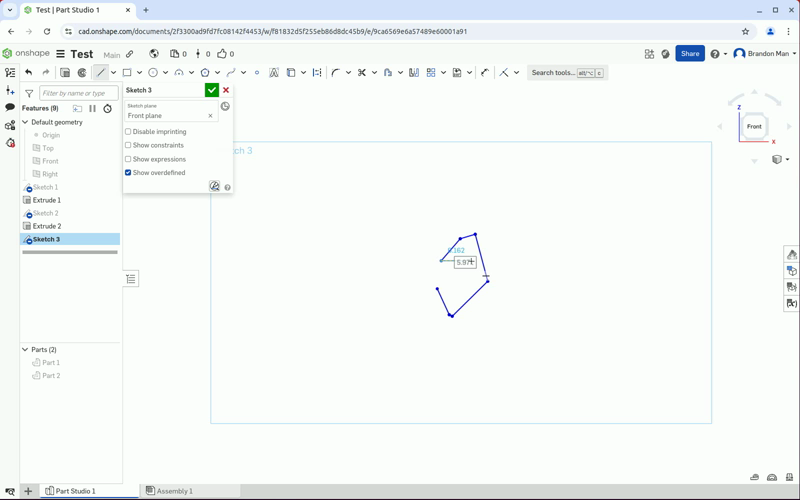
key_down(shift)
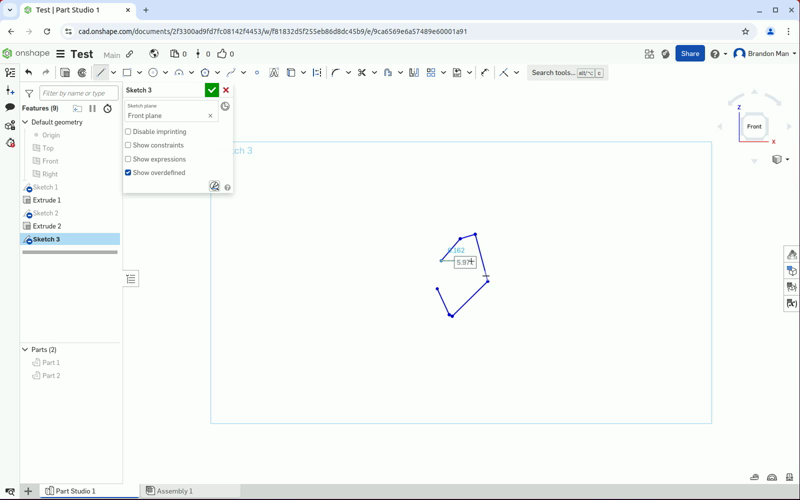
mouse_move(437, 288)
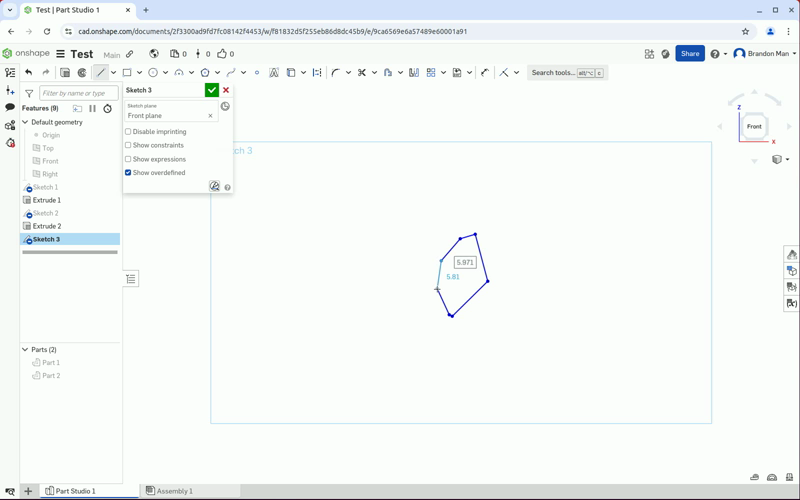
key_up(shift)
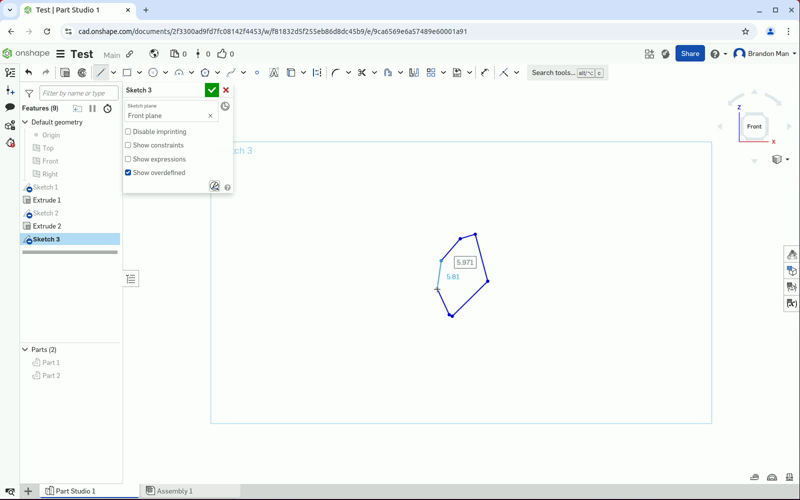
click(437, 288)
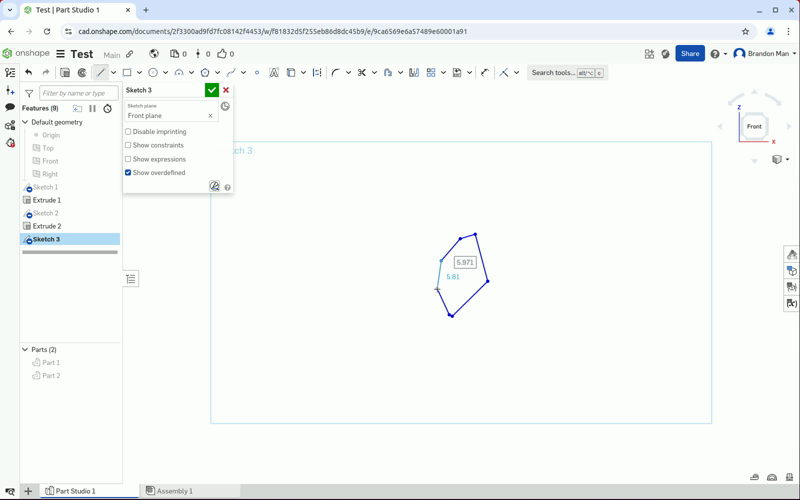
key(esc)
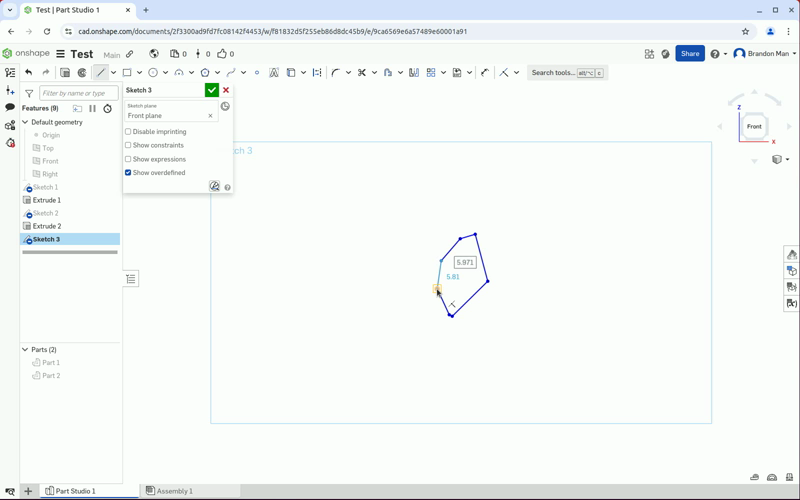
mouse_move(474, 248)
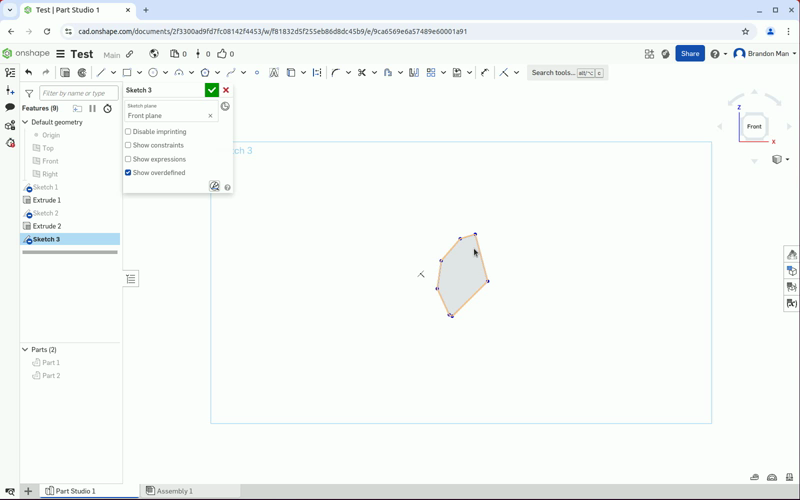
click(474, 248)
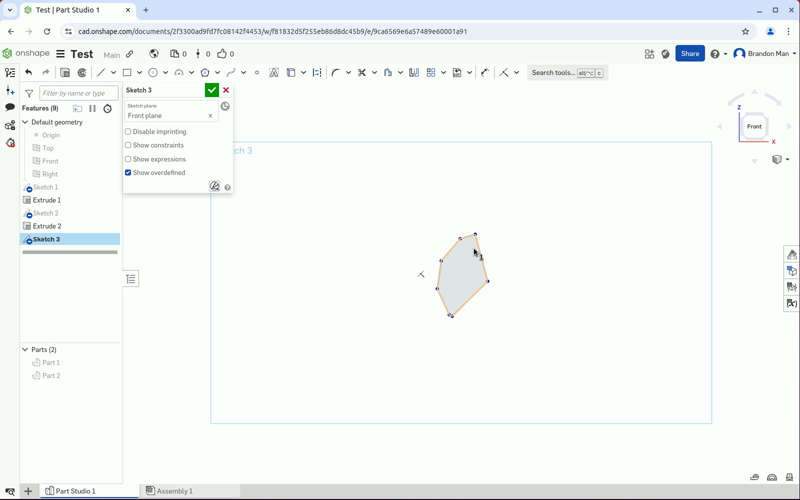
mouse_move(73, 352)
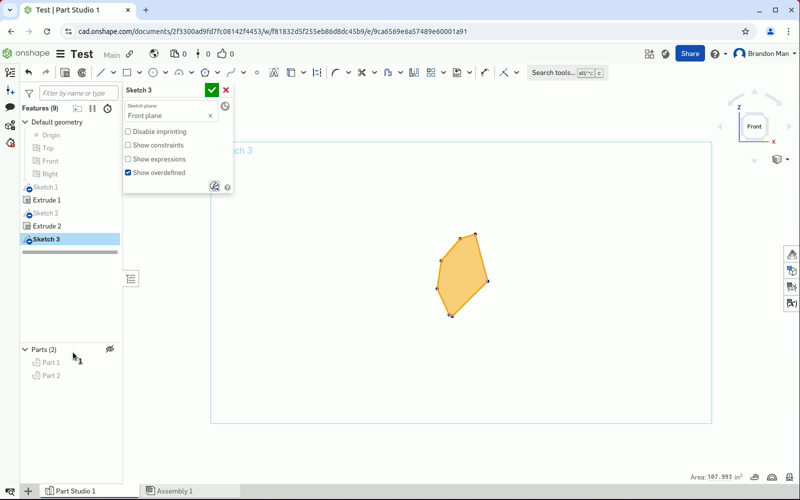
key(shift+y)
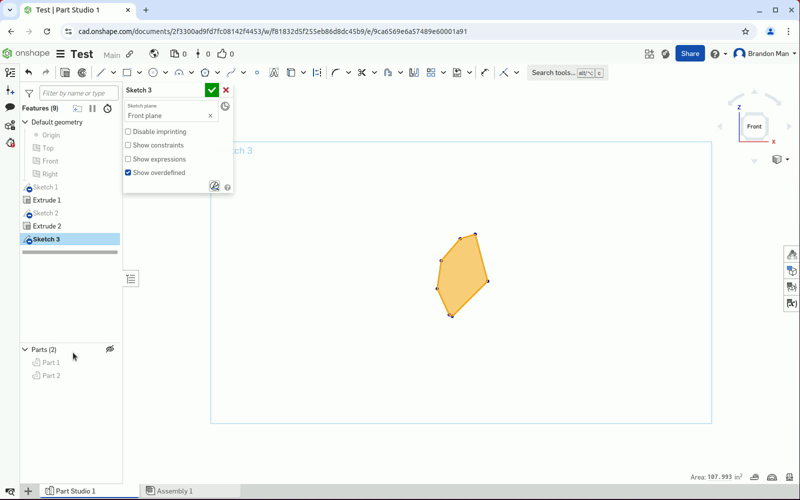
key(shift+e)
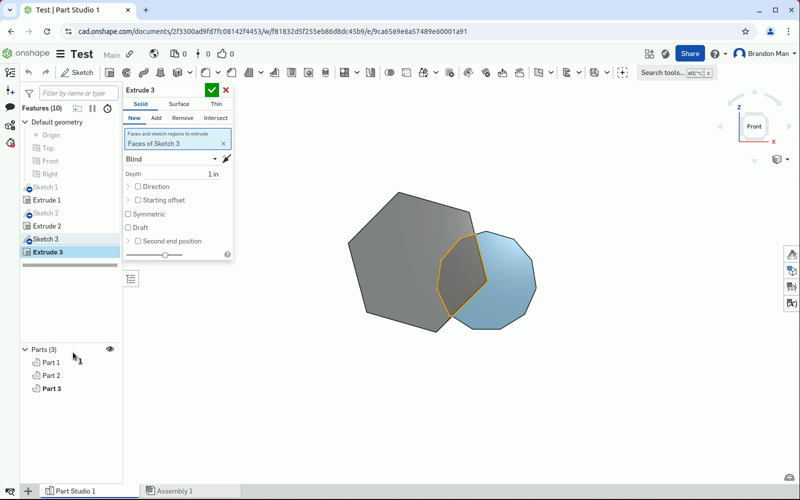
mouse_move(143, 106)
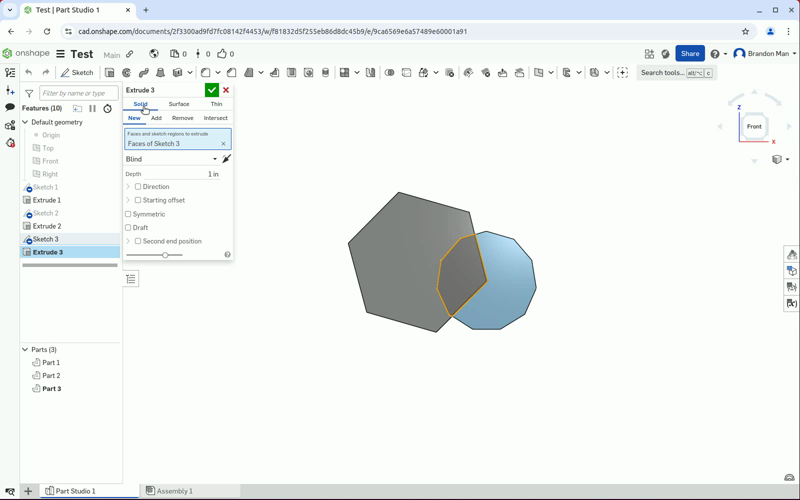
click(143, 106)
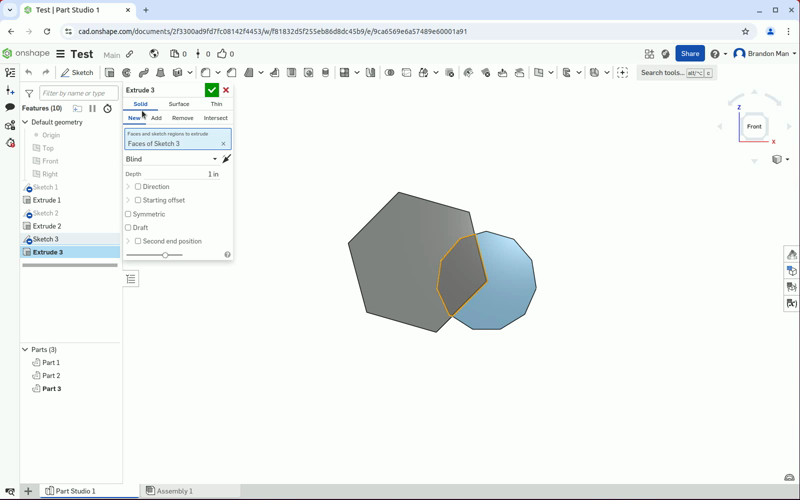
mouse_move(137, 120)
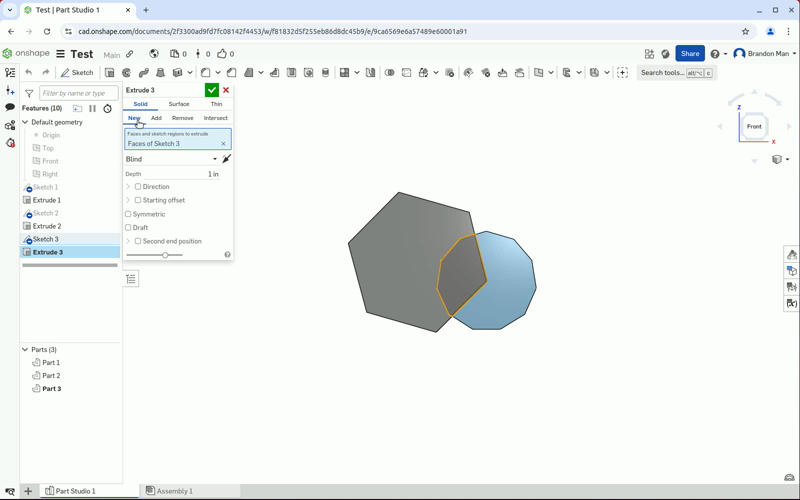
click(137, 120)
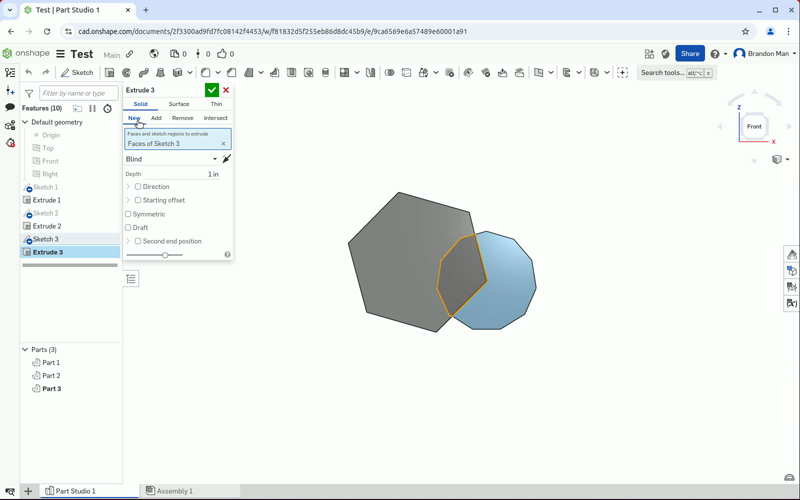
key(tab, 4)
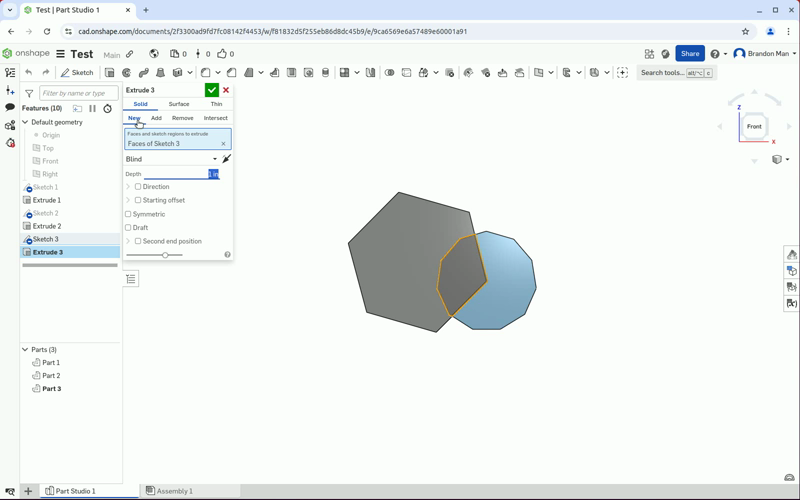
text(6.258)
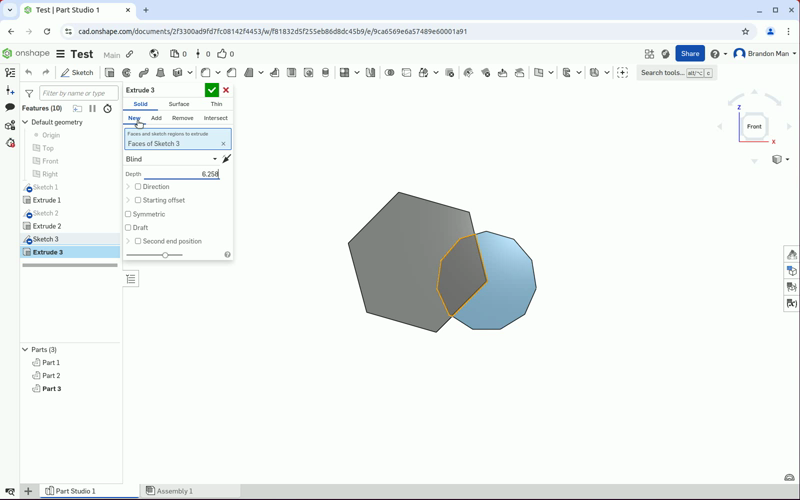
key(enter)
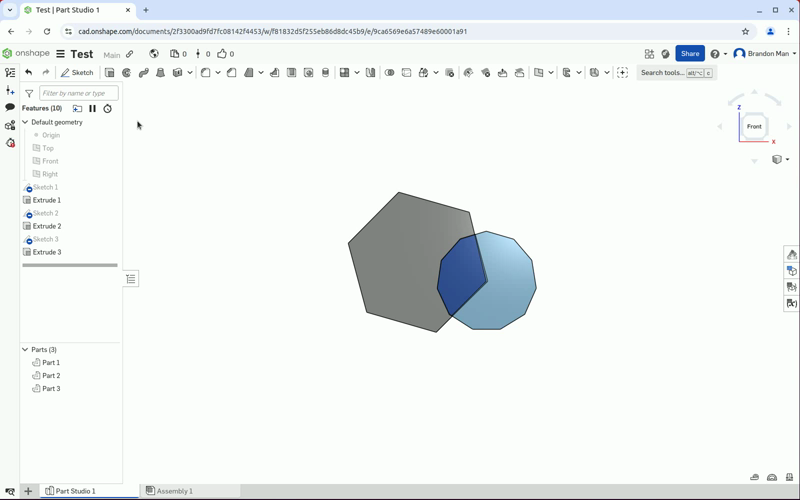
key(shift+h)
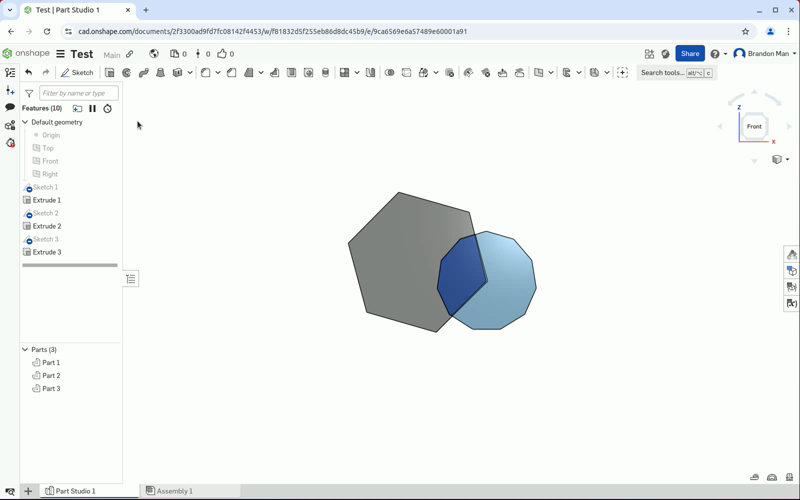
key(shift+h)
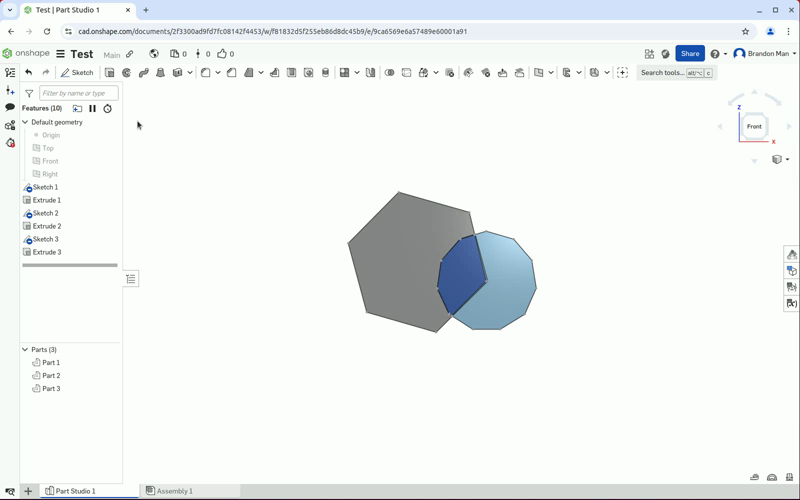
key(shift+7)
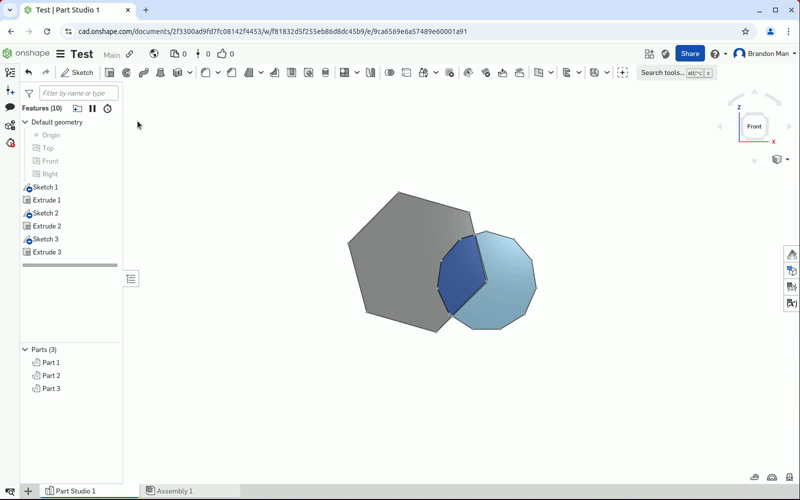
key(left, 2)
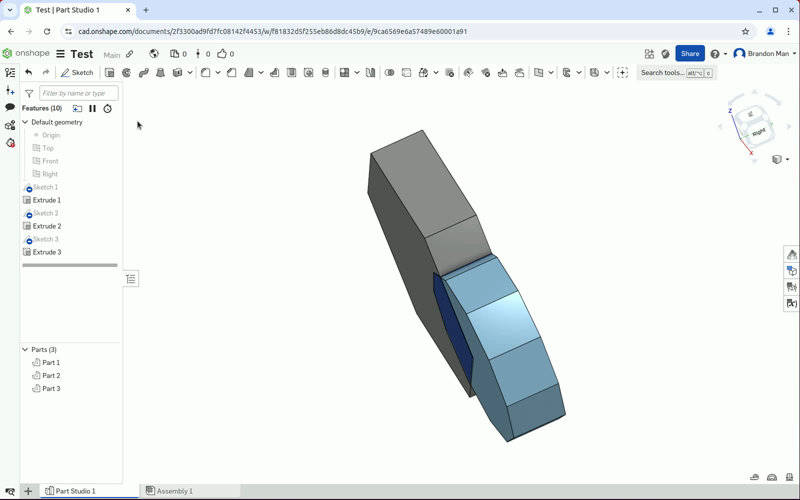
key(down, 2)
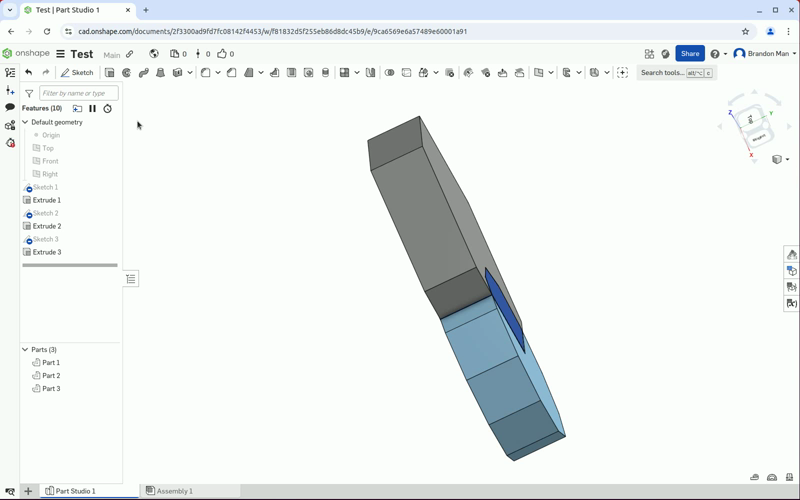
key(up, 2)
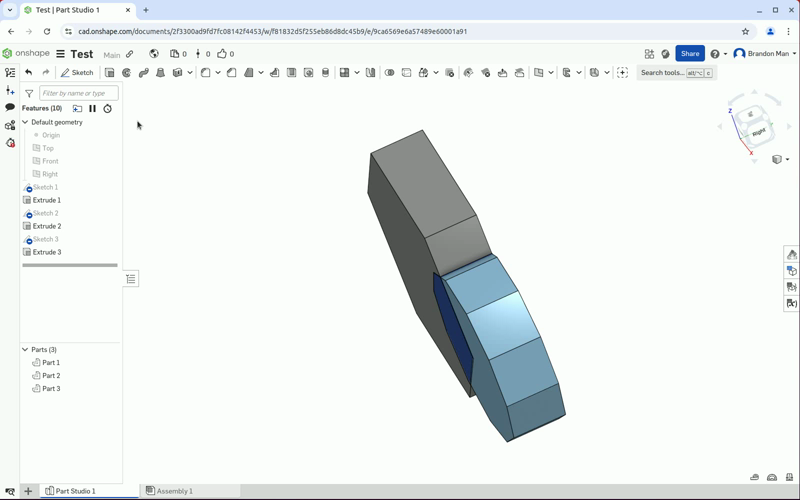
key(right, 2)
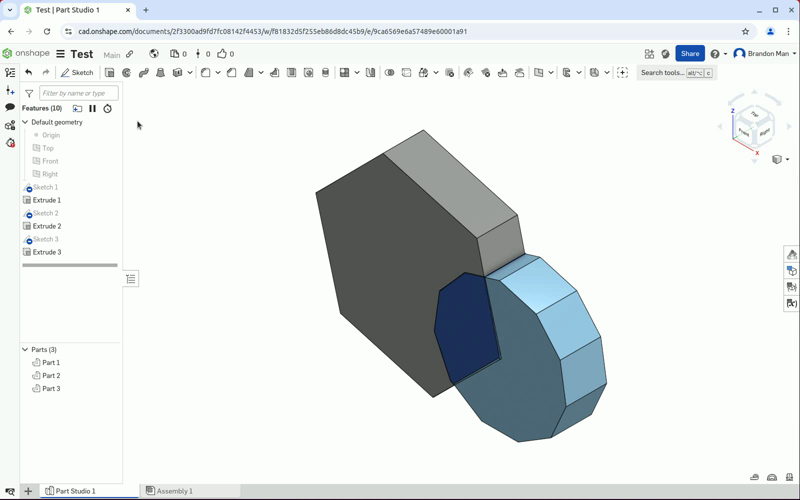
mouse_move(73, 189)
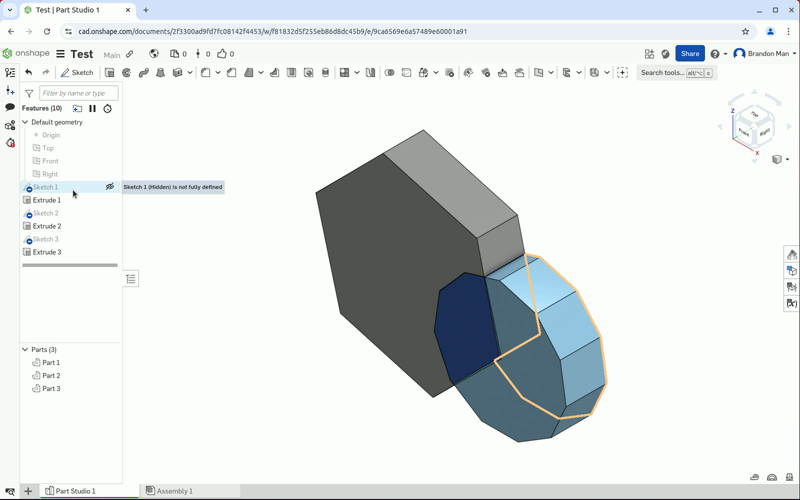
click(73, 189)